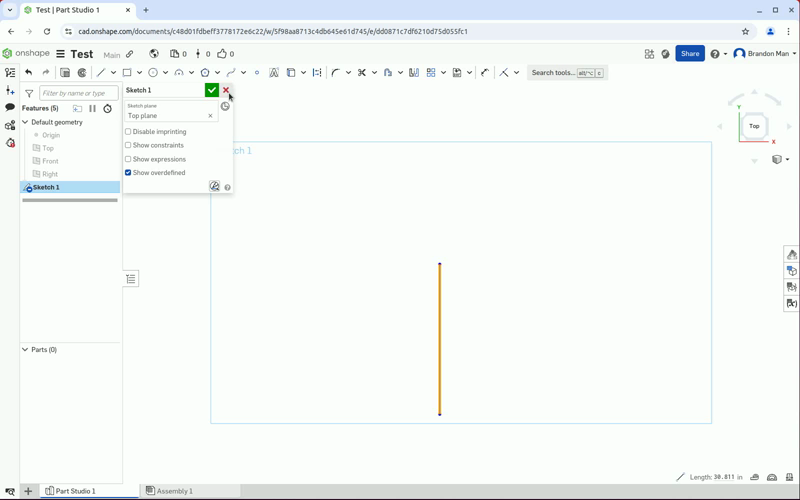
key(shift+h)
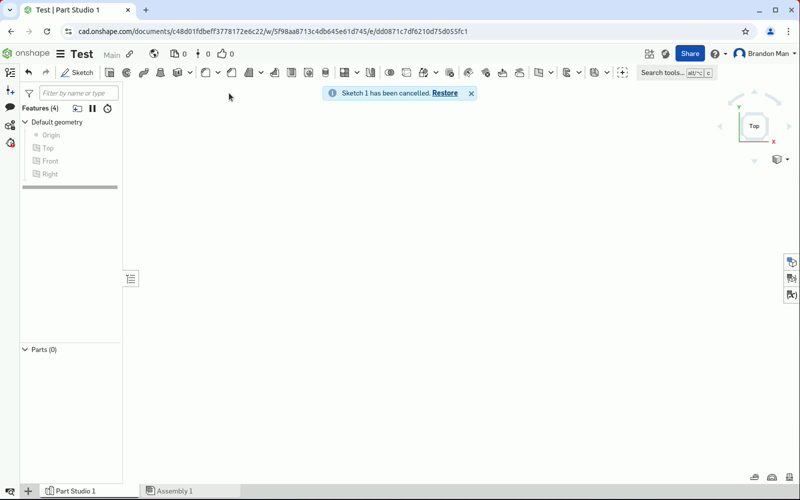
mouse_move(73, 352)
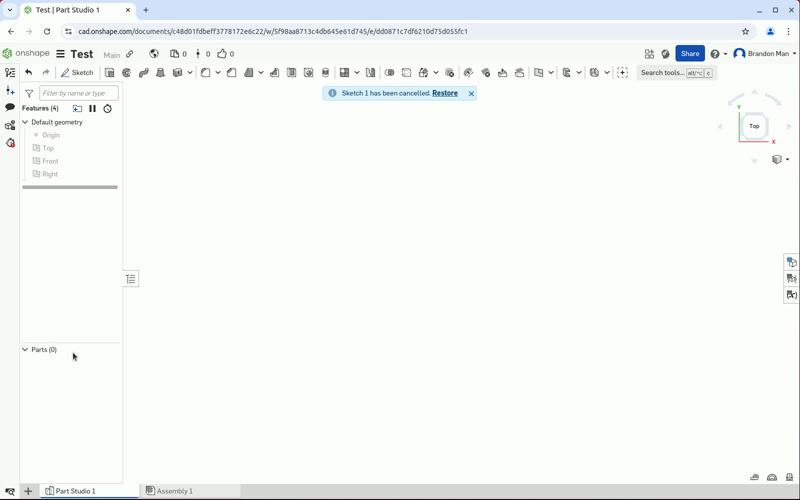
key(y)
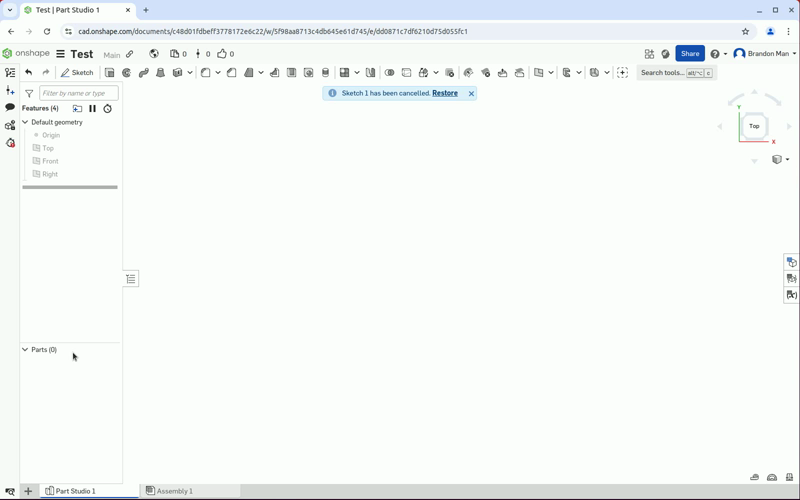
key(shift+p)
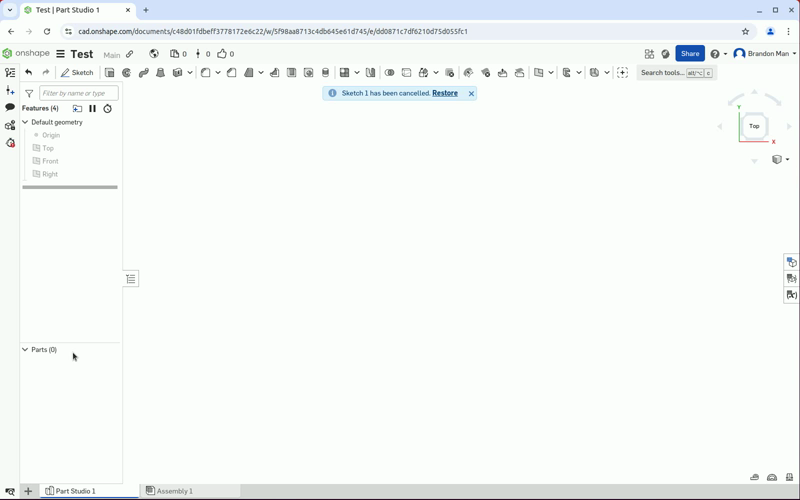
key(space)
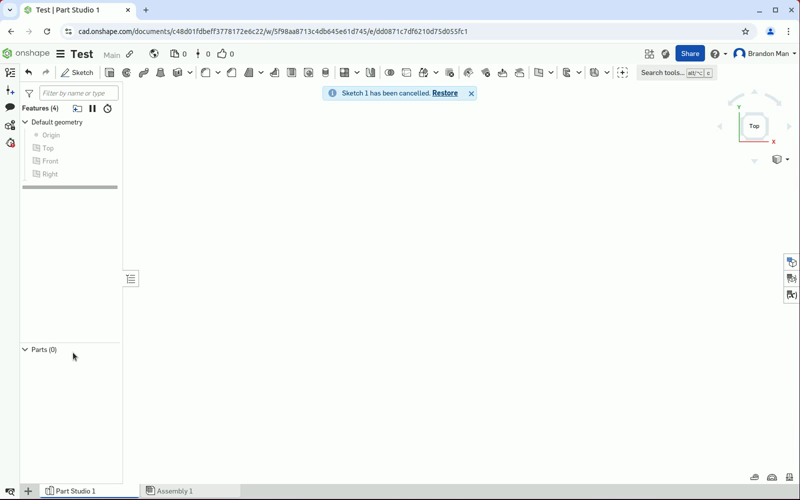
key_down(shift)
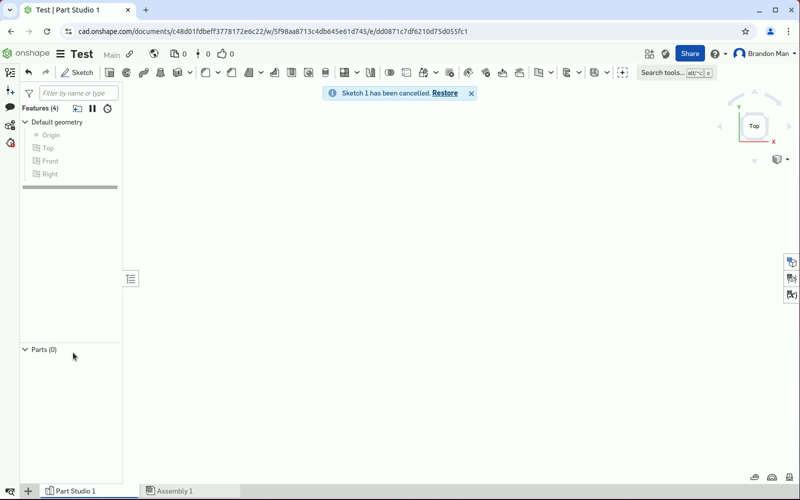
key(up)
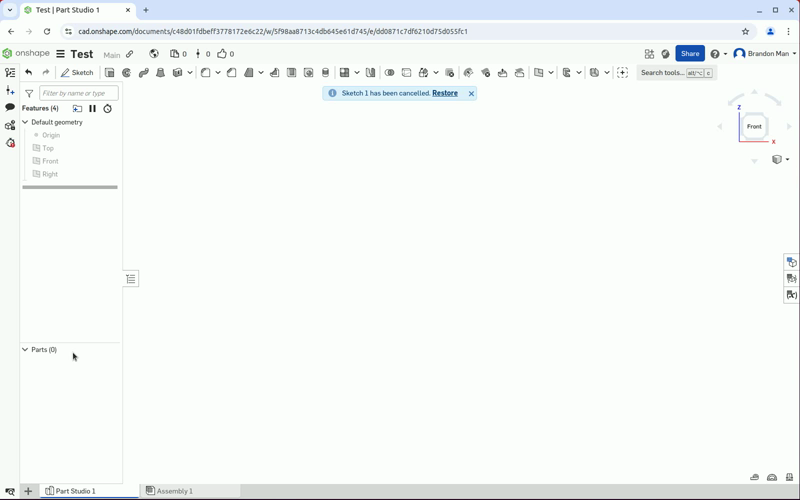
key_up(shift)
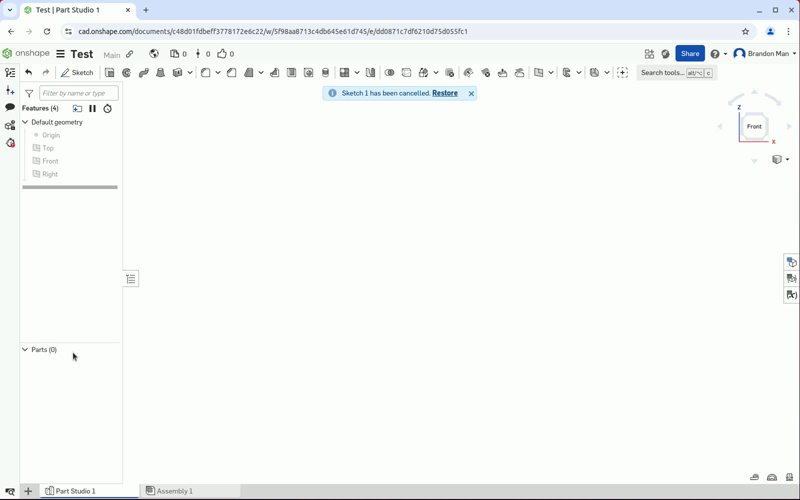
mouse_move(73, 352)
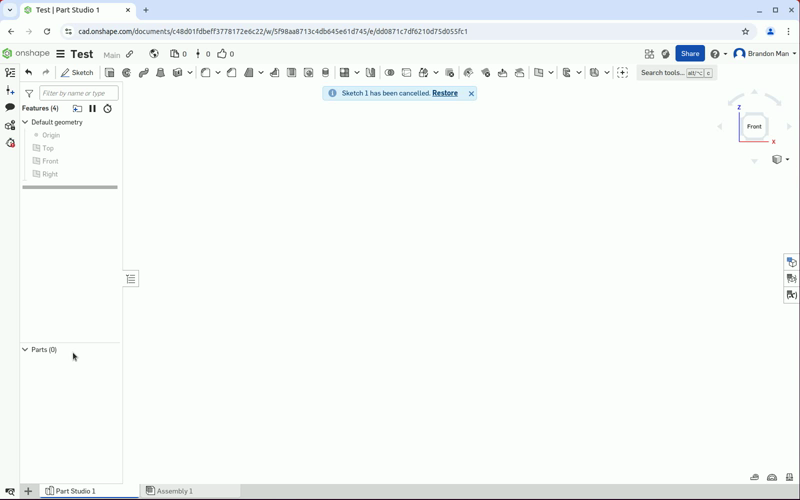
key(shift+y)
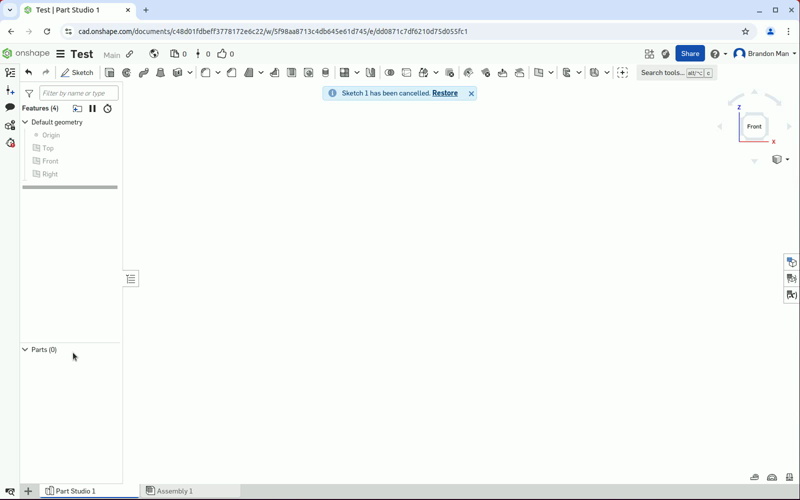
key(shift+s)
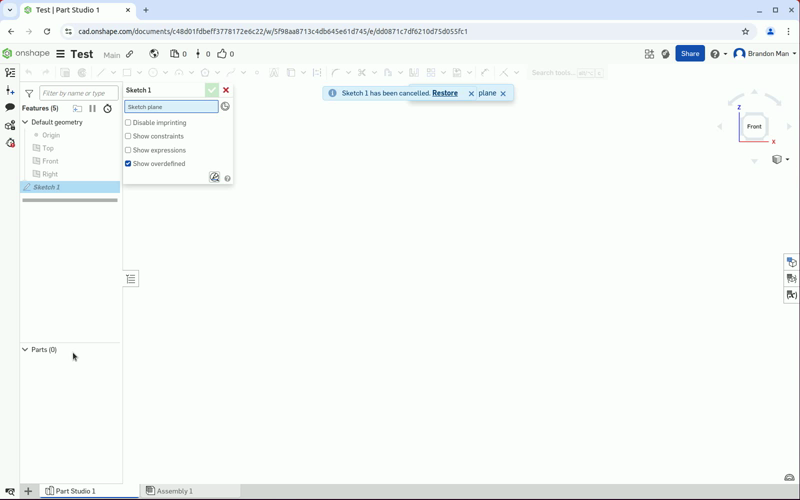
mouse_move(73, 163)
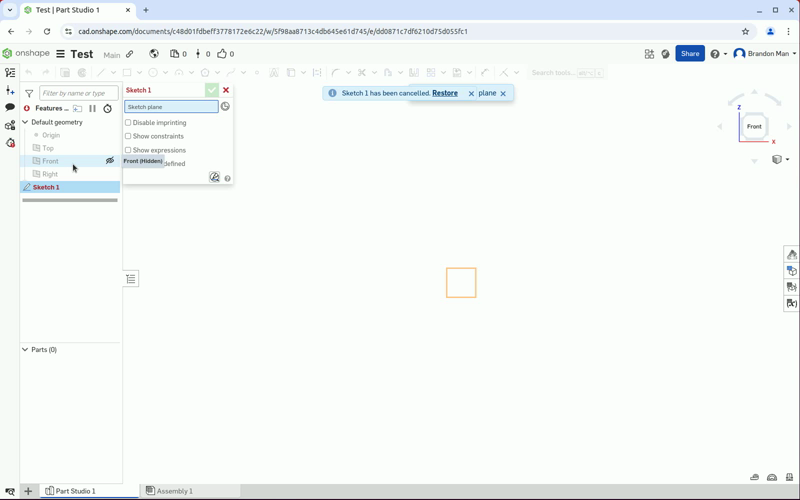
click(73, 163)
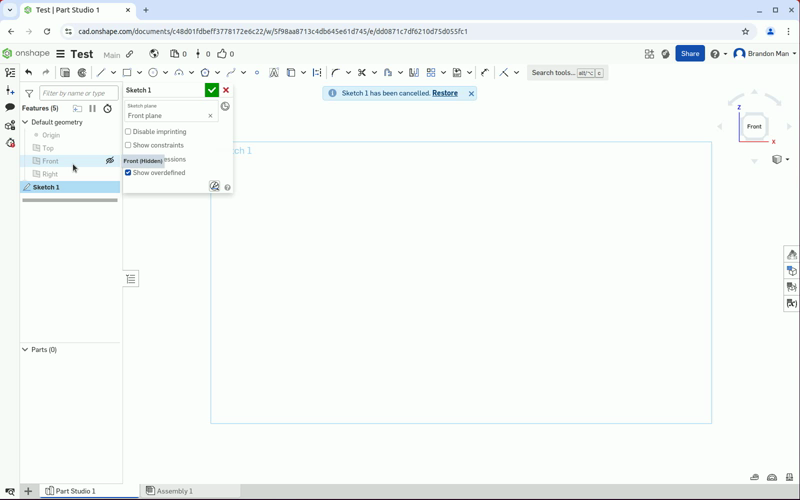
mouse_move(73, 352)
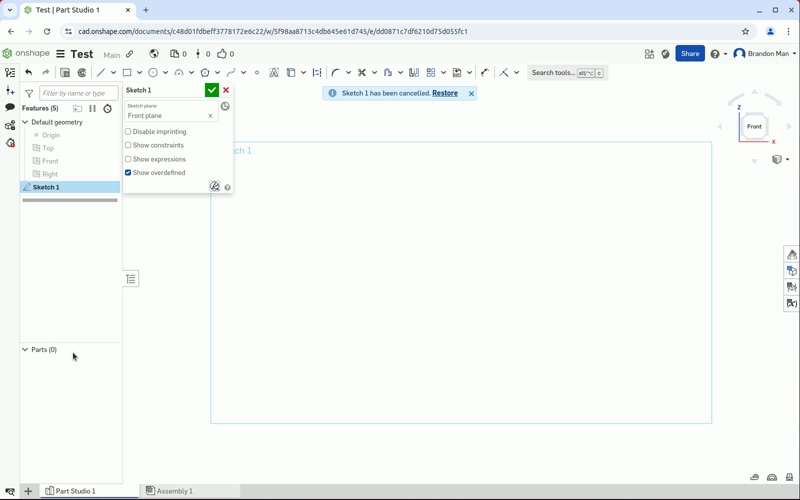
key(y)
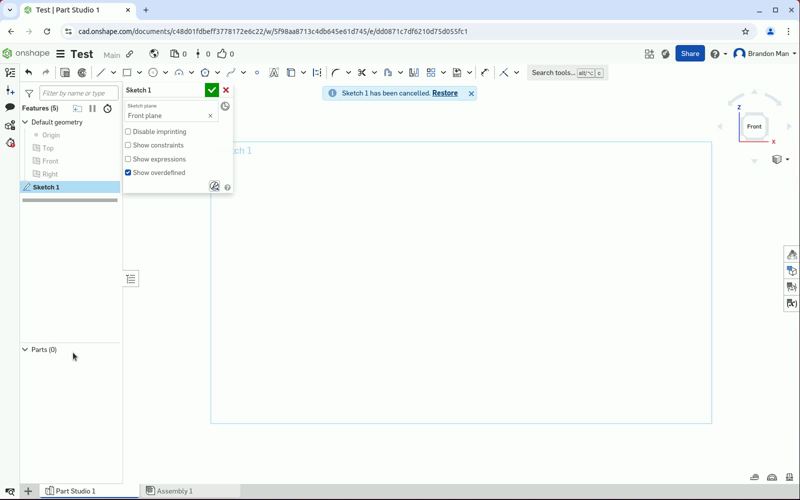
key(a)
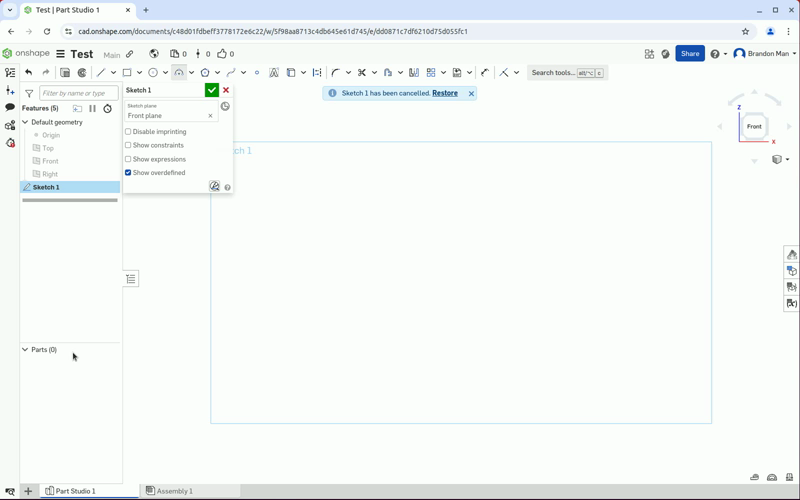
key_down(shift)
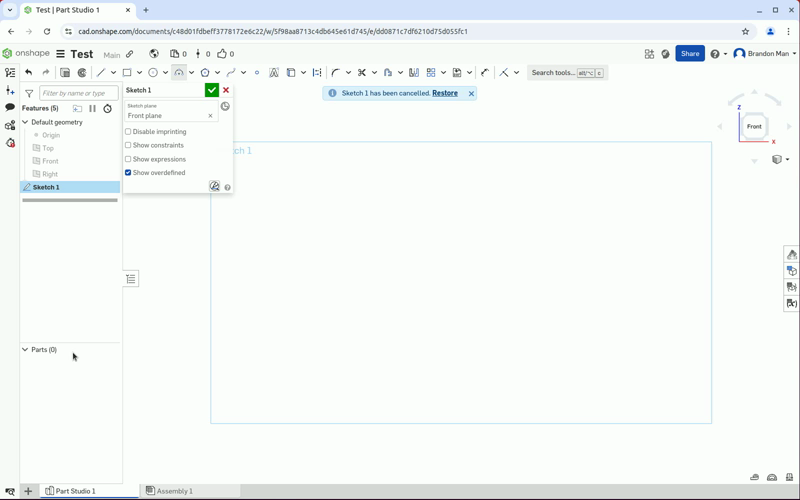
mouse_move(422, 179)
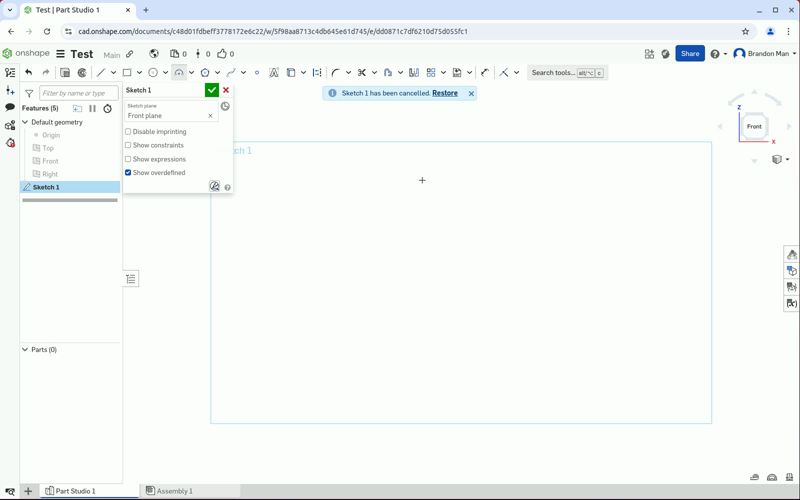
click(422, 179)
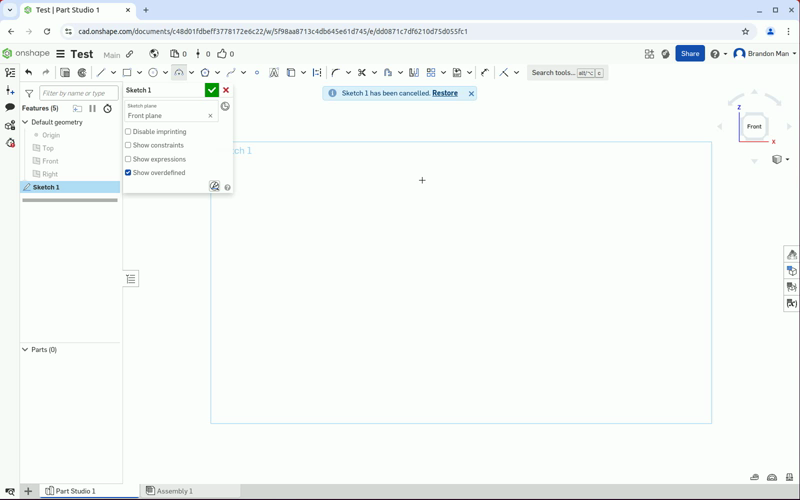
key_up(shift)
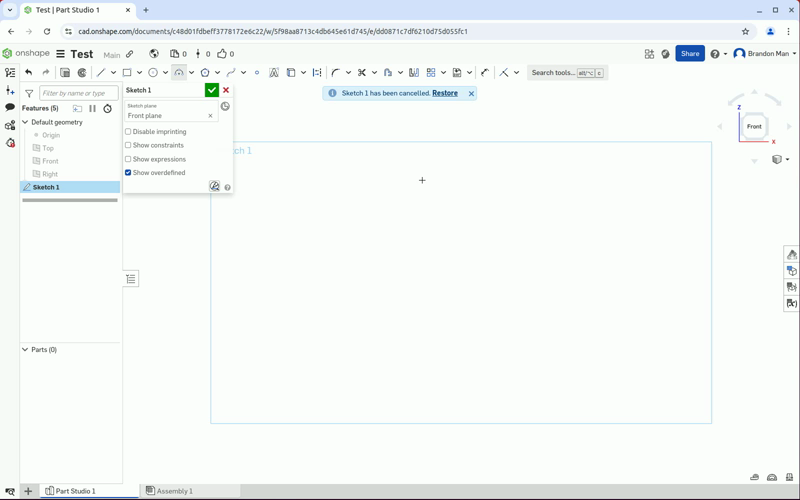
key_down(shift)
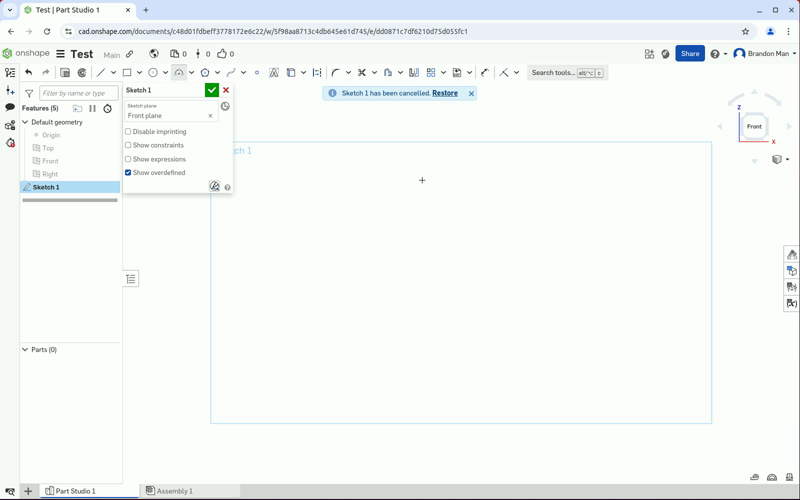
mouse_move(498, 179)
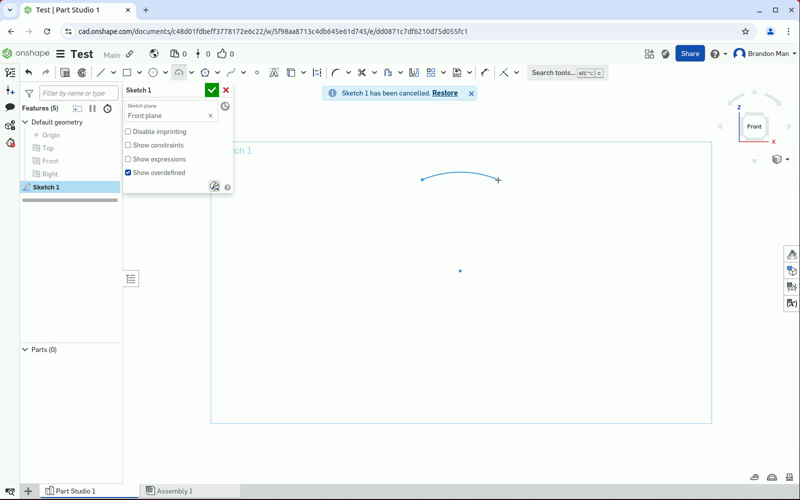
click(498, 179)
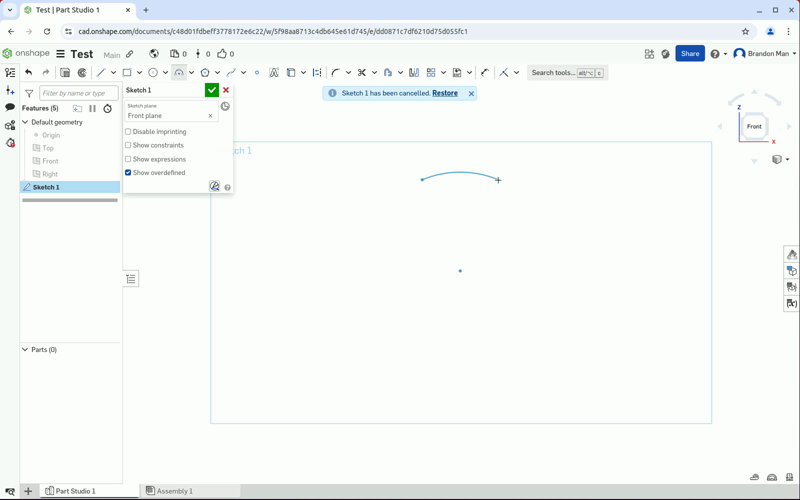
mouse_move(460, 390)
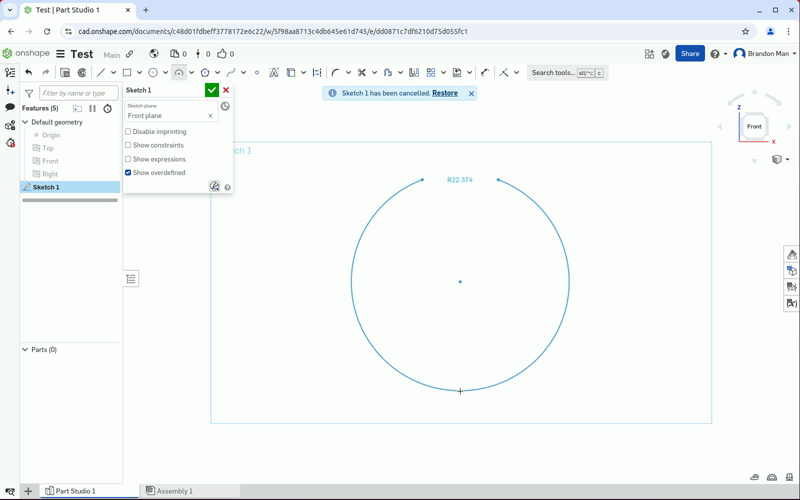
click(460, 390)
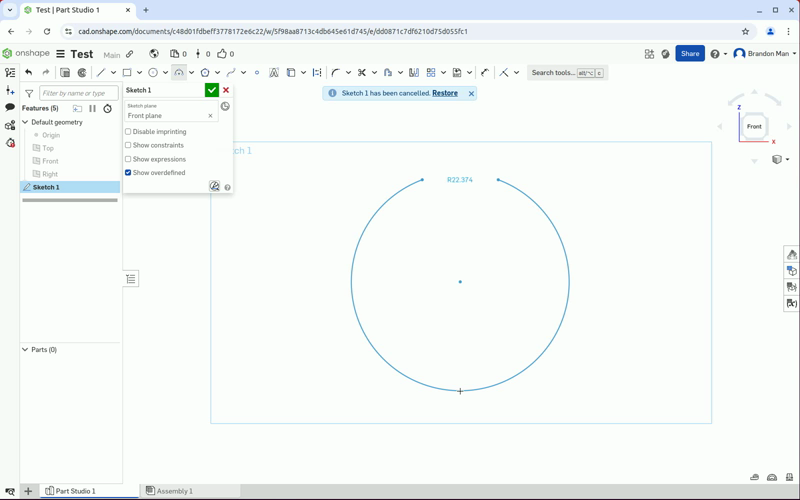
key_up(shift)
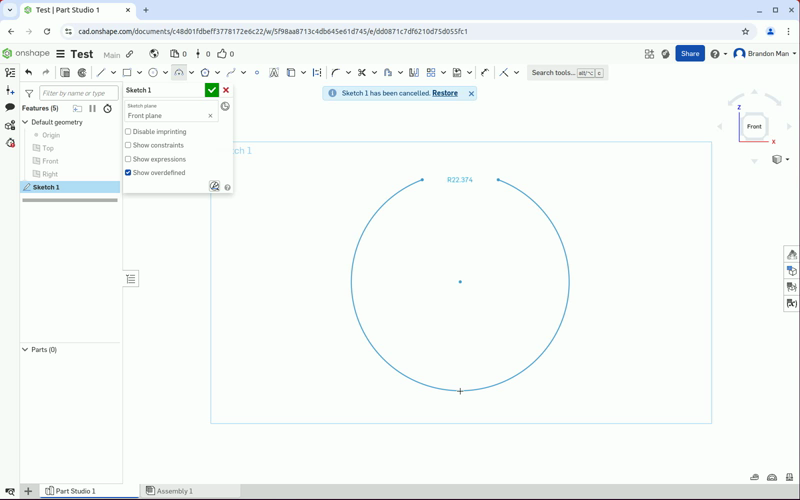
key(esc)
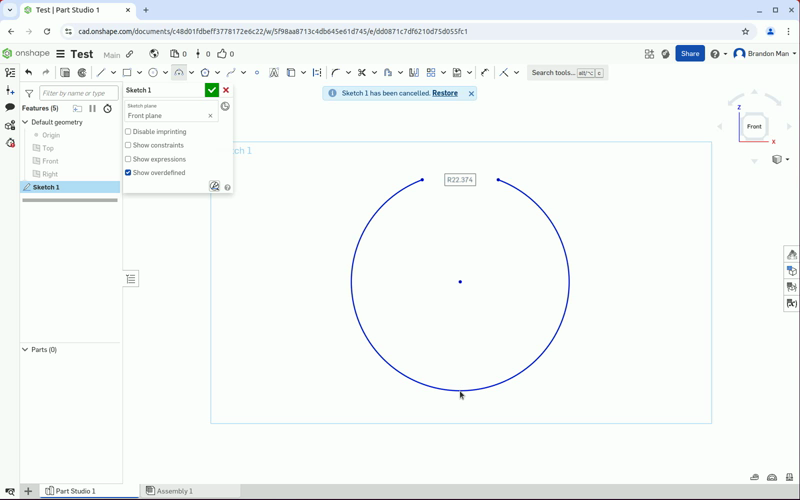
key(l)
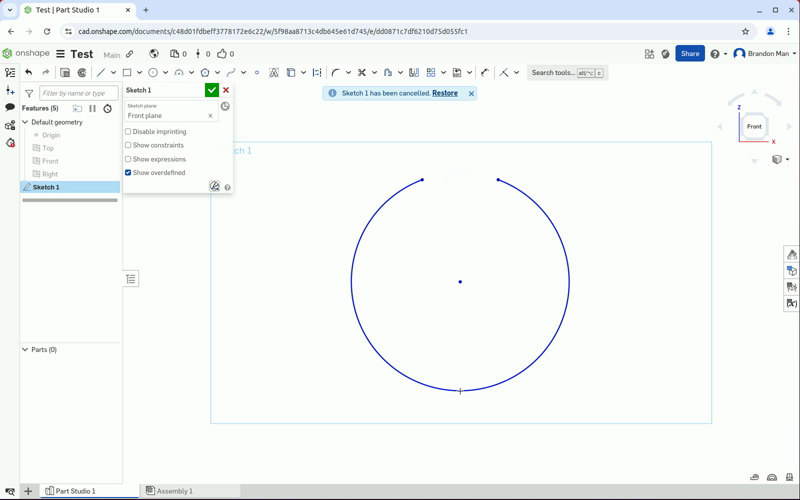
mouse_move(498, 179)
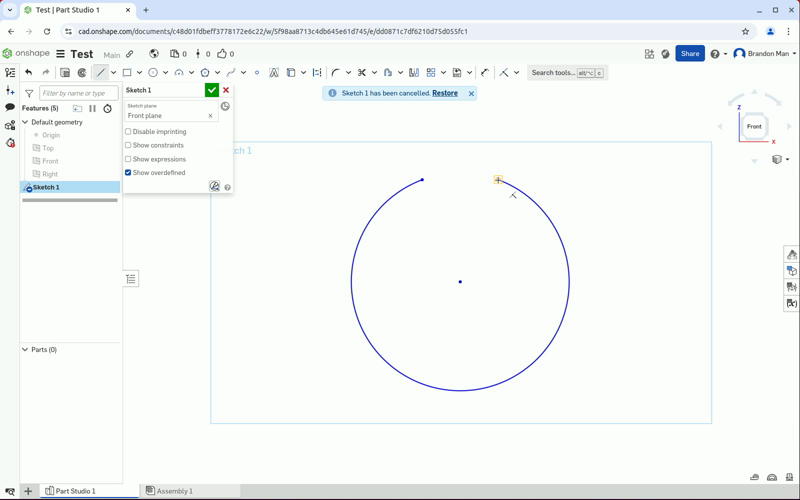
click(498, 179)
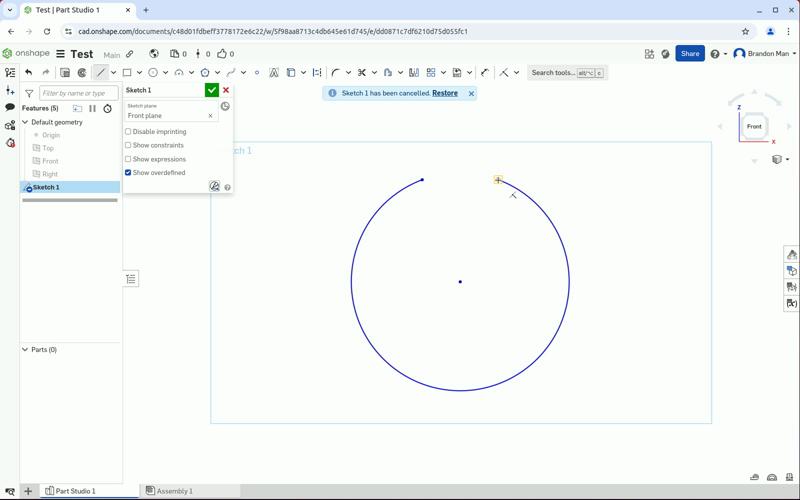
key_down(shift)
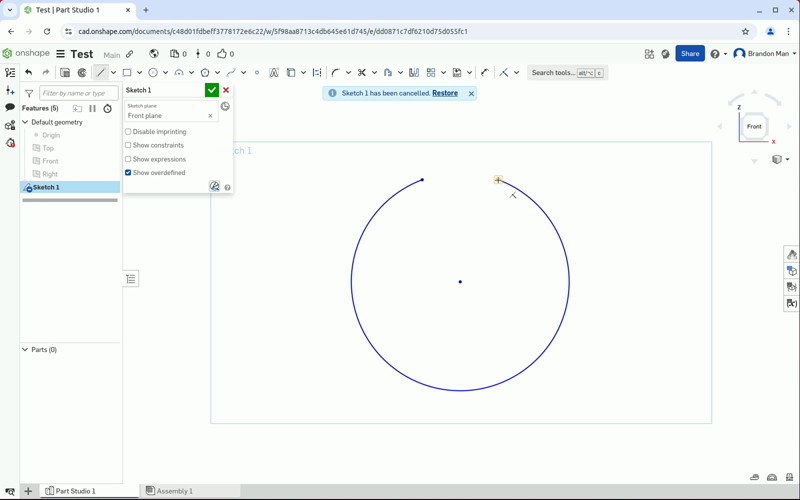
mouse_move(528, 179)
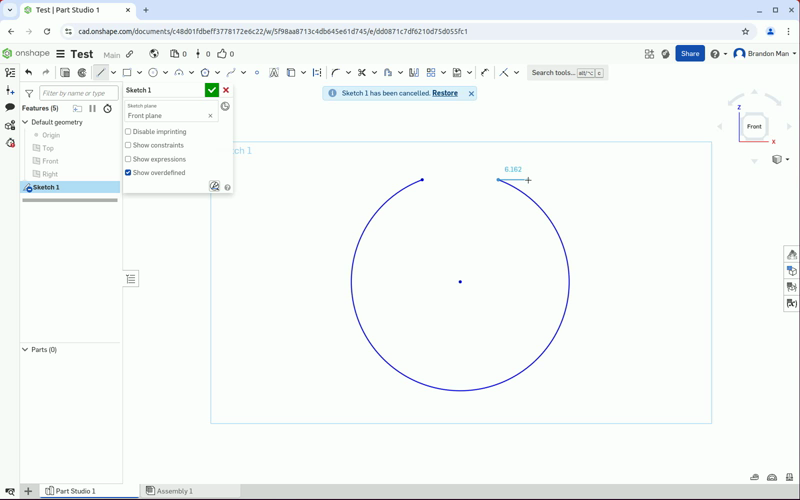
mouse_move(495, 188)
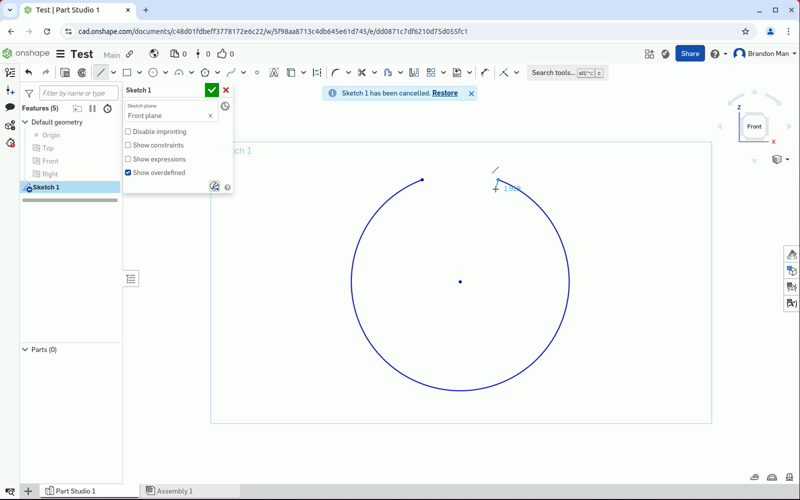
click(495, 188)
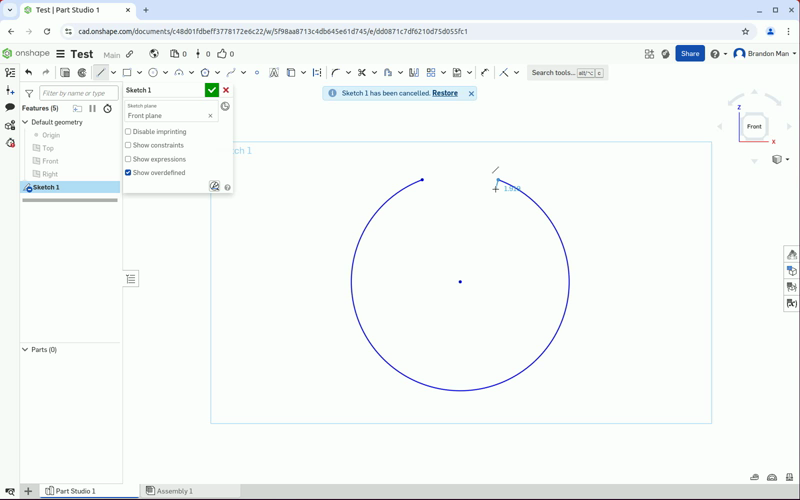
key_up(shift)
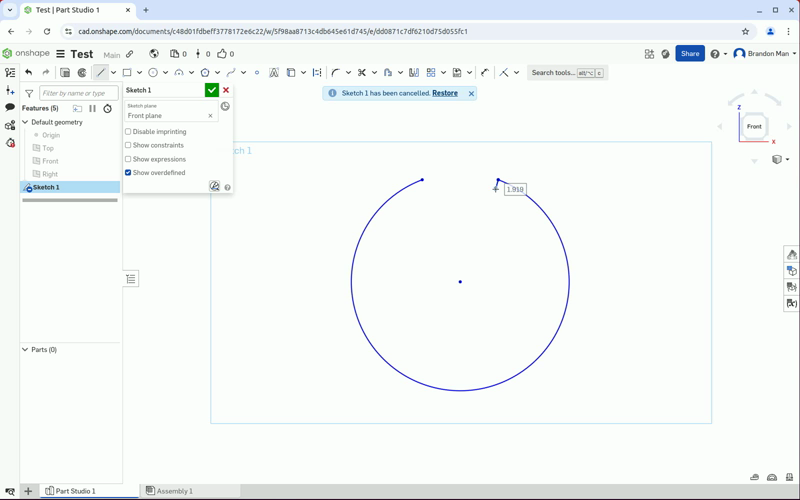
key(esc)
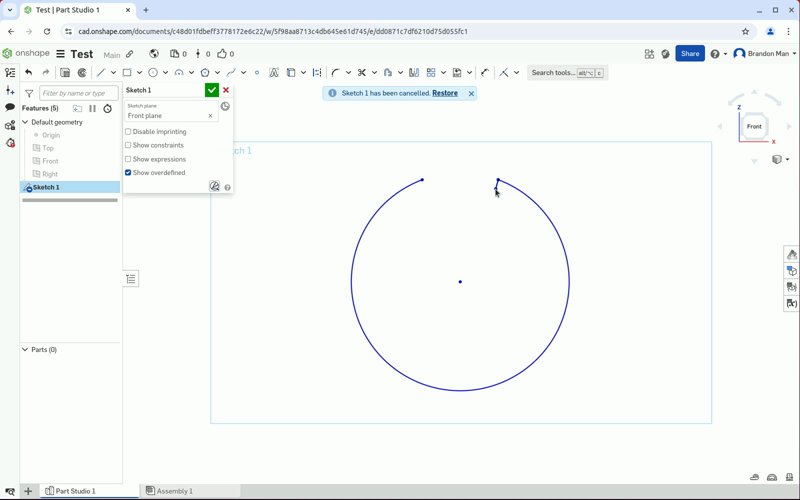
key(a)
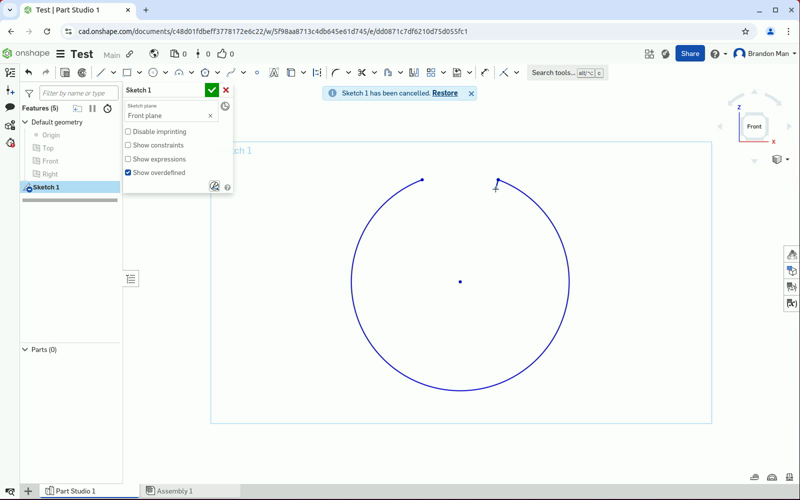
mouse_move(495, 188)
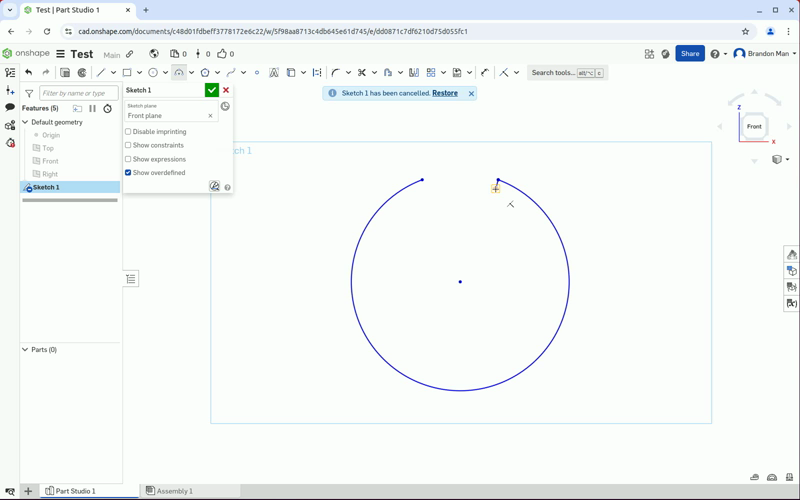
click(495, 188)
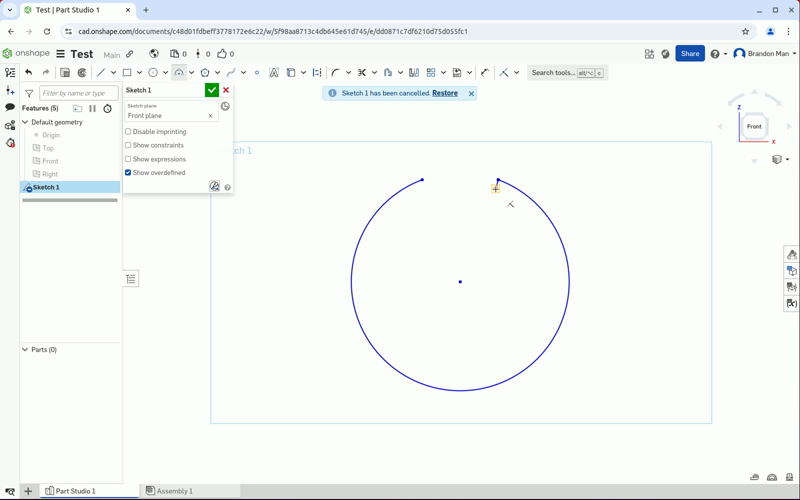
key_down(shift)
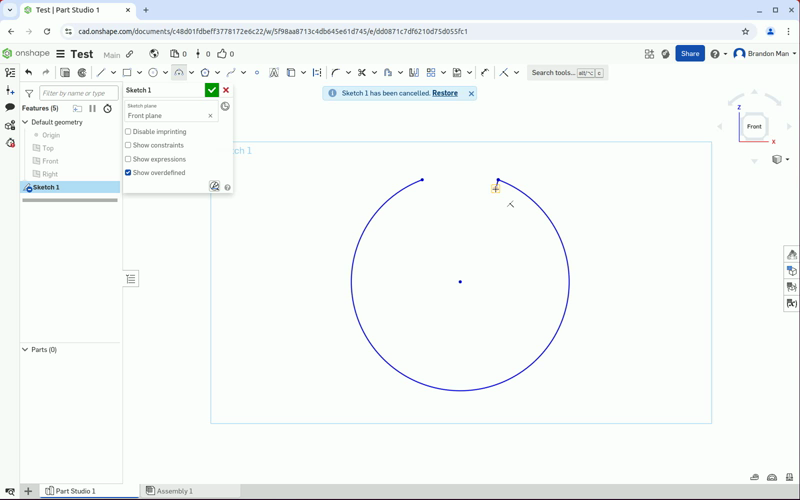
mouse_move(424, 188)
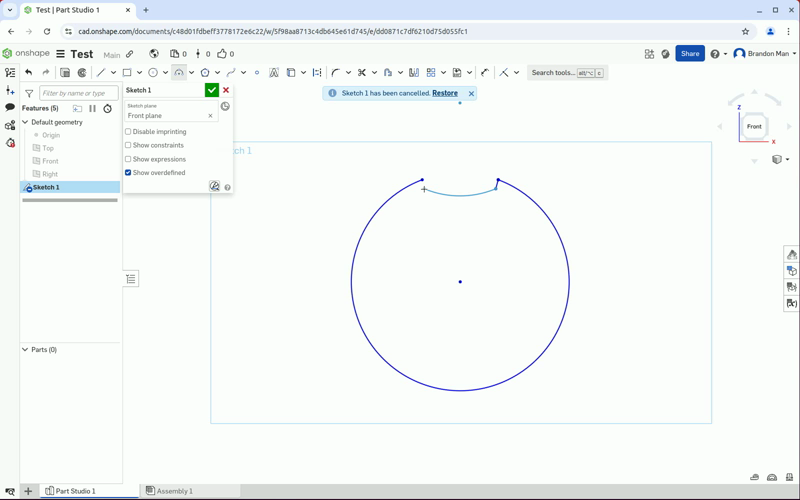
click(424, 188)
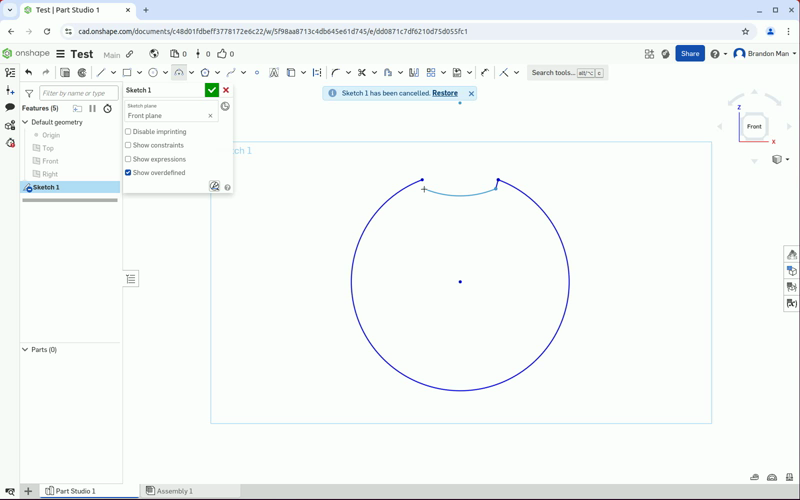
mouse_move(460, 387)
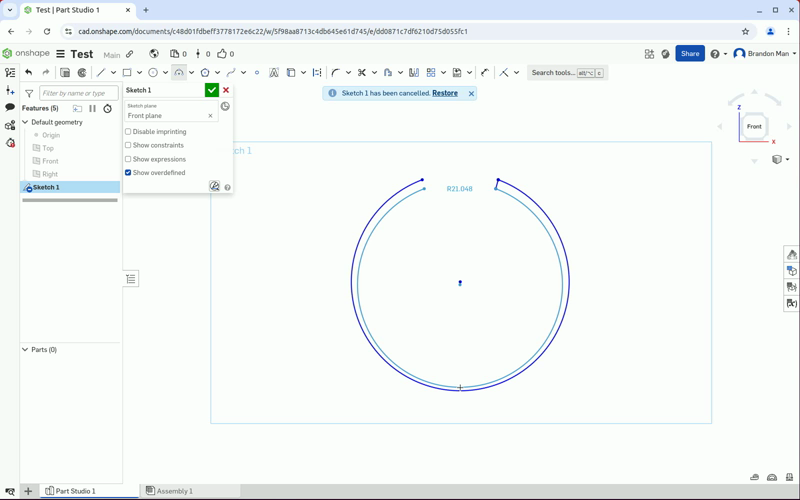
scroll(6)
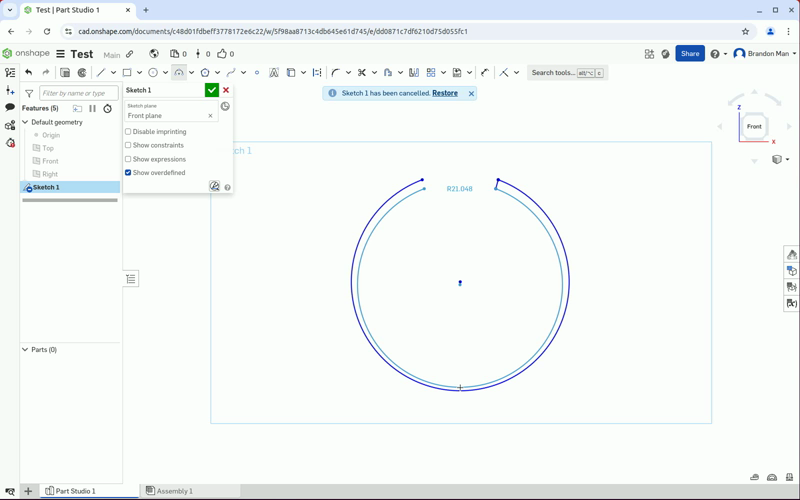
scroll(6)
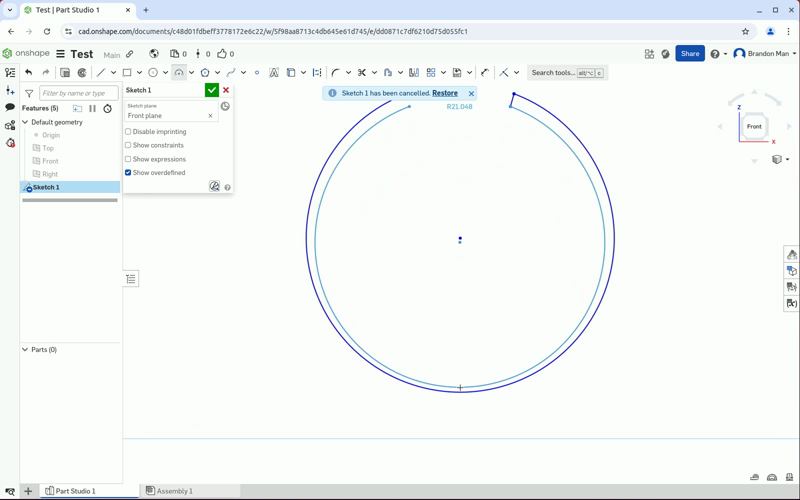
scroll(6)
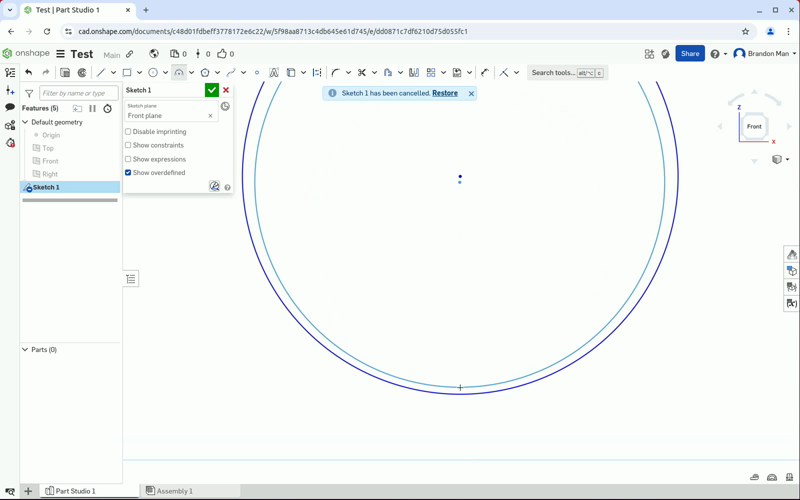
scroll(6)
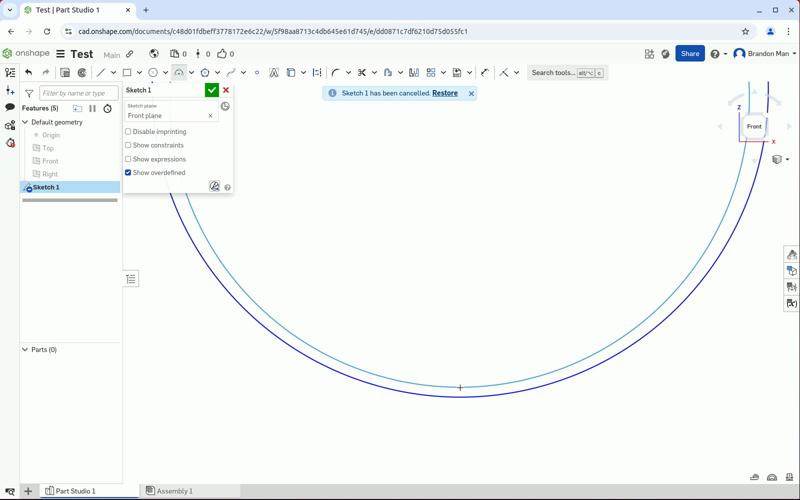
scroll(6)
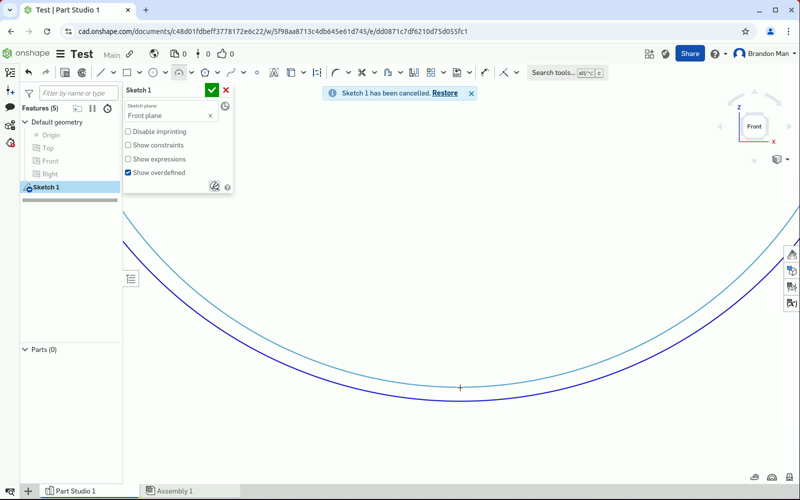
scroll(6)
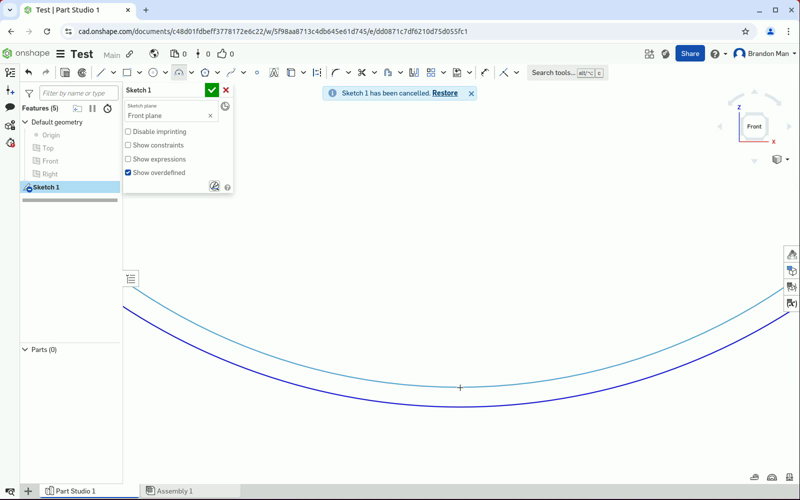
scroll(6)
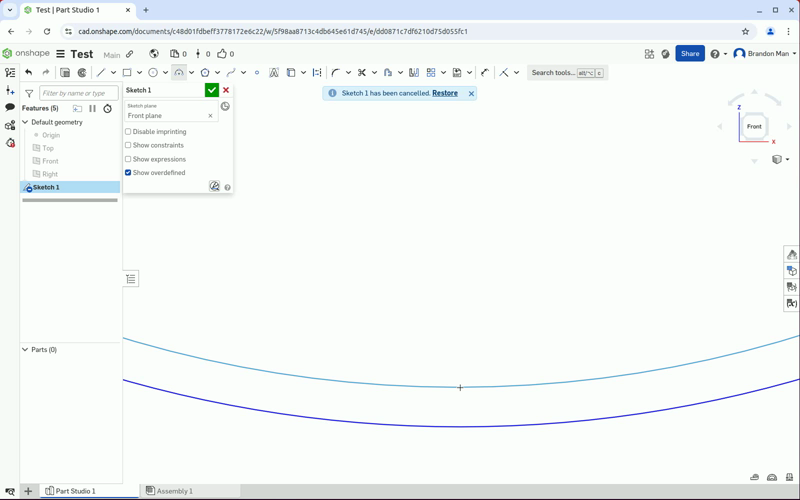
click(460, 387)
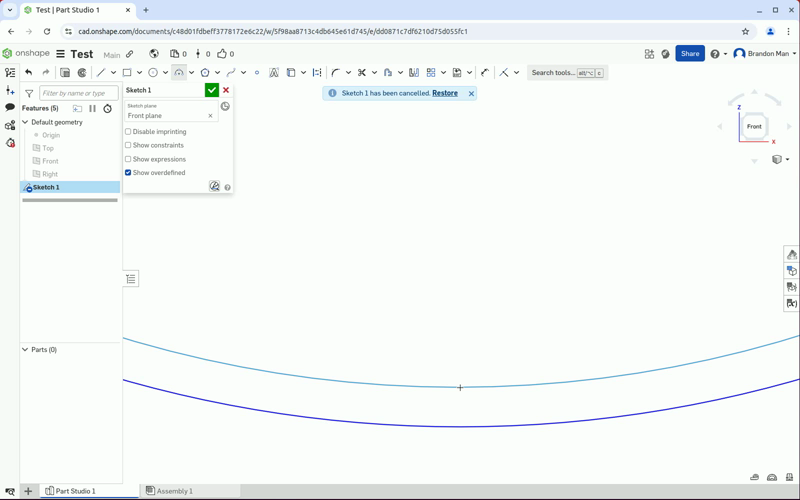
scroll(-6)
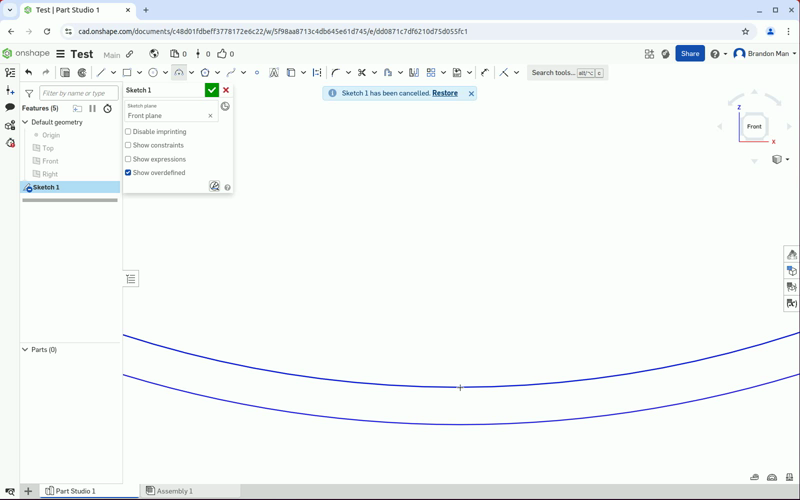
scroll(-6)
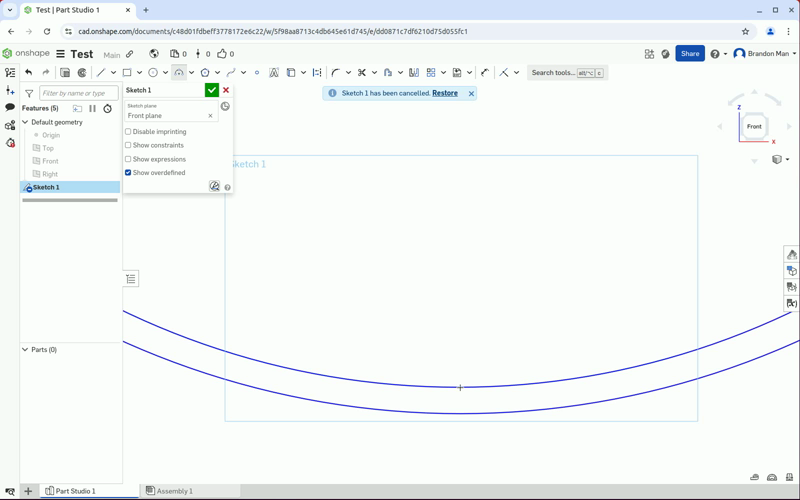
scroll(-6)
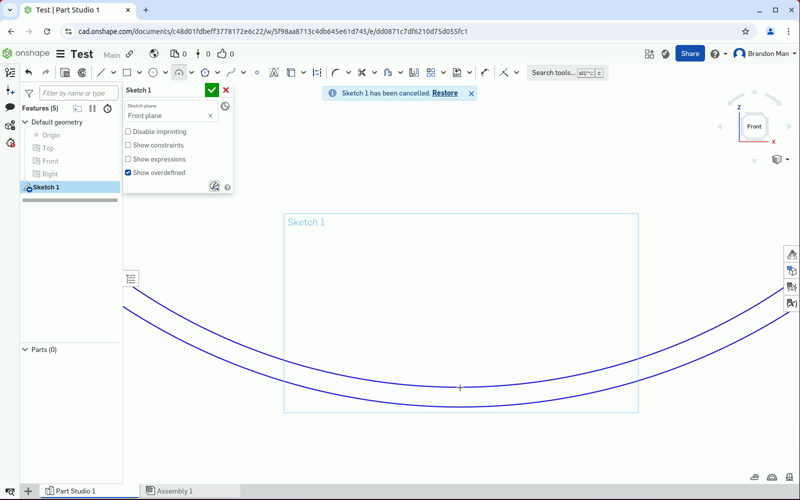
scroll(-6)
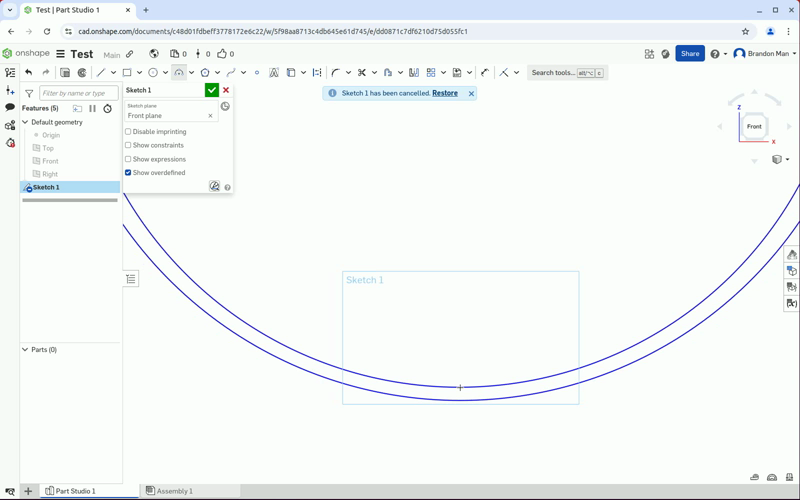
scroll(-6)
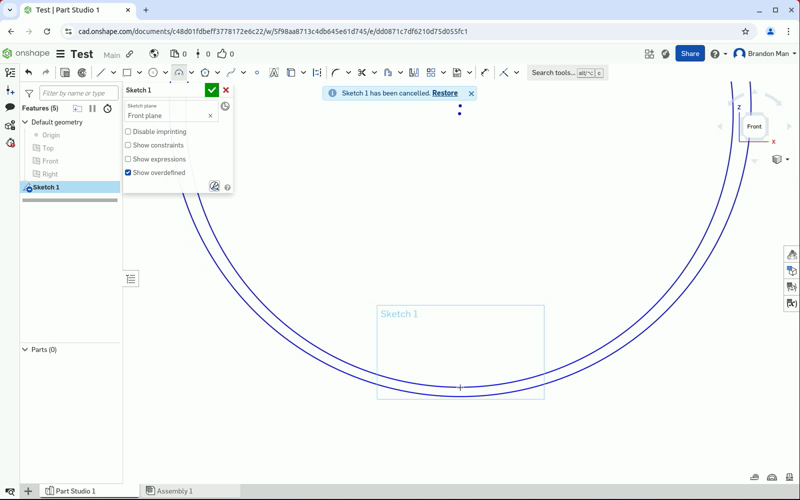
scroll(-6)
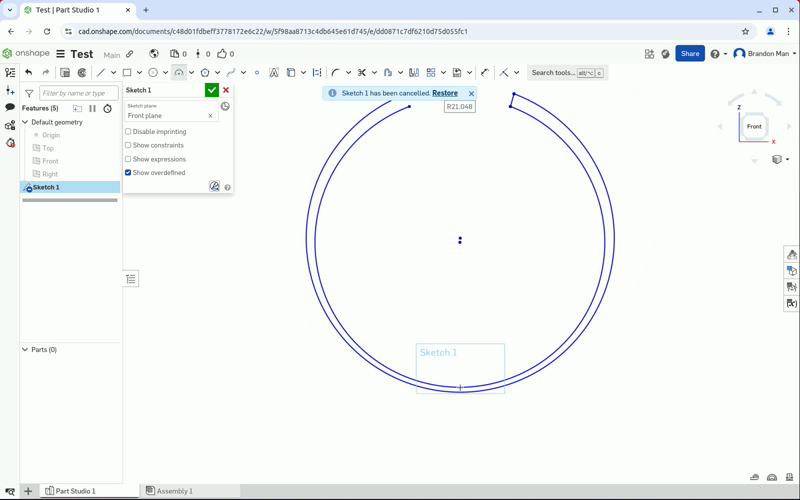
scroll(-6)
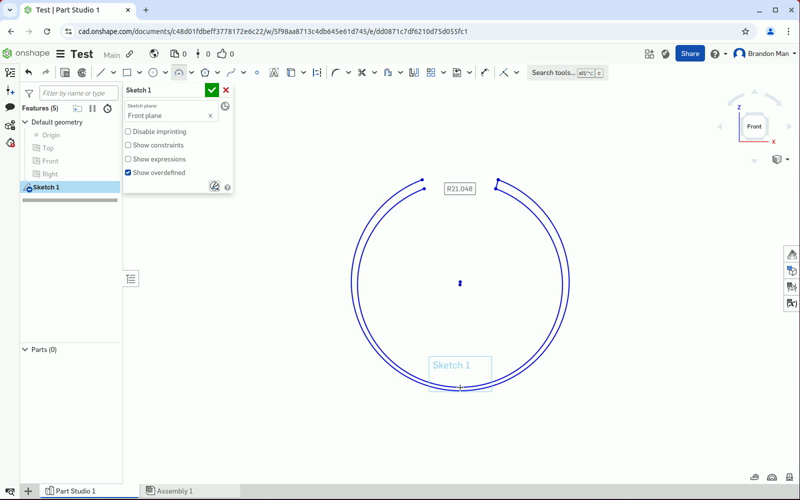
key_up(shift)
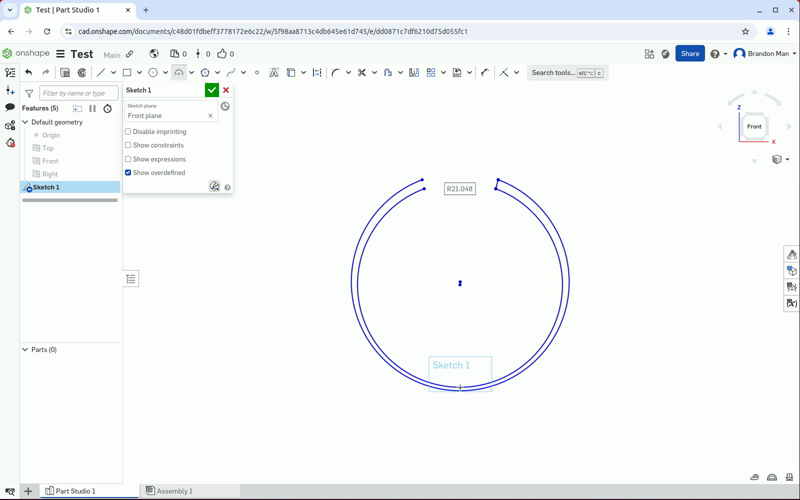
key(esc)
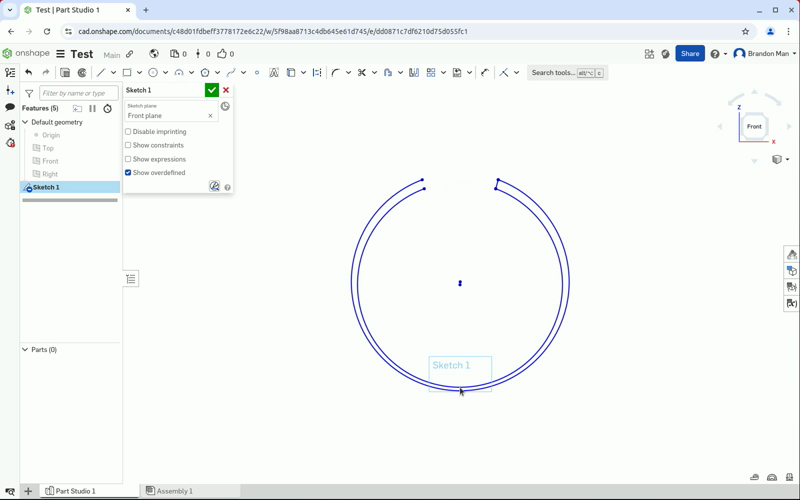
key(l)
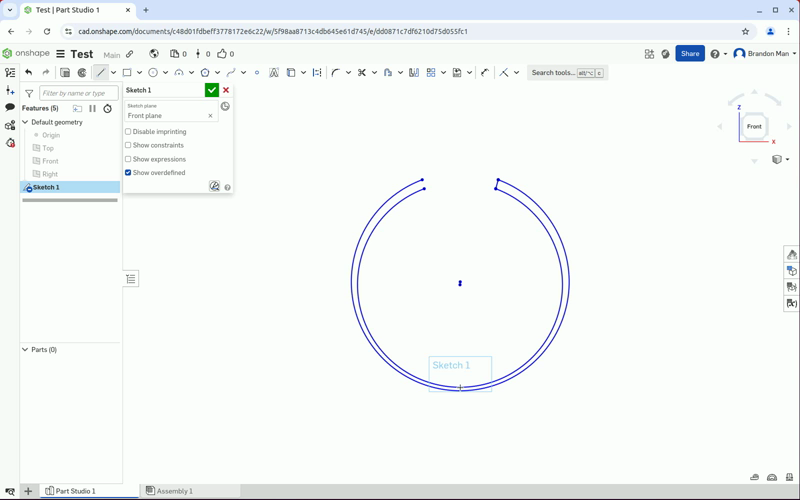
mouse_move(424, 188)
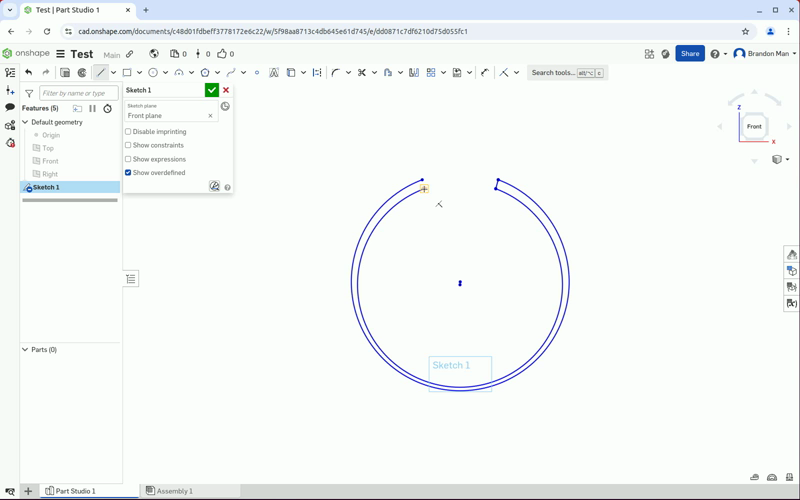
click(424, 188)
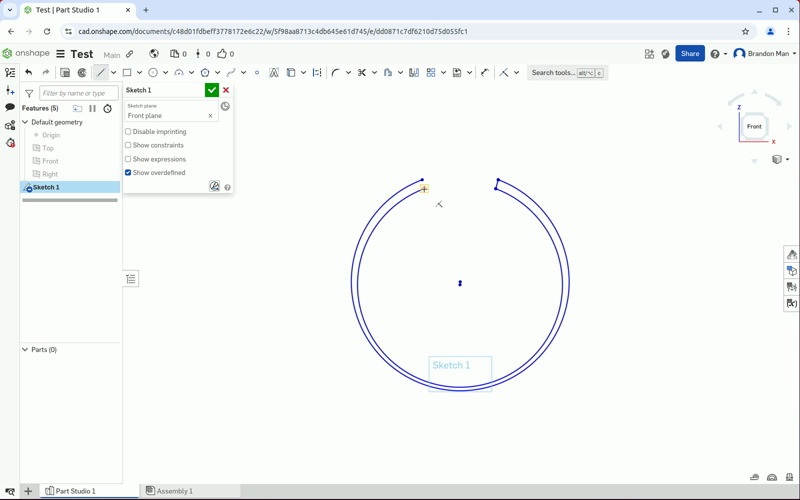
mouse_move(454, 188)
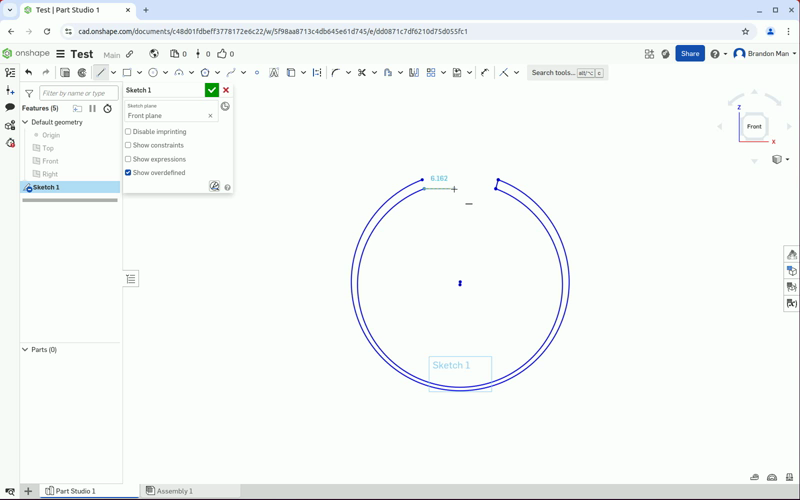
key_down(shift)
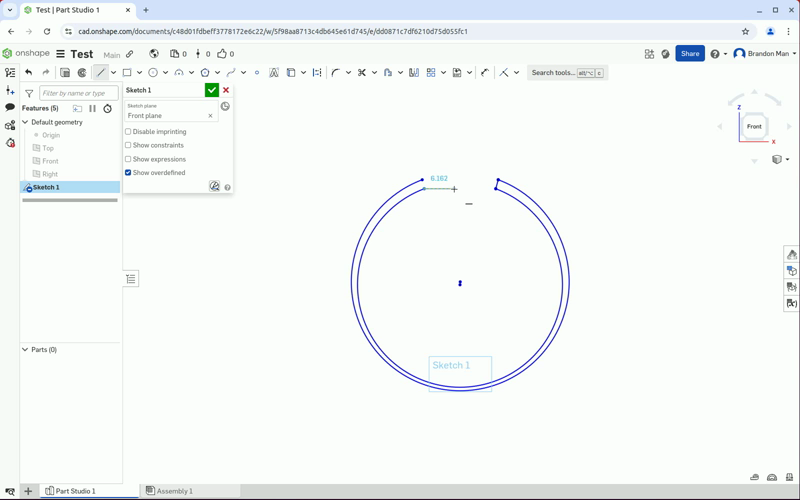
mouse_move(422, 179)
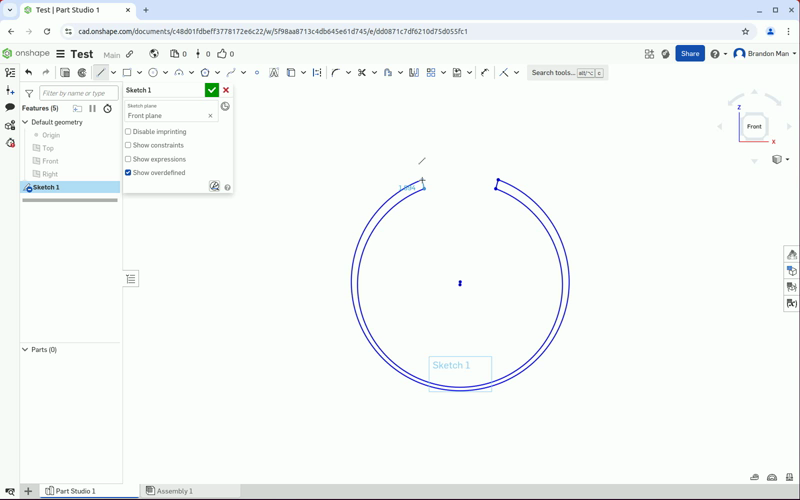
key_up(shift)
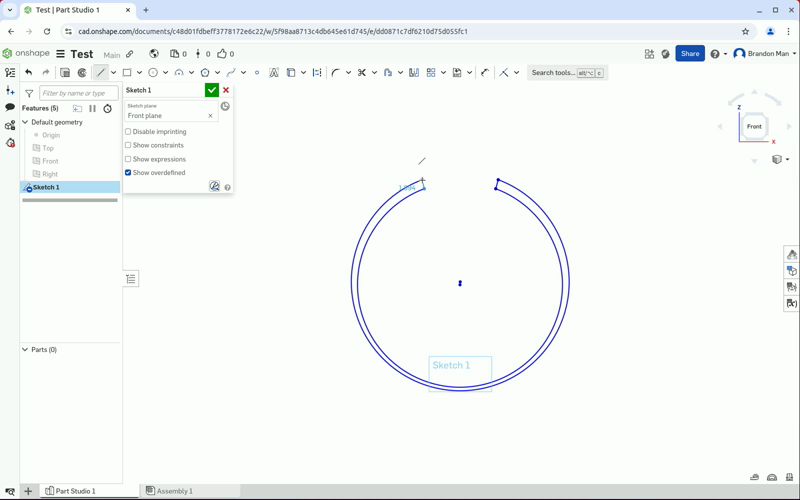
click(422, 179)
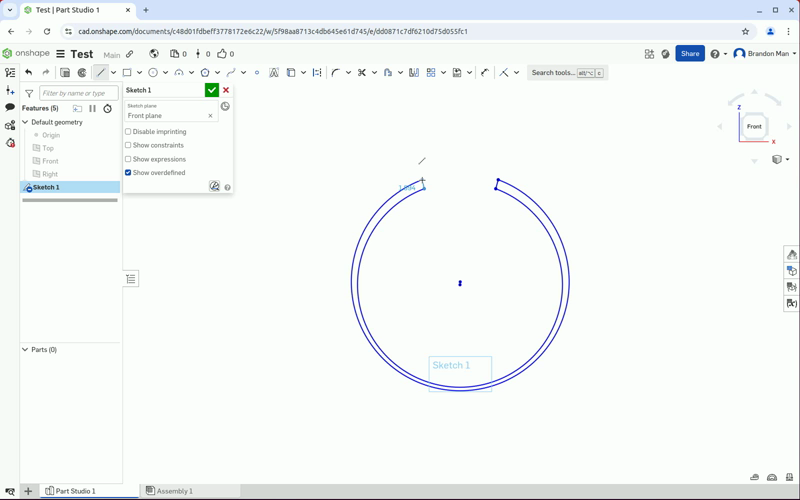
key(esc)
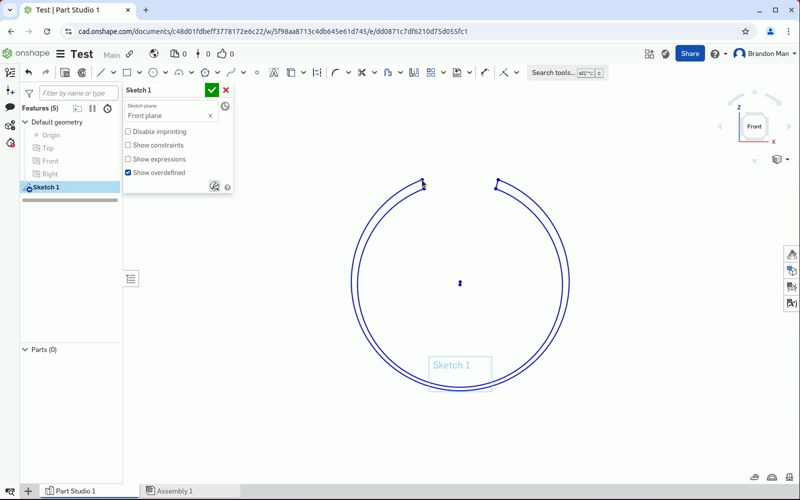
mouse_move(395, 198)
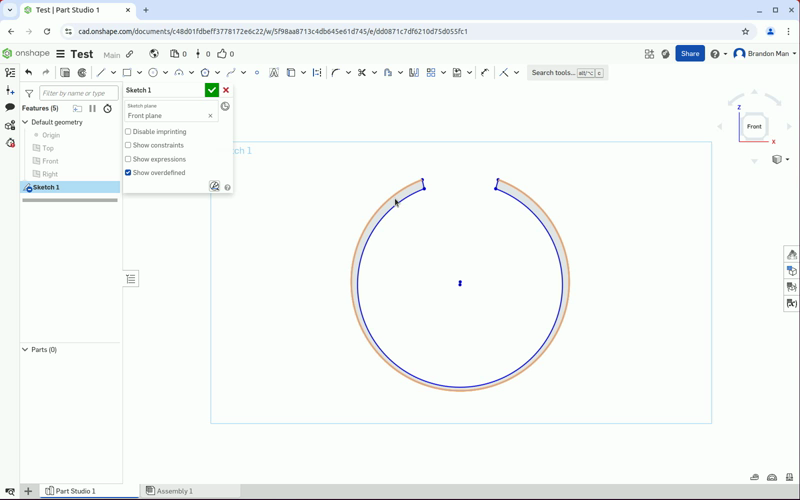
click(395, 198)
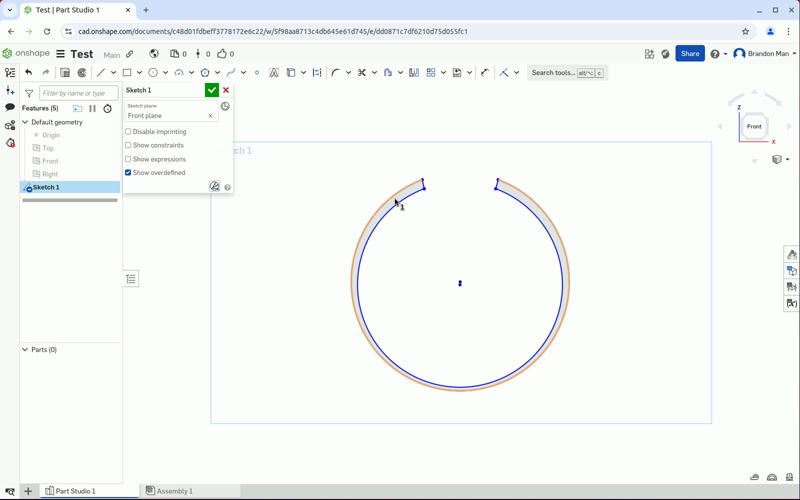
mouse_move(73, 352)
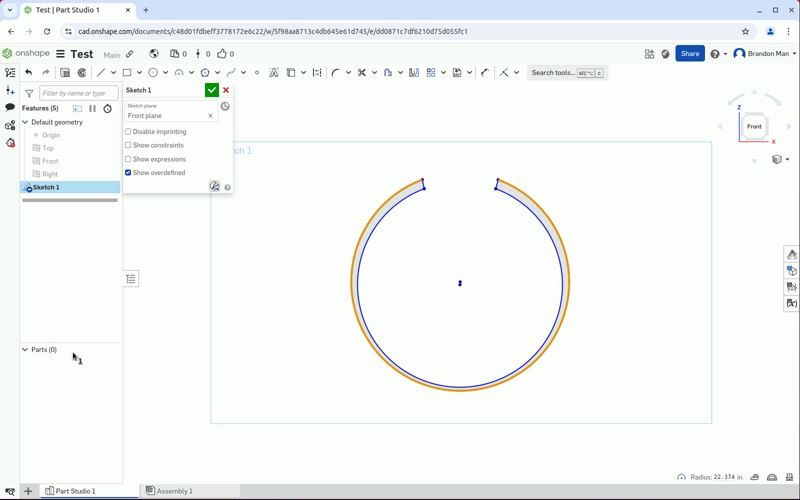
key(shift+y)
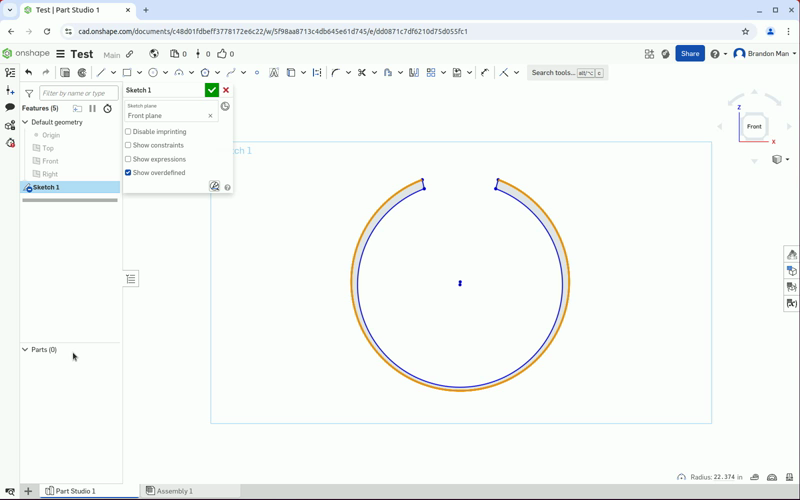
key(shift+e)
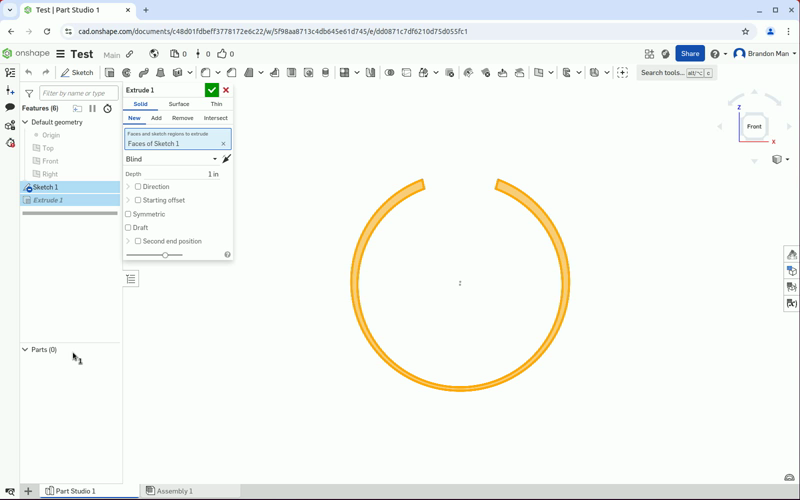
mouse_move(143, 106)
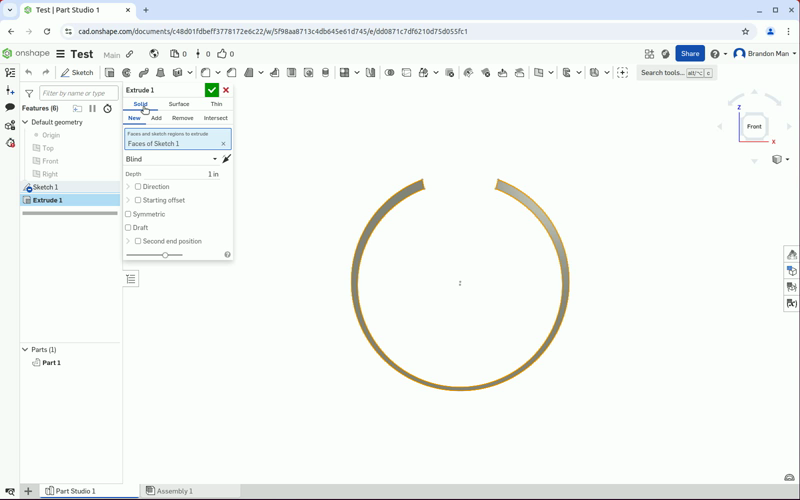
click(143, 106)
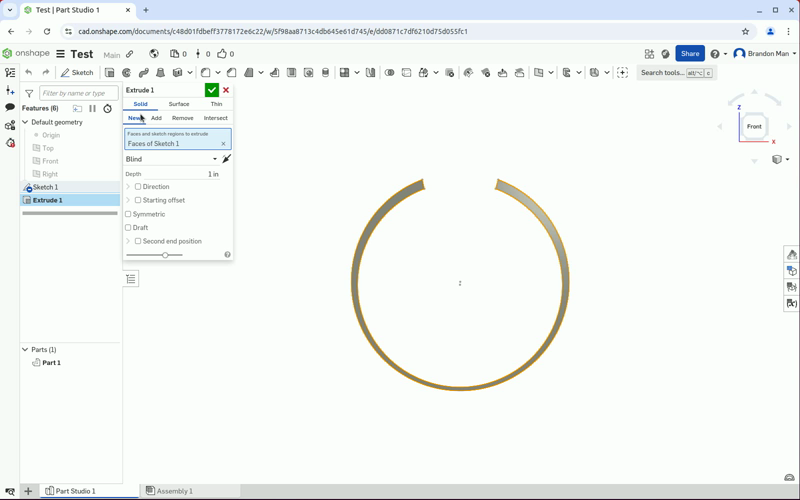
mouse_move(137, 120)
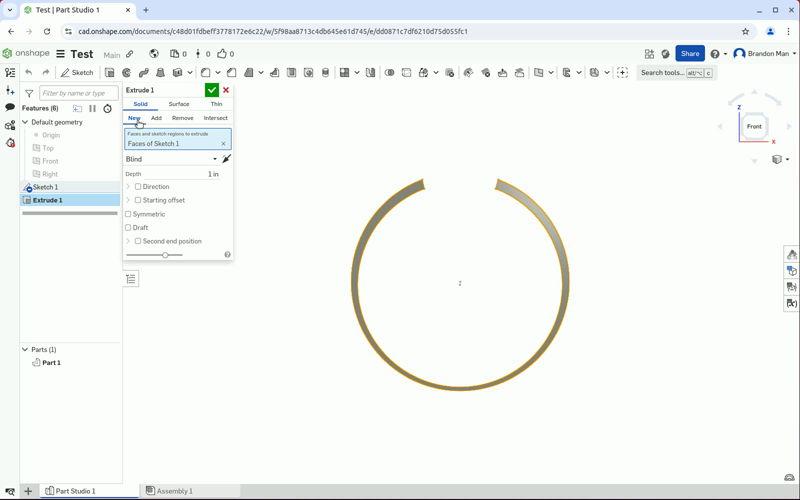
click(137, 120)
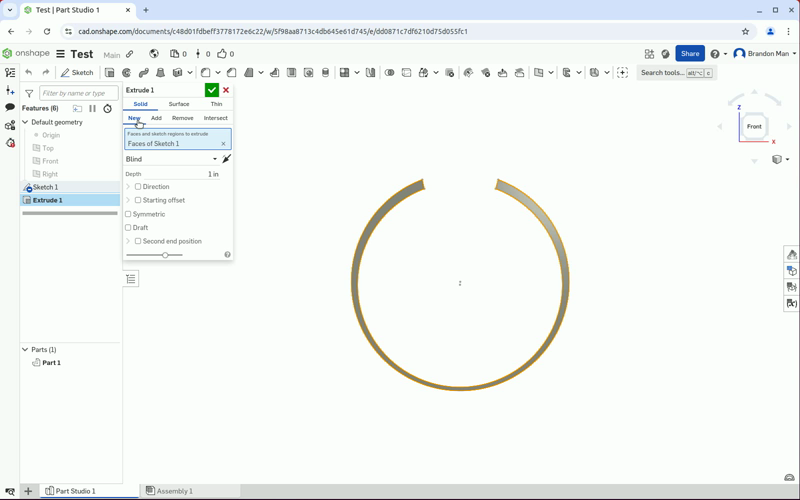
key(tab, 4)
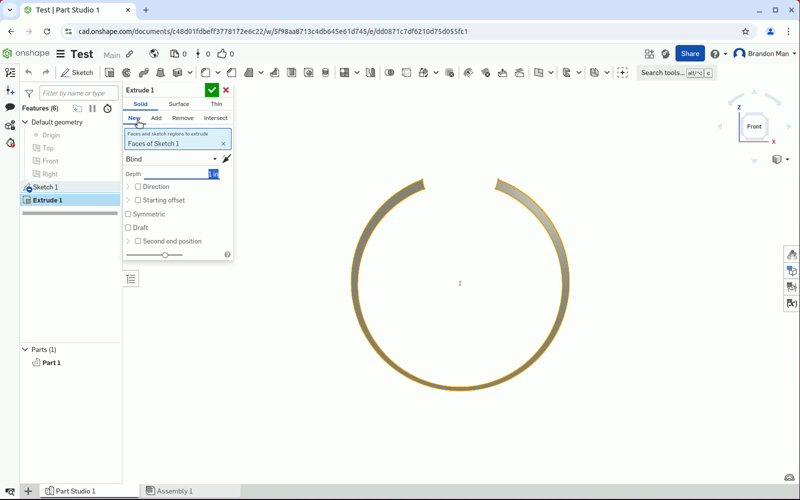
text(0.963)
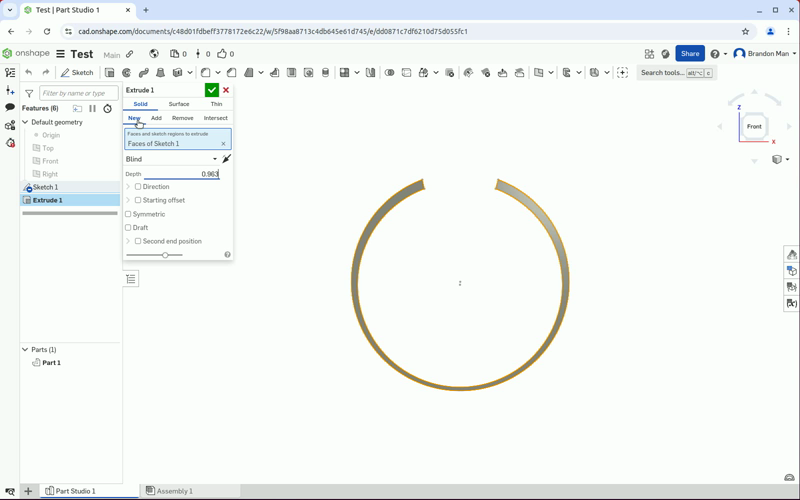
key(tab, 3)
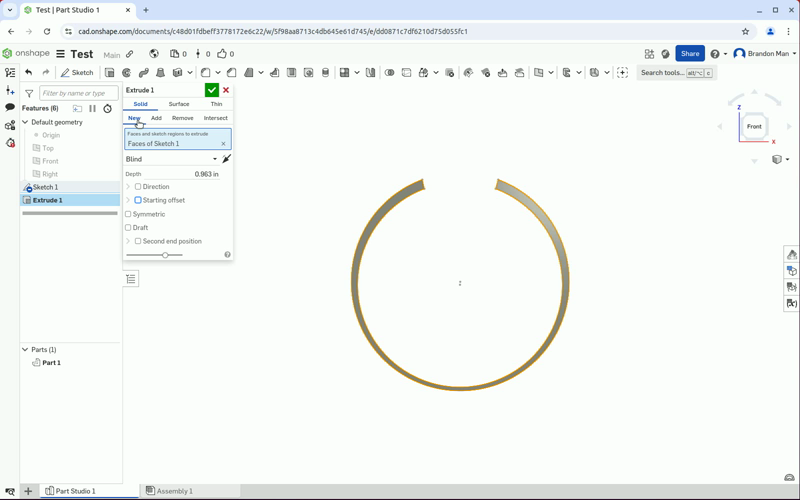
key(tab, 2)
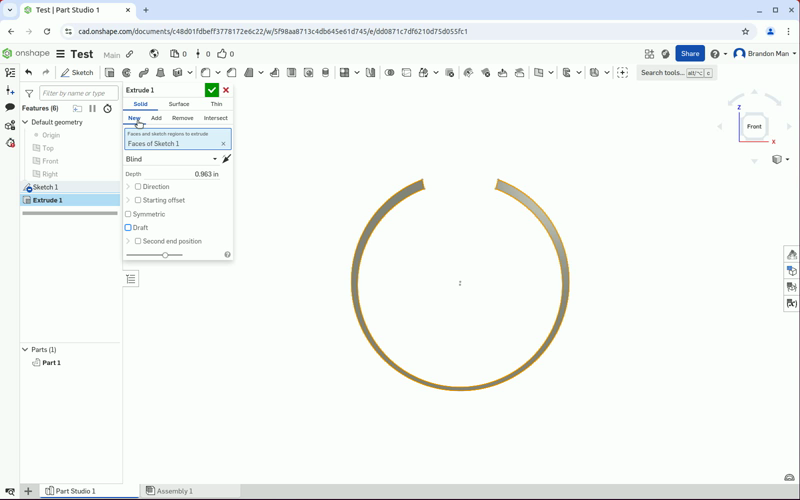
key(space)
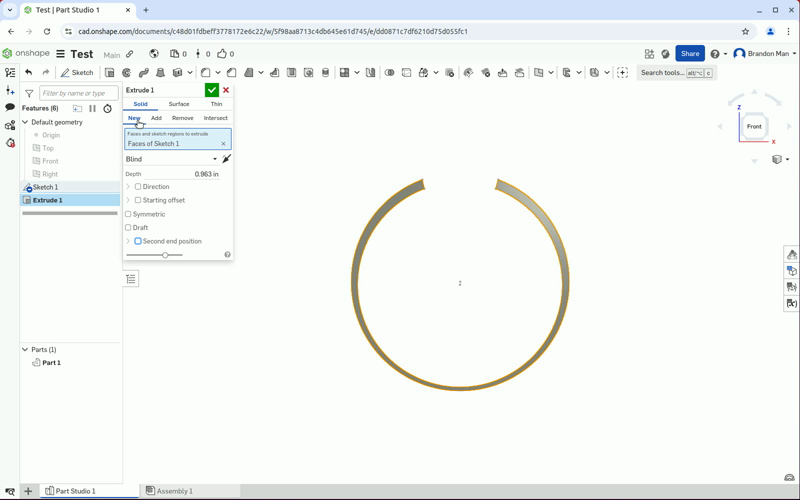
key(tab, 3)
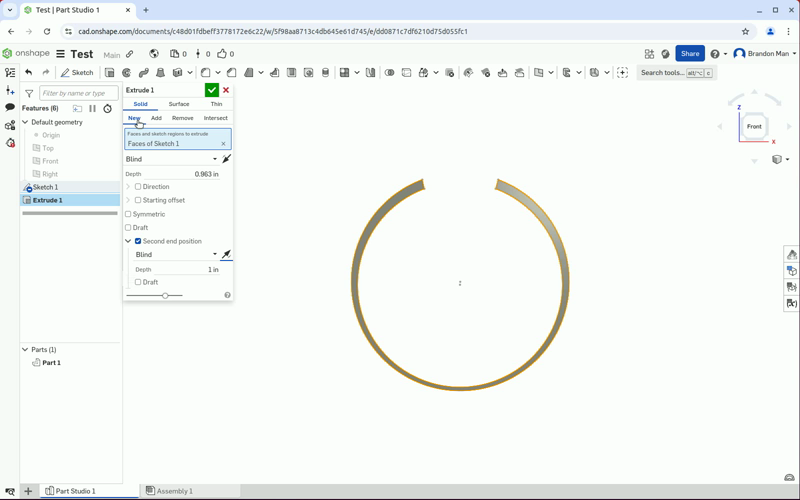
text(0.963)
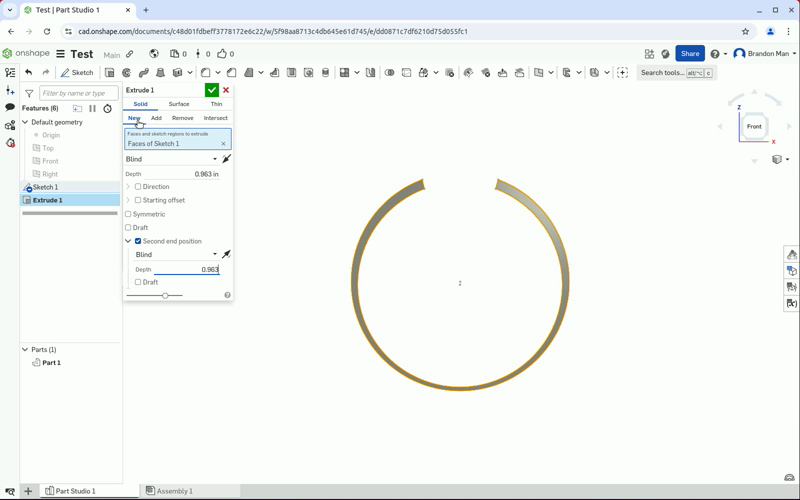
key(enter)
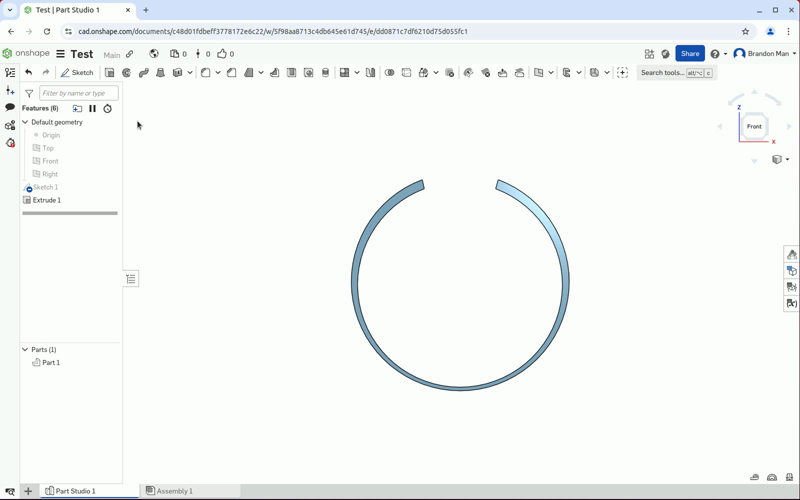
key(shift+h)
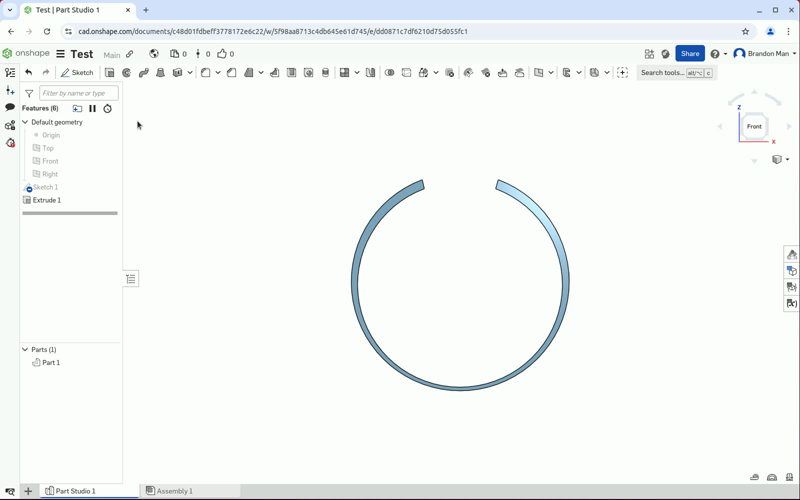
key(shift+h)
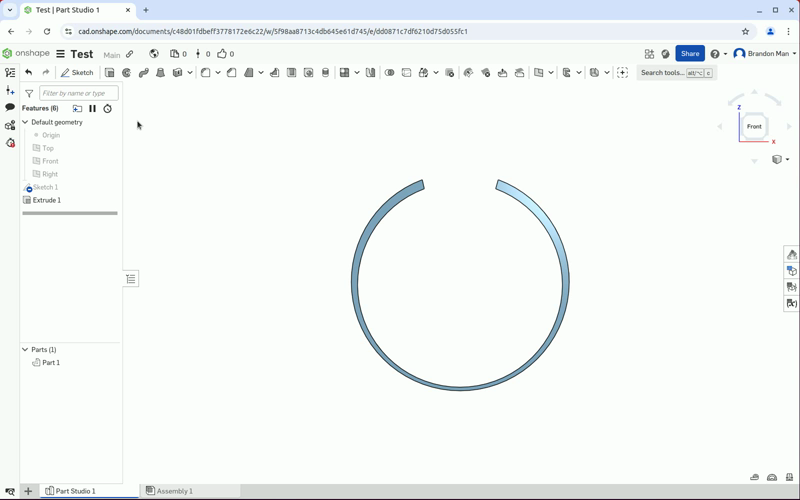
mouse_move(73, 189)
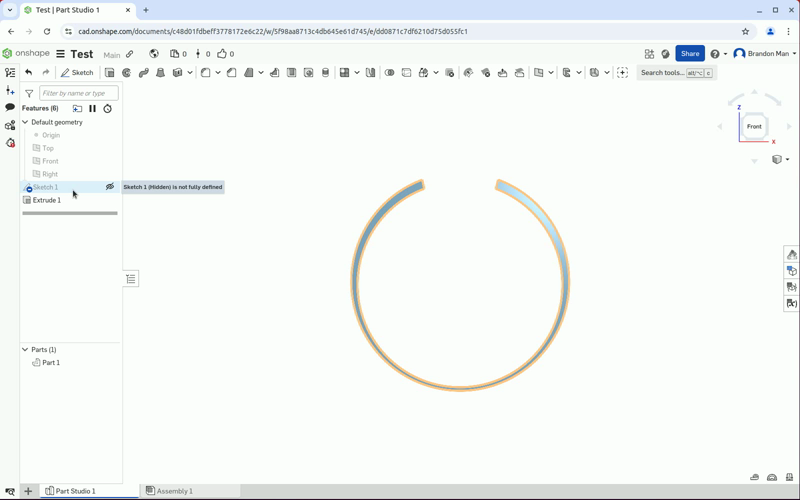
click(73, 189)
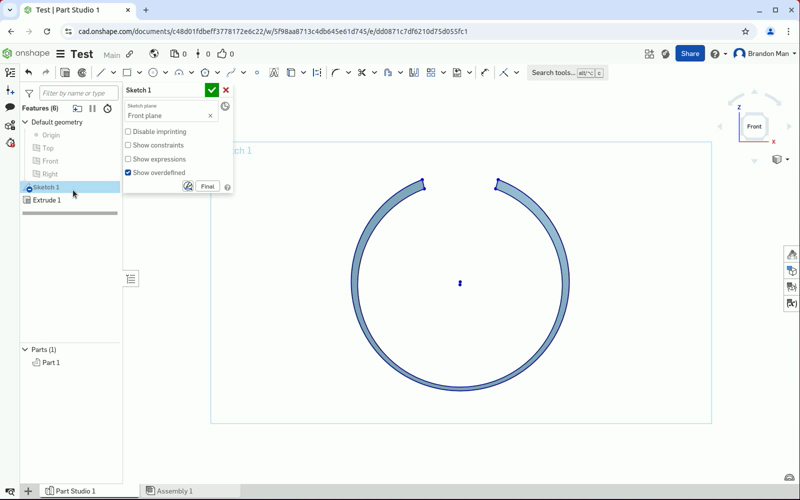
mouse_move(229, 92)
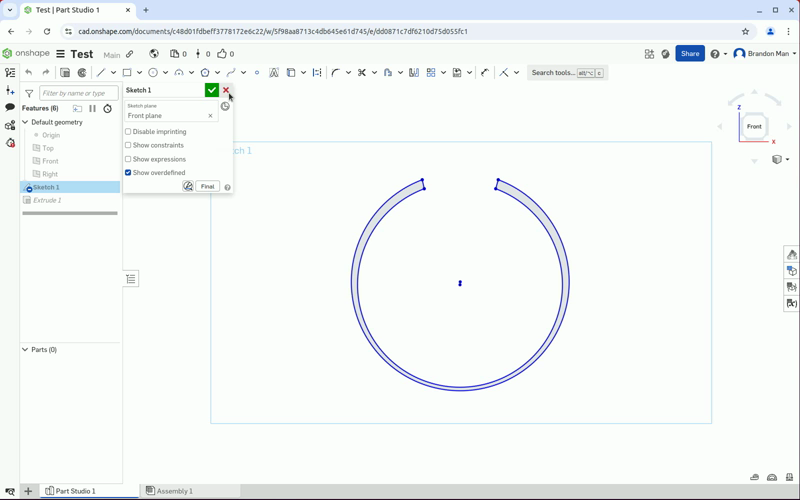
click(229, 92)
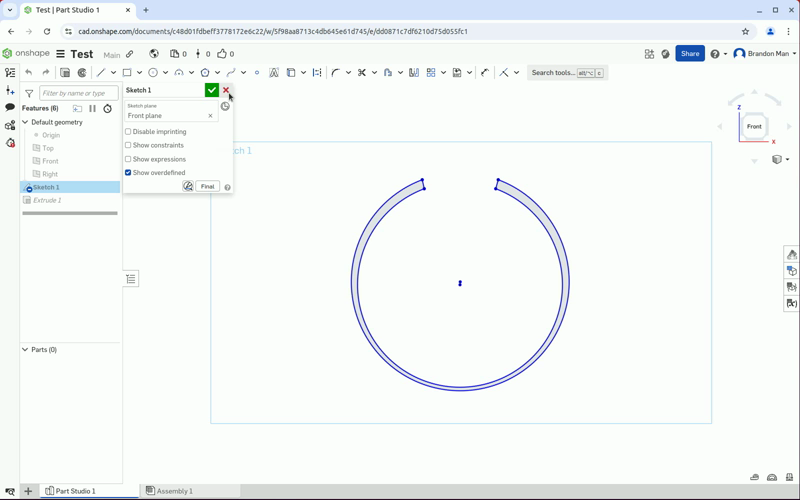
key(shift+s)
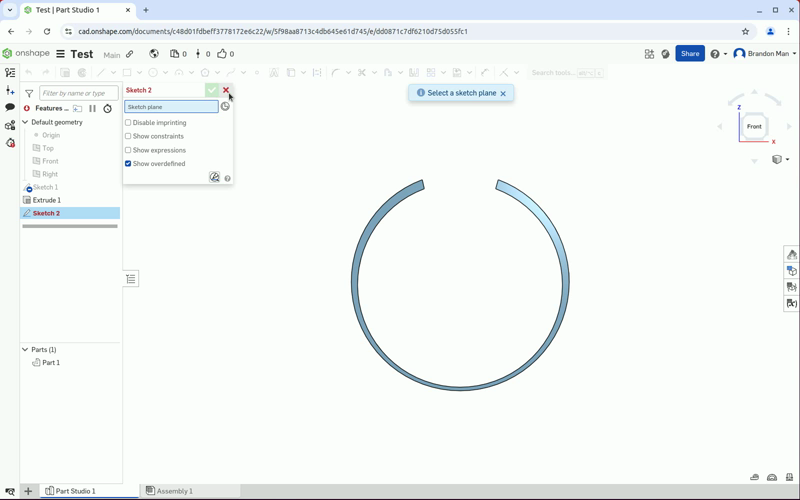
mouse_move(73, 163)
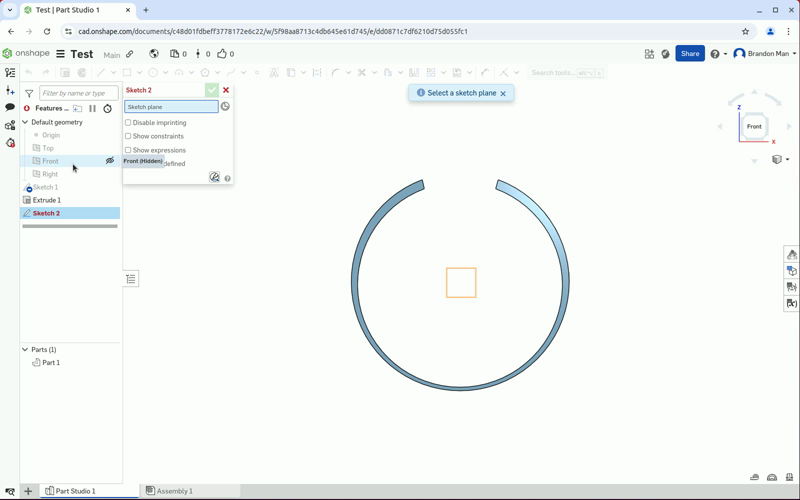
click(73, 163)
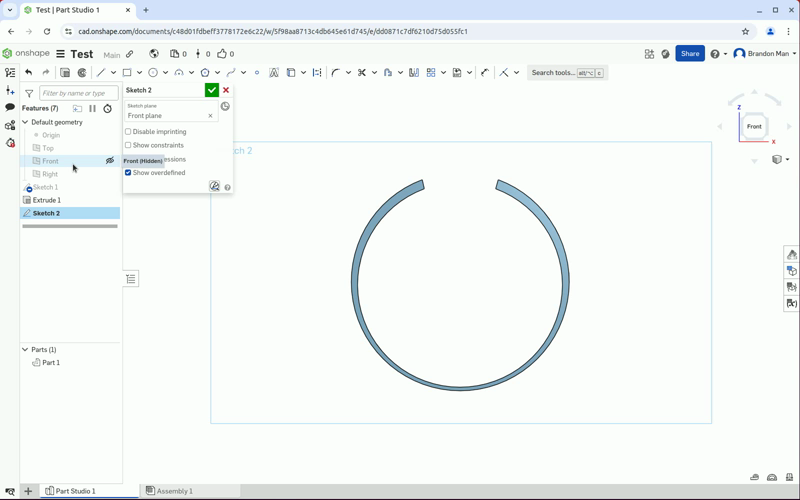
mouse_move(73, 352)
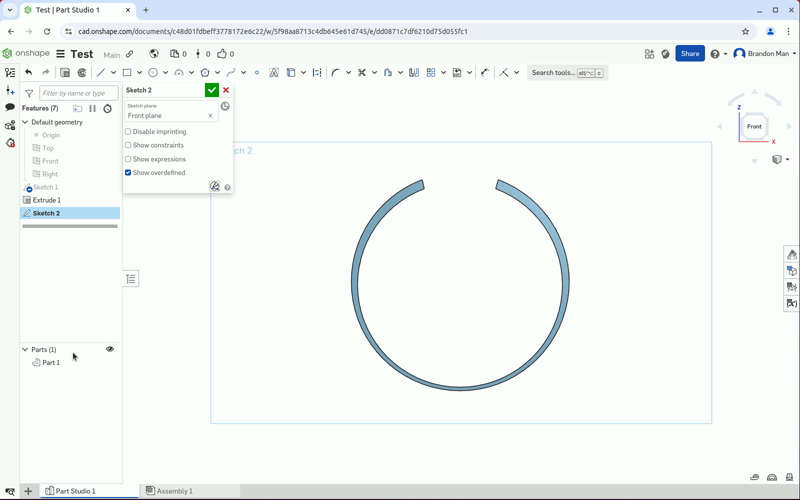
key(y)
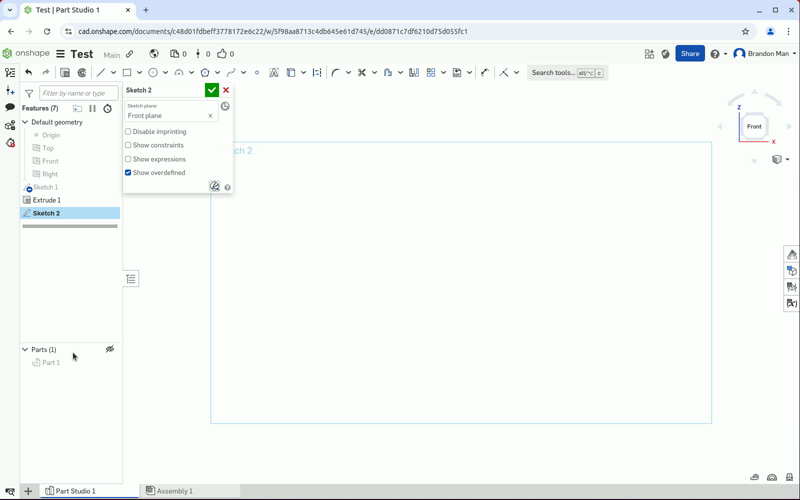
key(l)
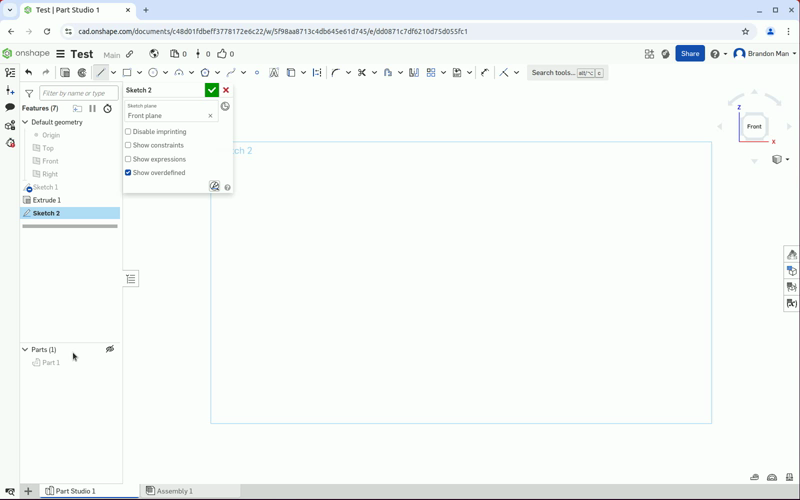
key_down(shift)
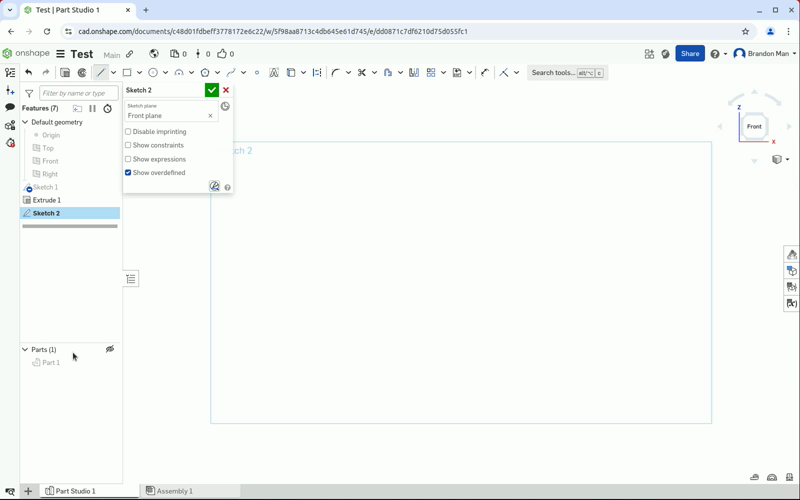
mouse_move(422, 179)
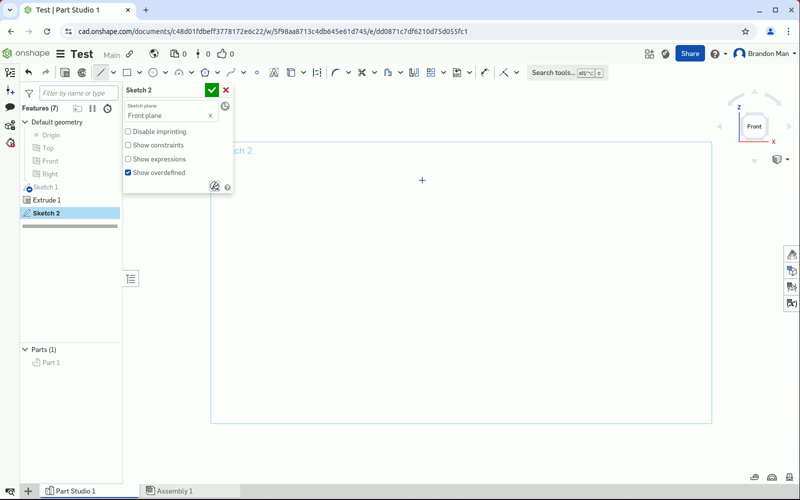
click(422, 179)
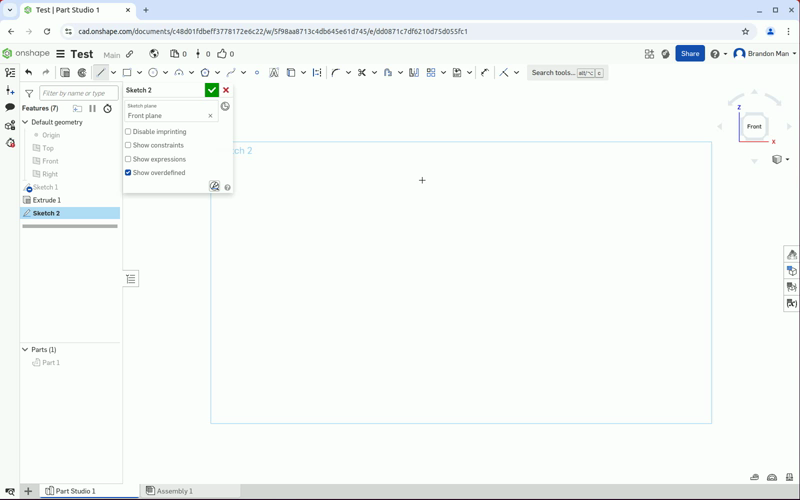
key_up(shift)
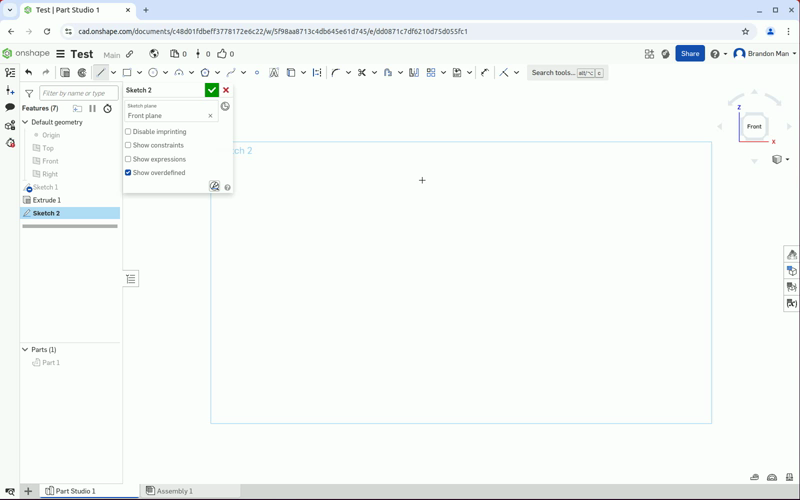
key_down(shift)
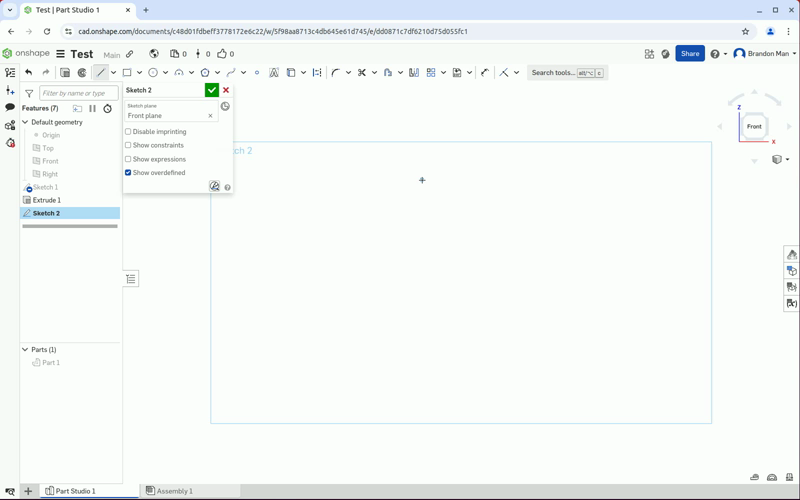
mouse_move(452, 179)
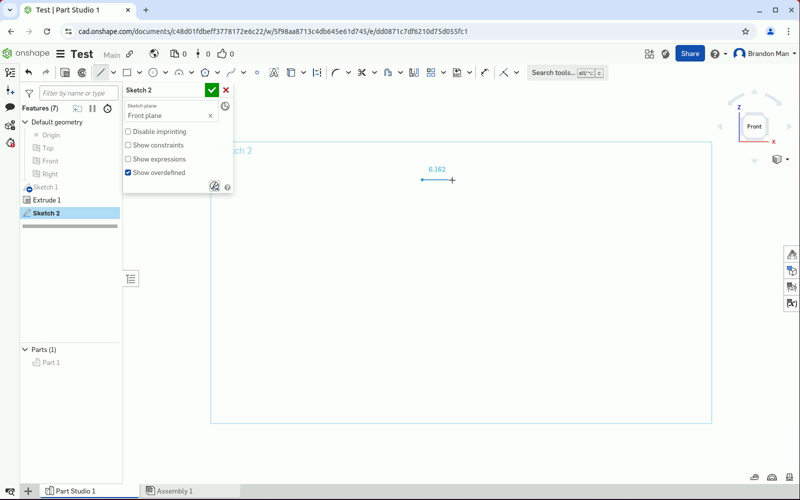
mouse_move(425, 187)
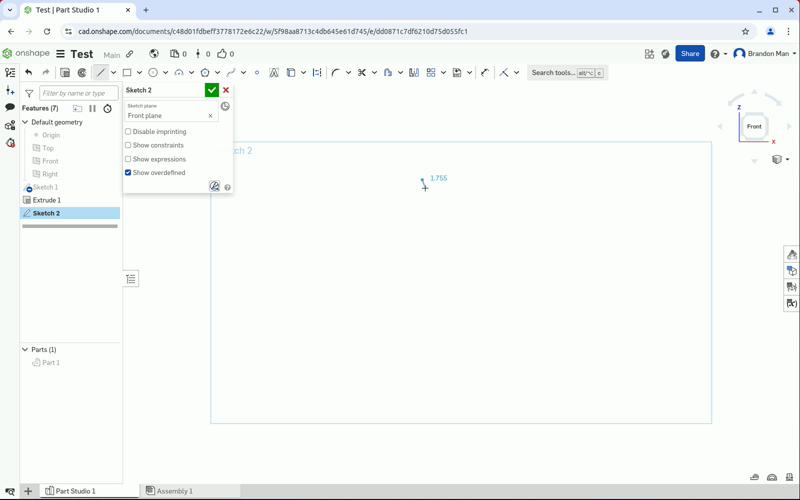
click(425, 187)
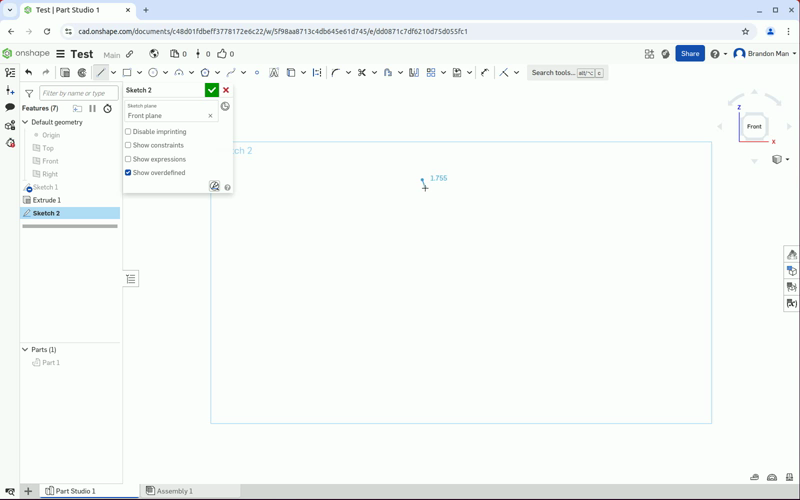
key_up(shift)
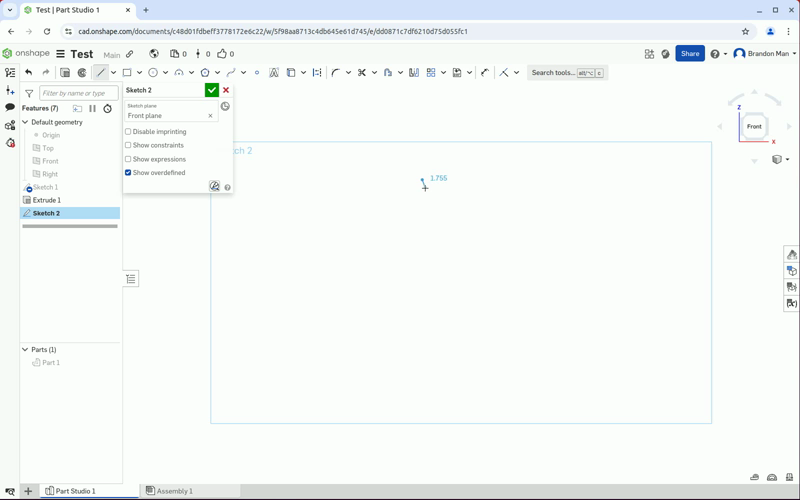
key(esc)
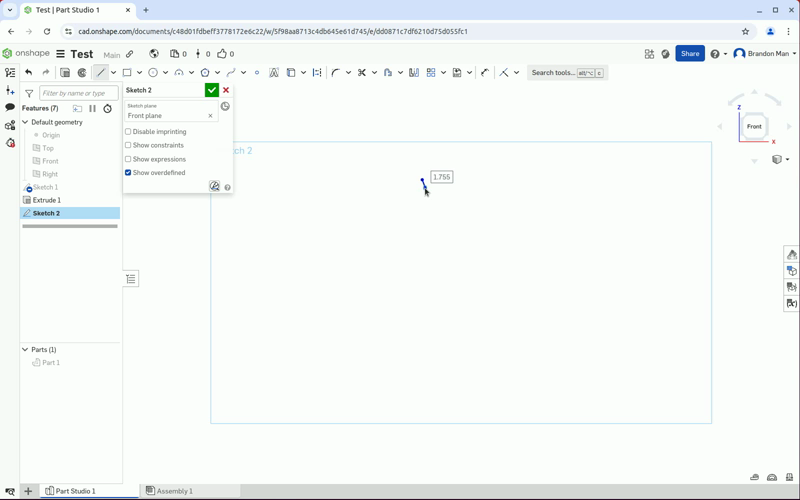
key(a)
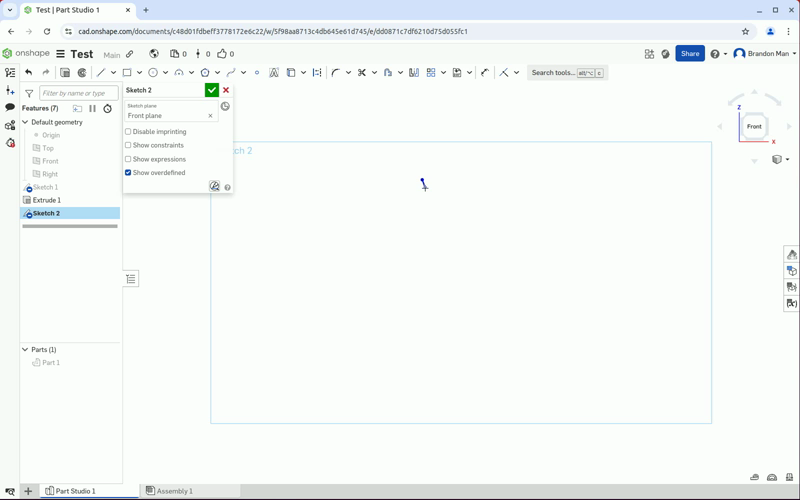
mouse_move(425, 187)
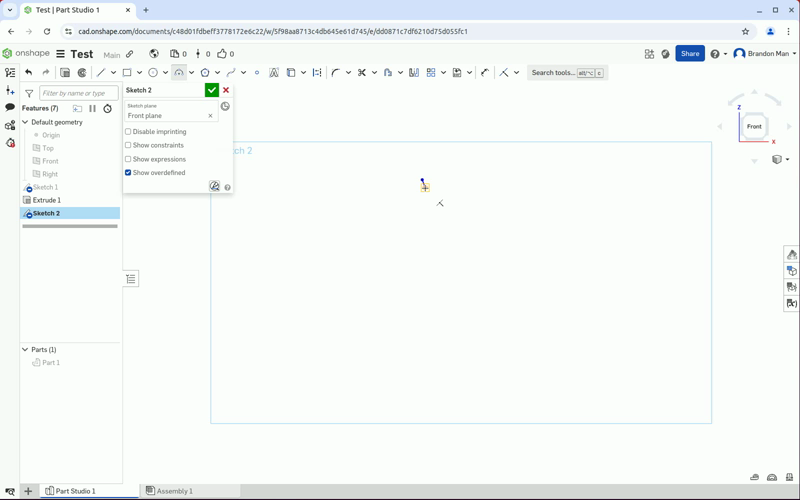
click(425, 187)
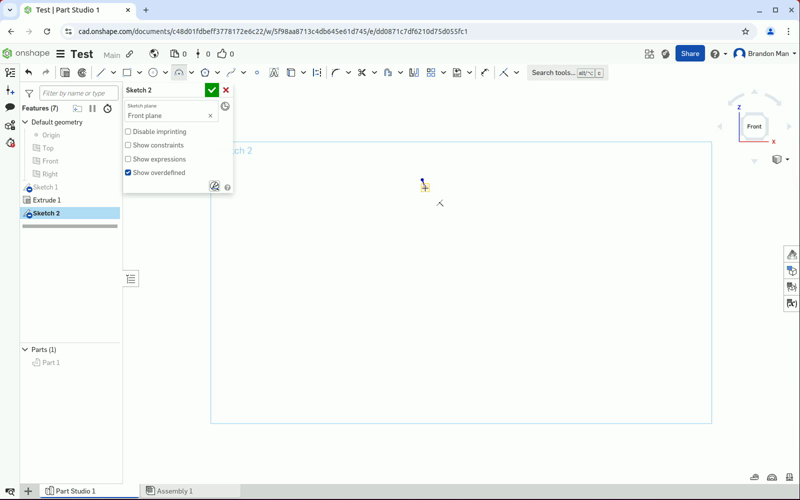
key_down(shift)
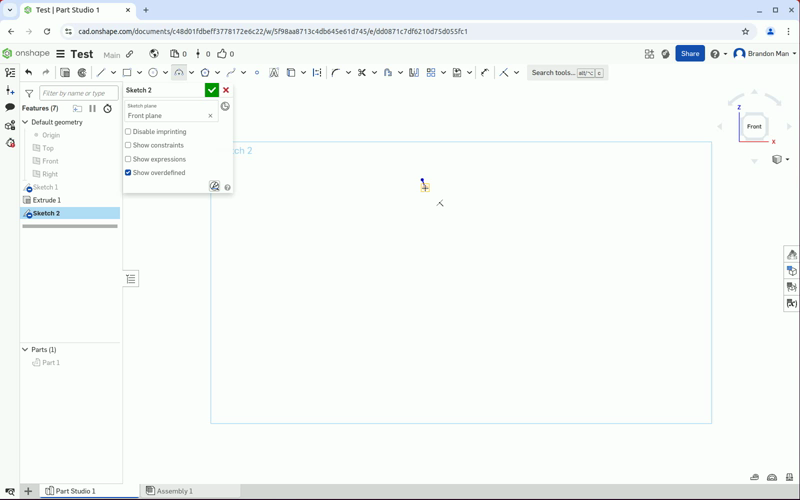
mouse_move(495, 187)
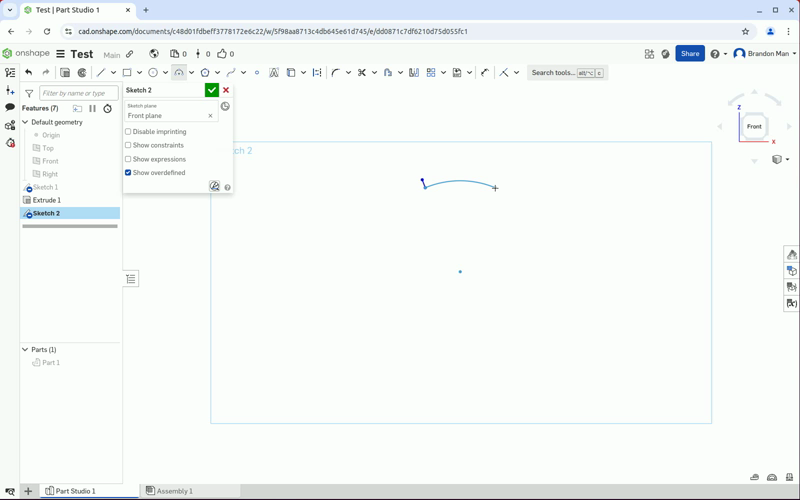
click(495, 187)
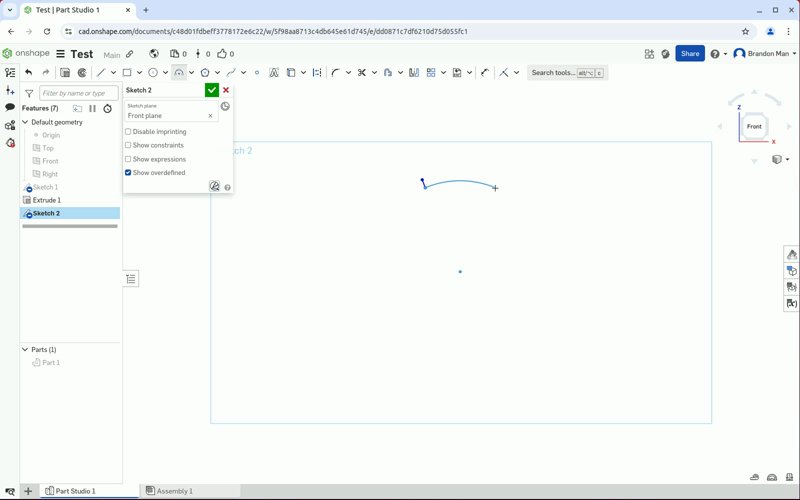
mouse_move(460, 181)
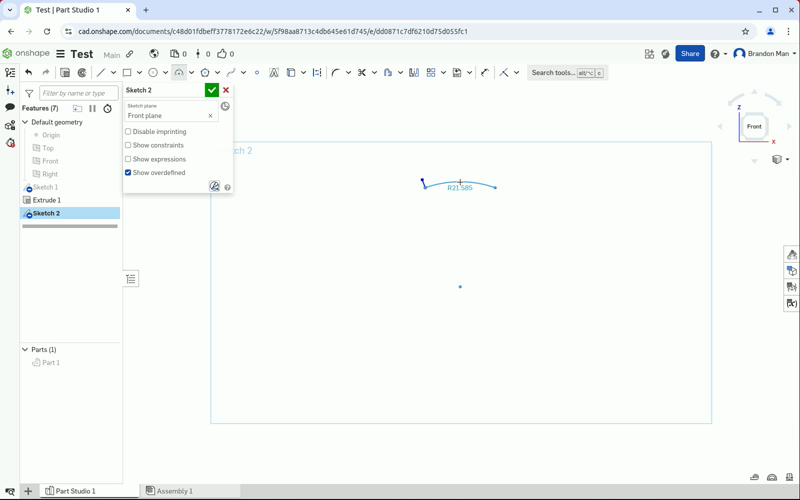
click(460, 181)
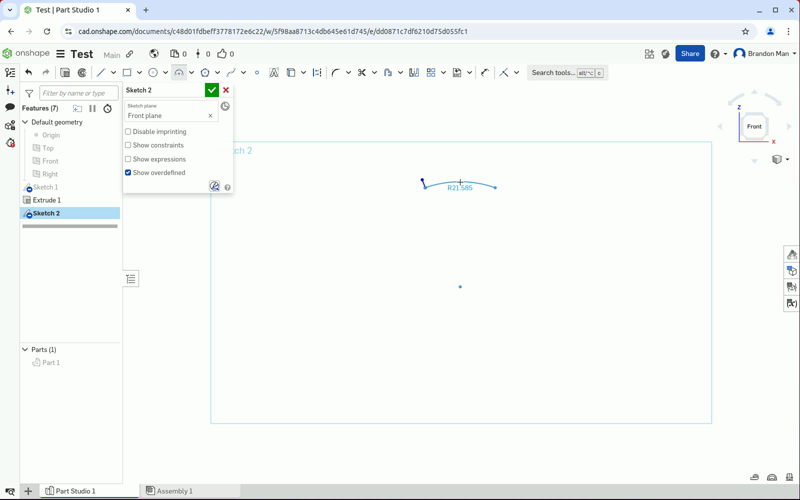
key_up(shift)
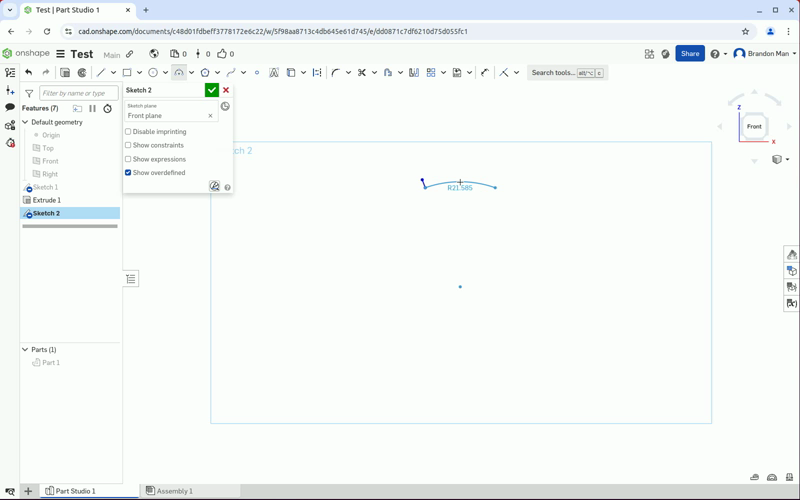
key(esc)
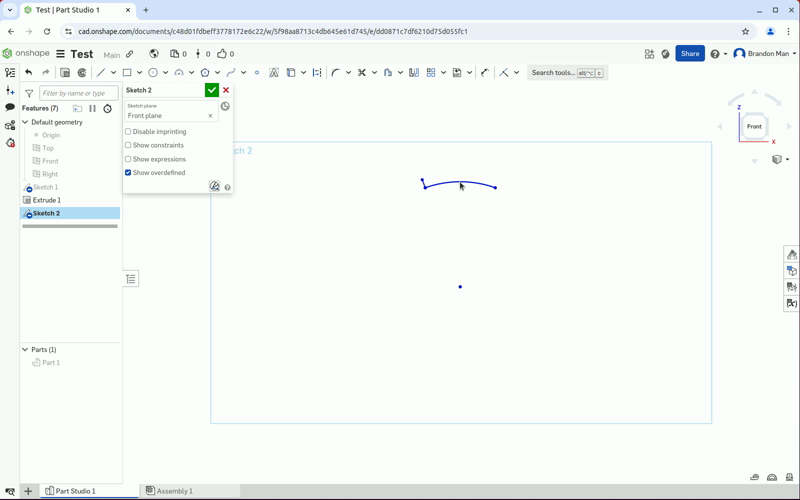
key(l)
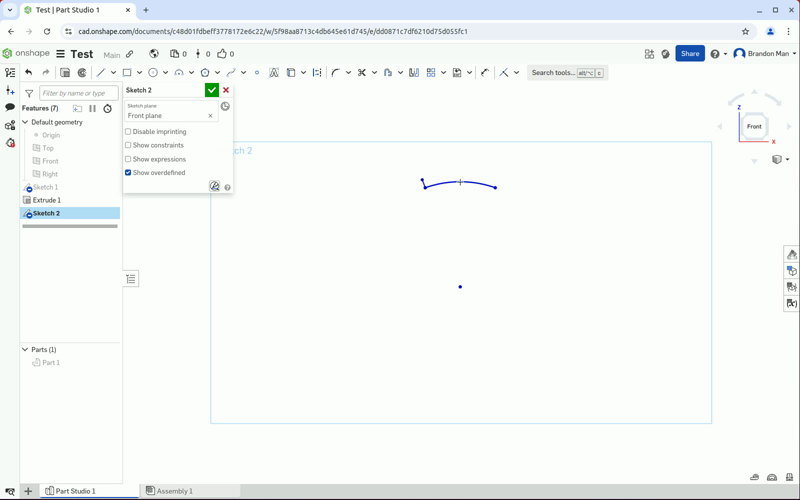
mouse_move(495, 187)
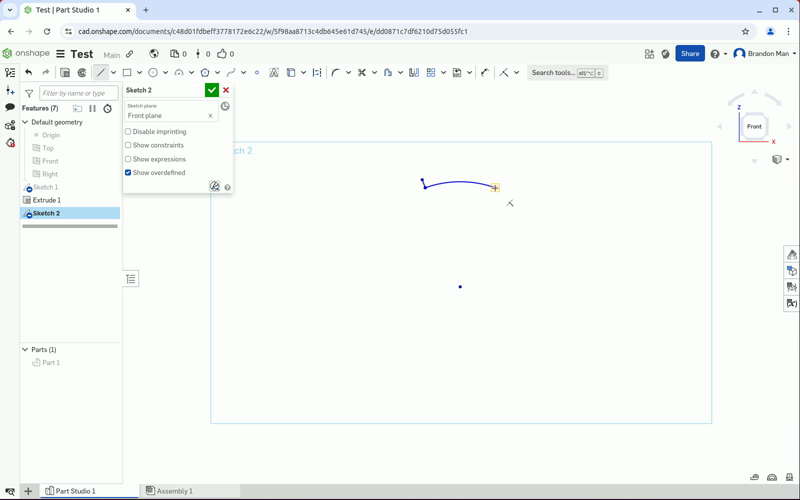
click(495, 187)
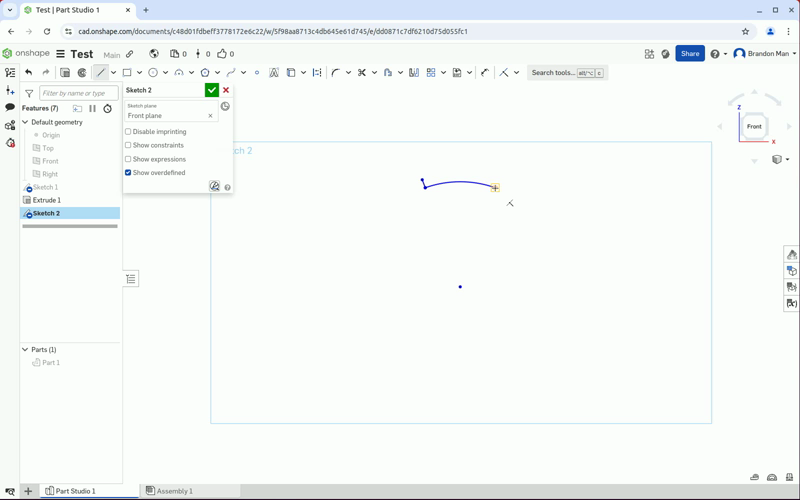
key_down(shift)
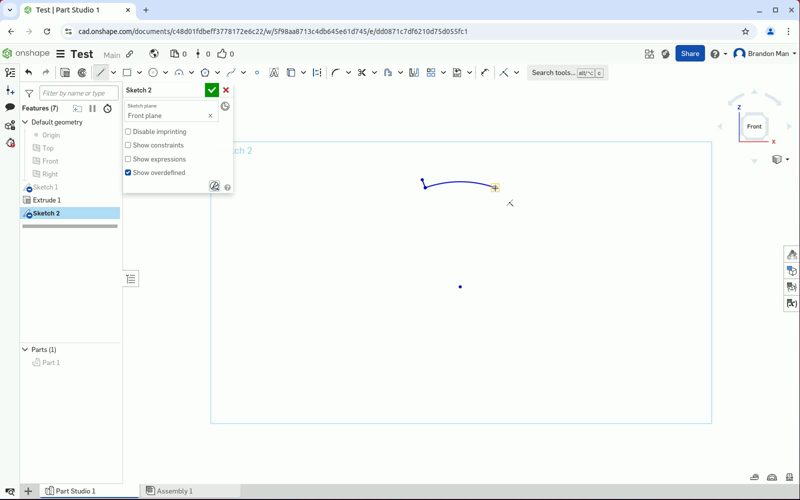
mouse_move(525, 187)
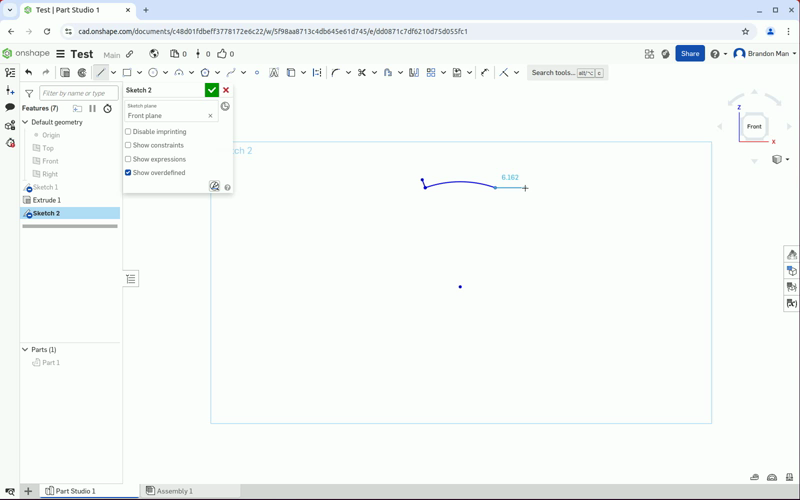
mouse_move(498, 179)
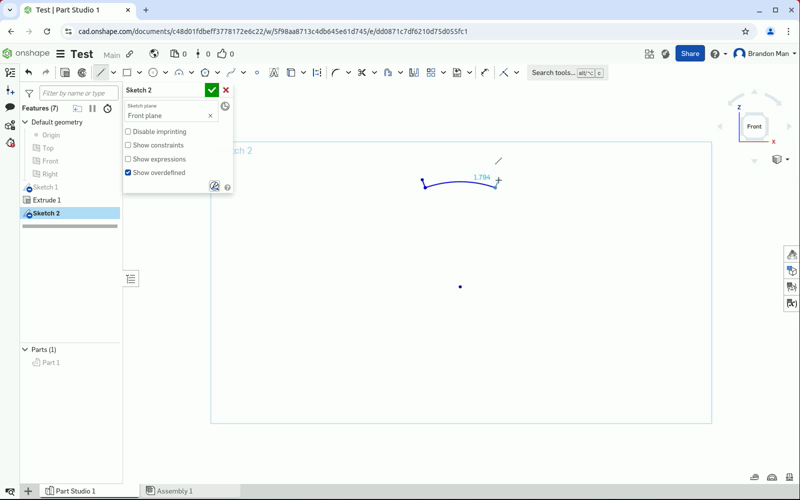
click(498, 179)
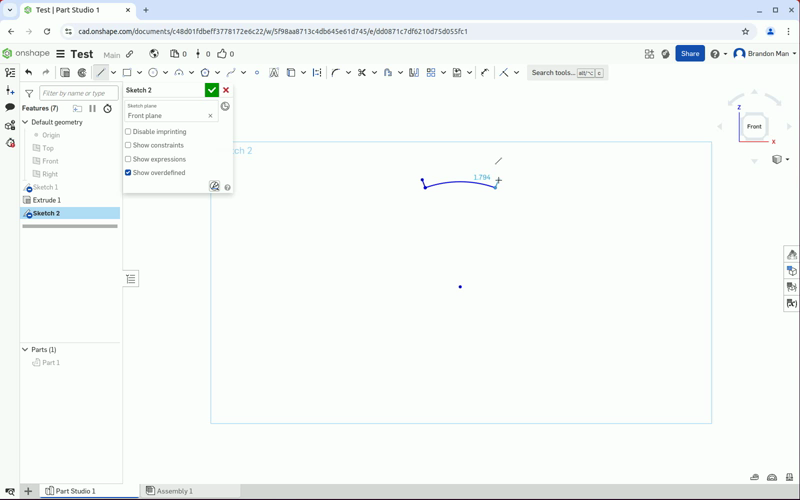
key_up(shift)
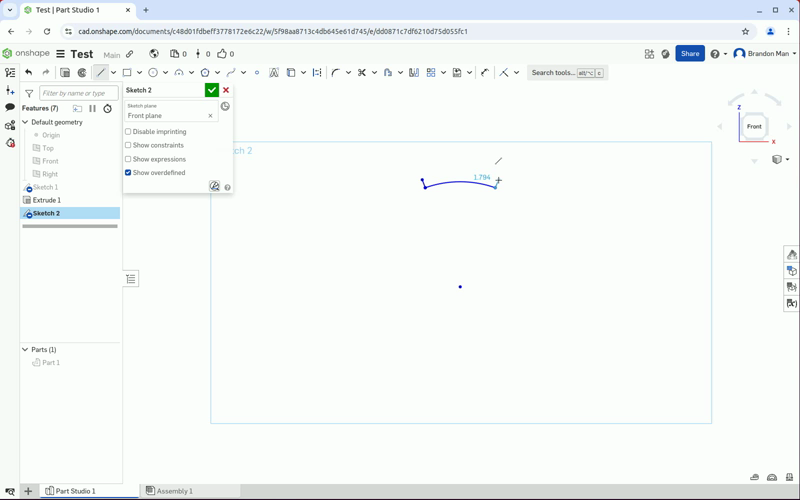
key_down(shift)
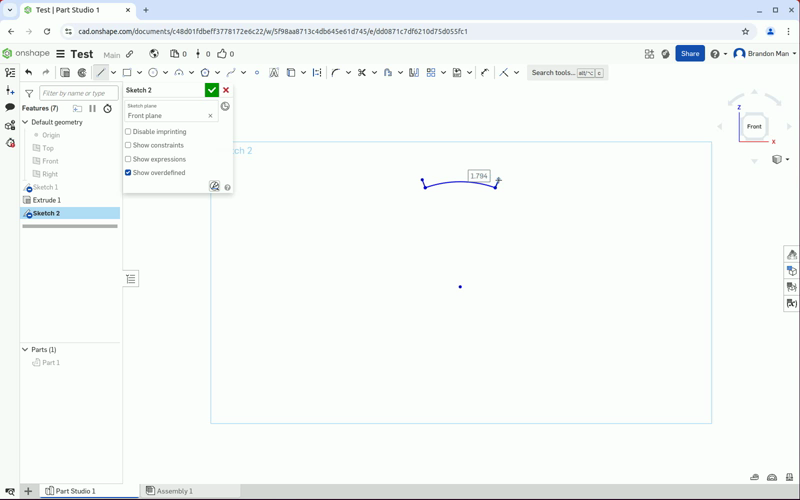
mouse_move(422, 179)
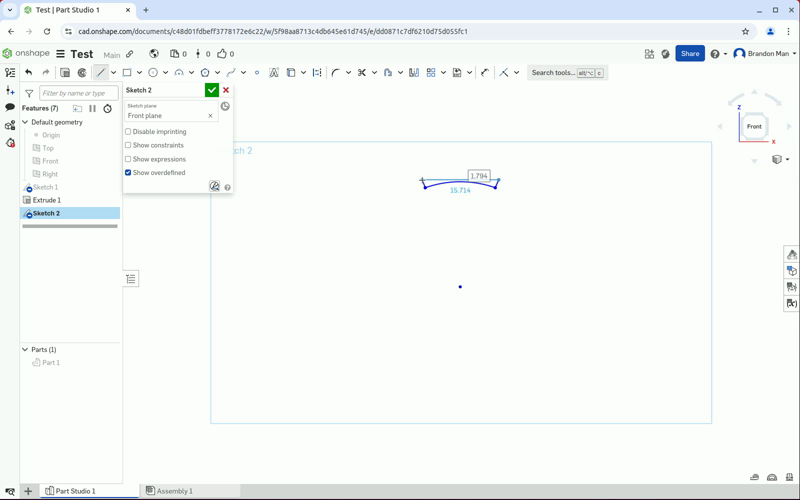
key_up(shift)
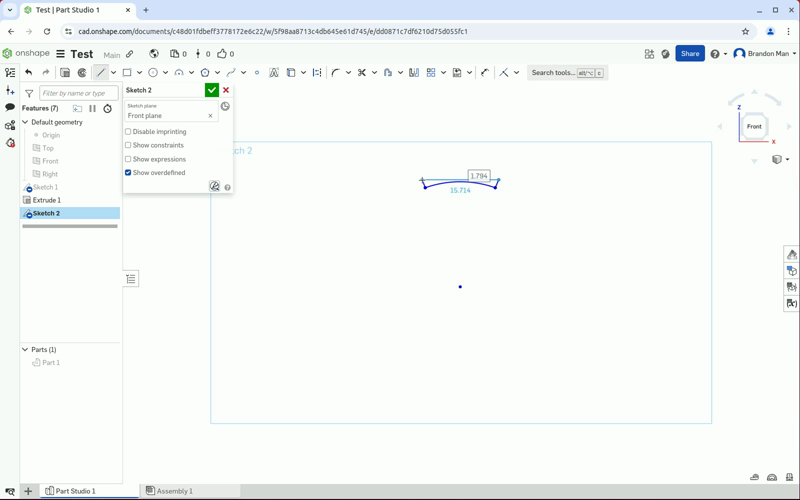
click(422, 179)
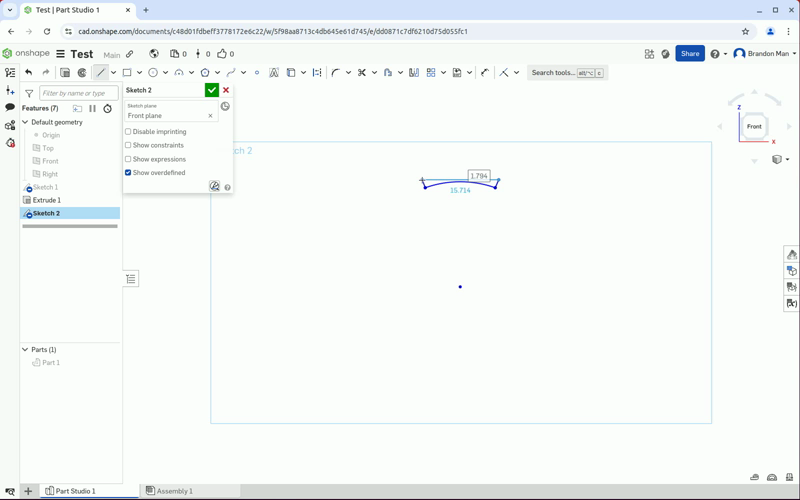
key(esc)
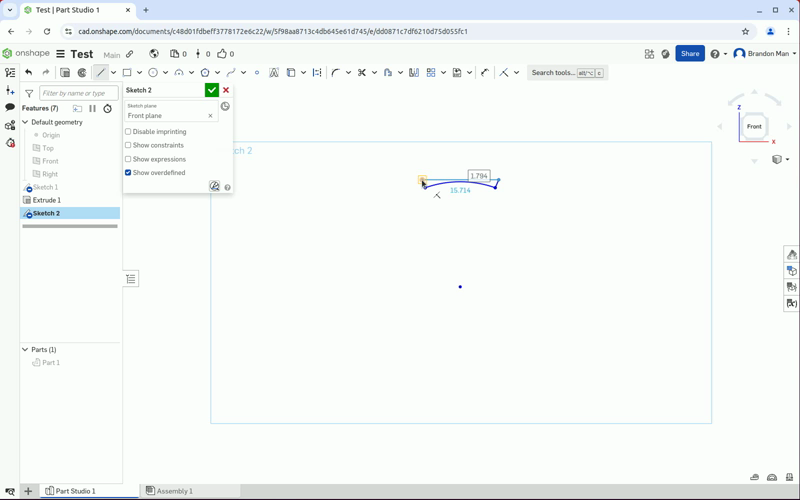
mouse_move(433, 181)
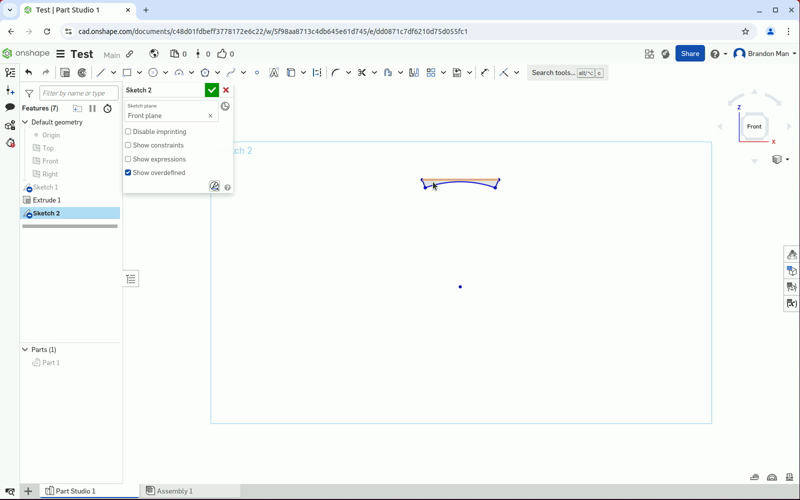
scroll(6)
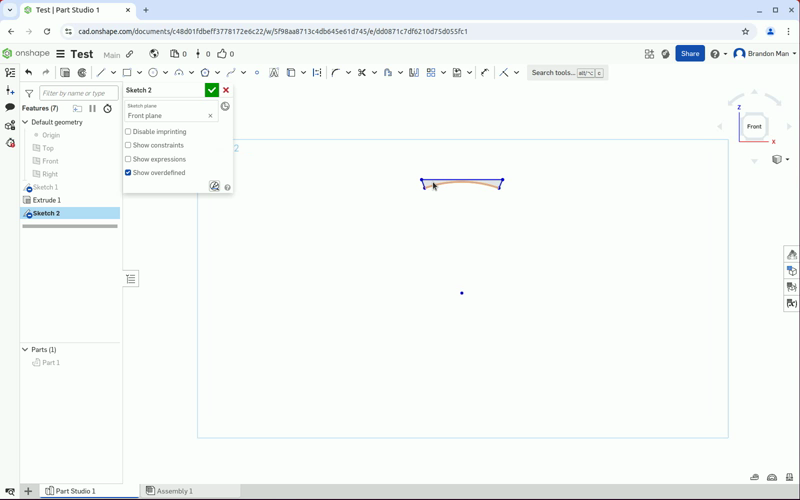
scroll(6)
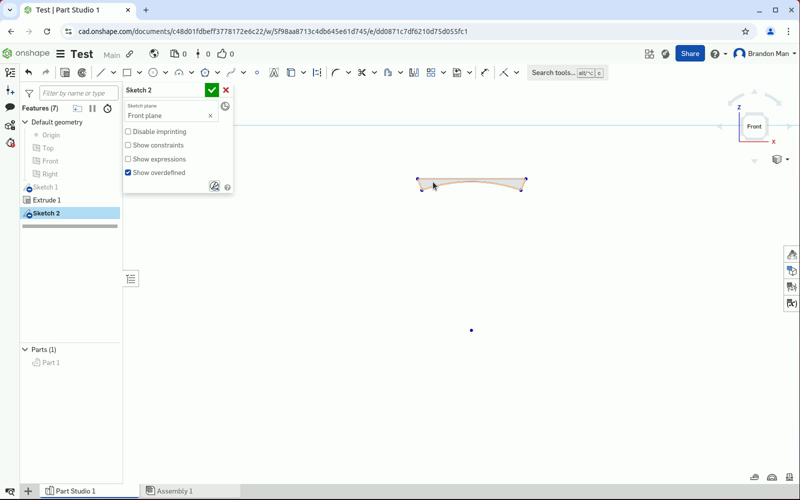
scroll(6)
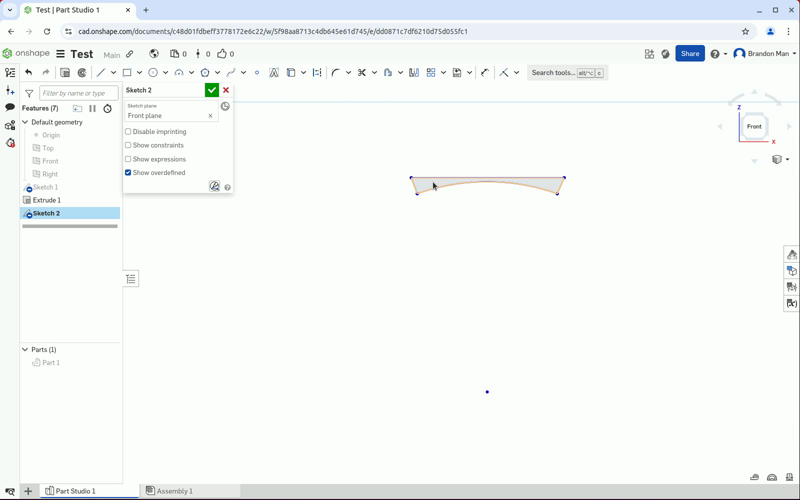
scroll(6)
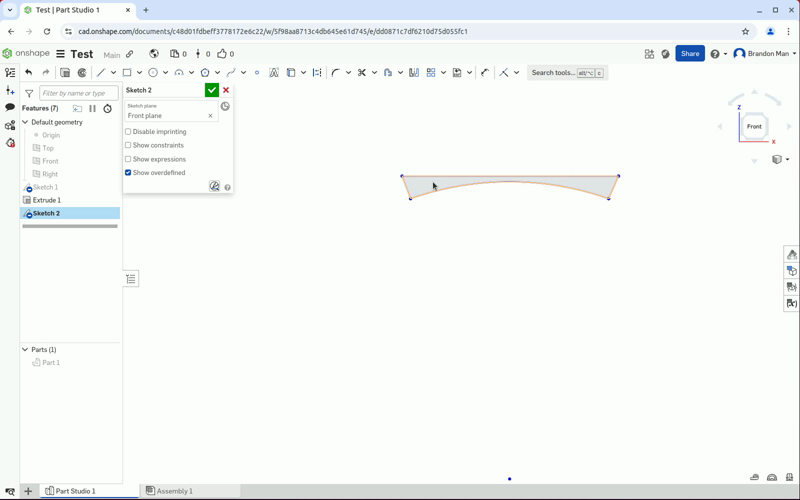
scroll(6)
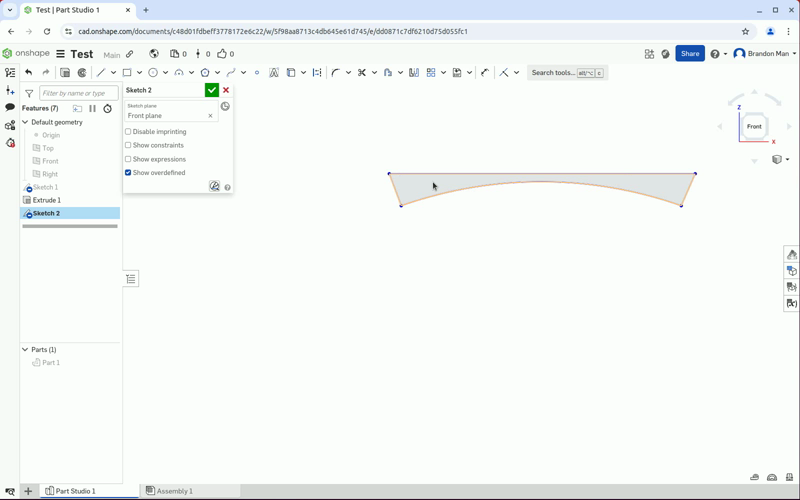
scroll(6)
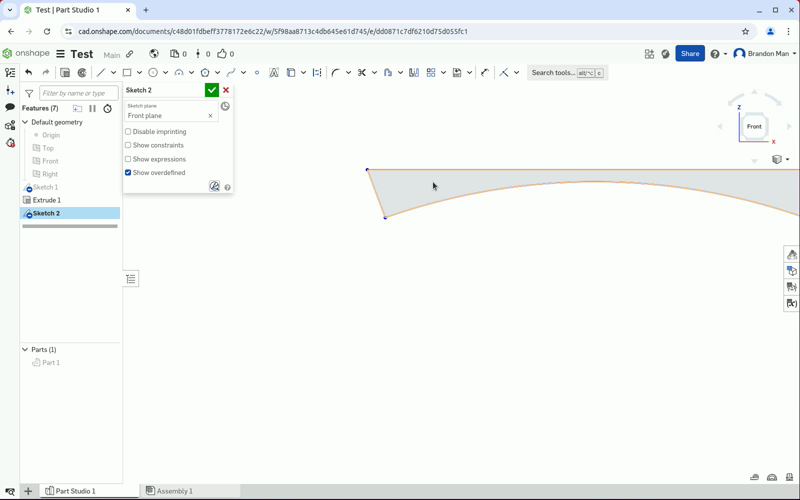
scroll(6)
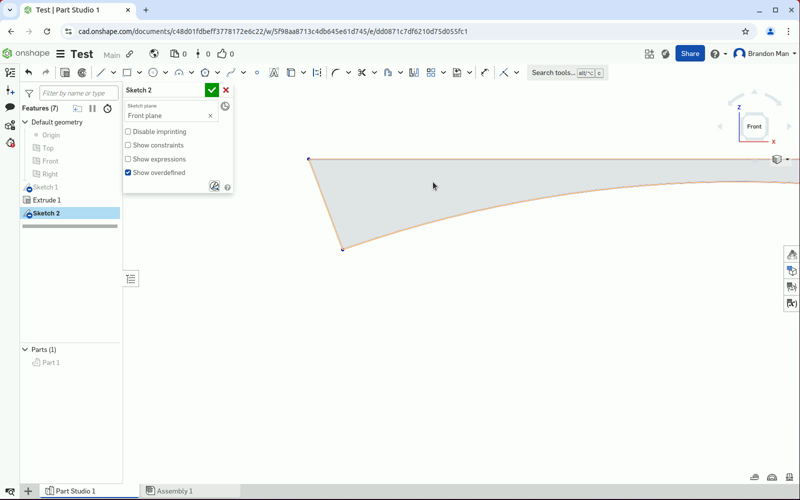
click(433, 181)
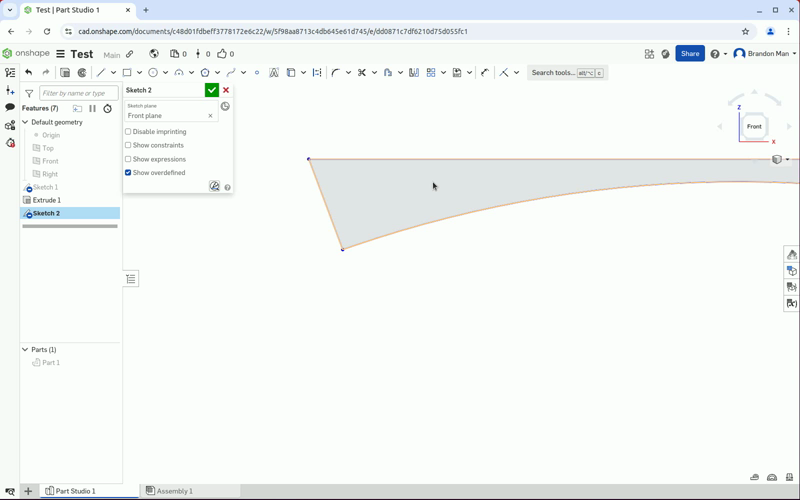
scroll(-6)
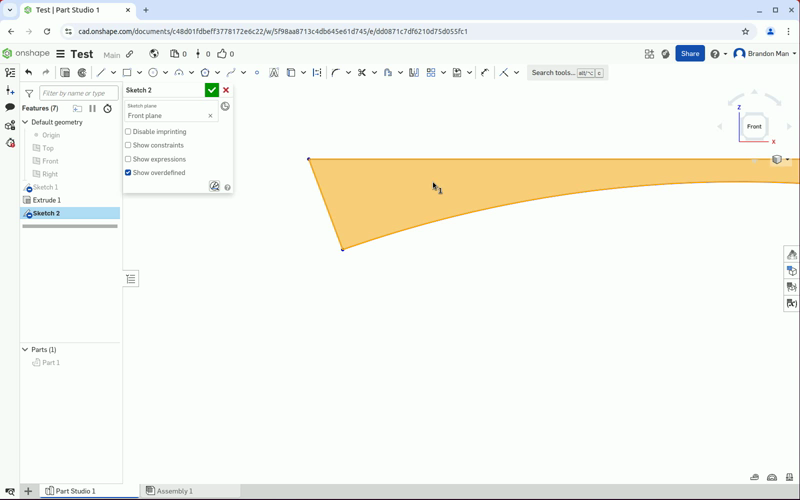
scroll(-6)
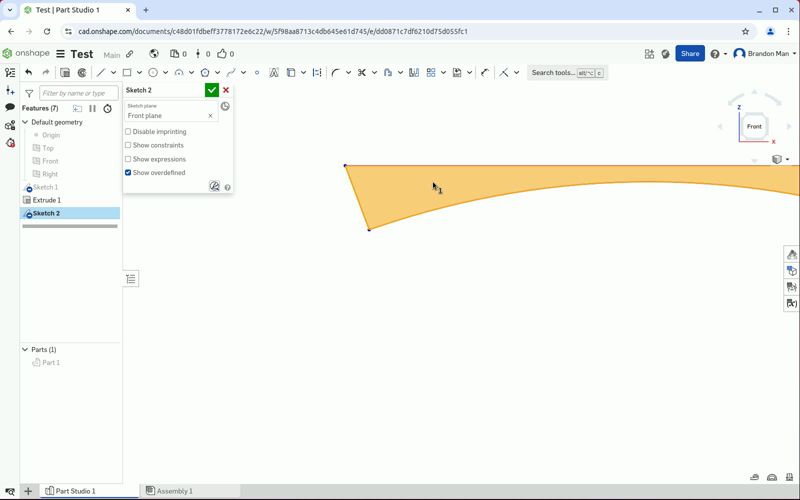
scroll(-6)
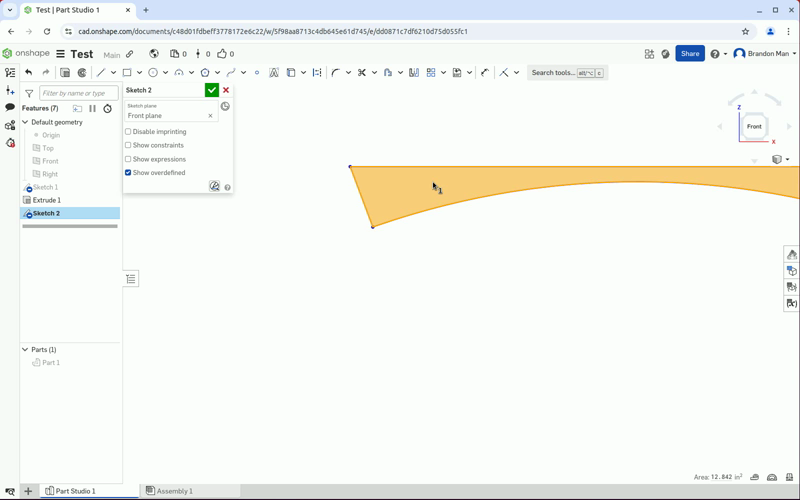
scroll(-6)
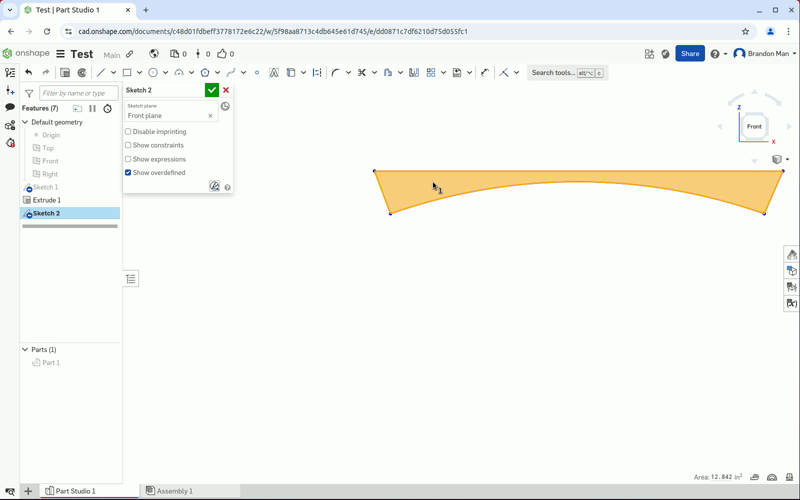
scroll(-6)
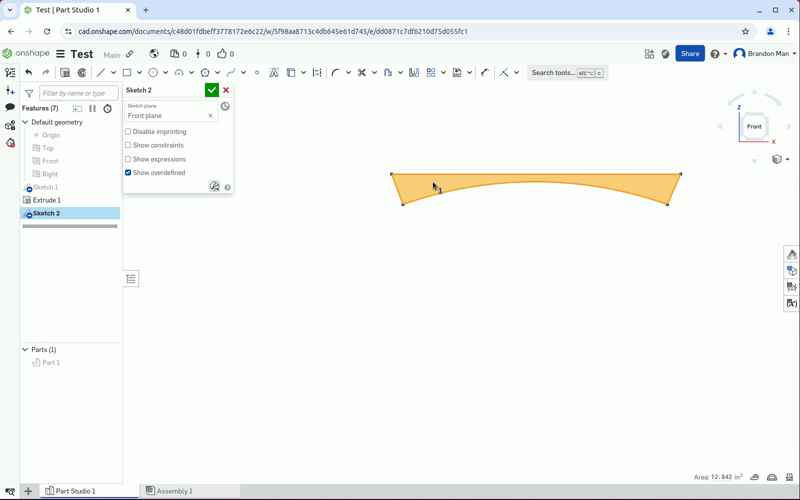
scroll(-6)
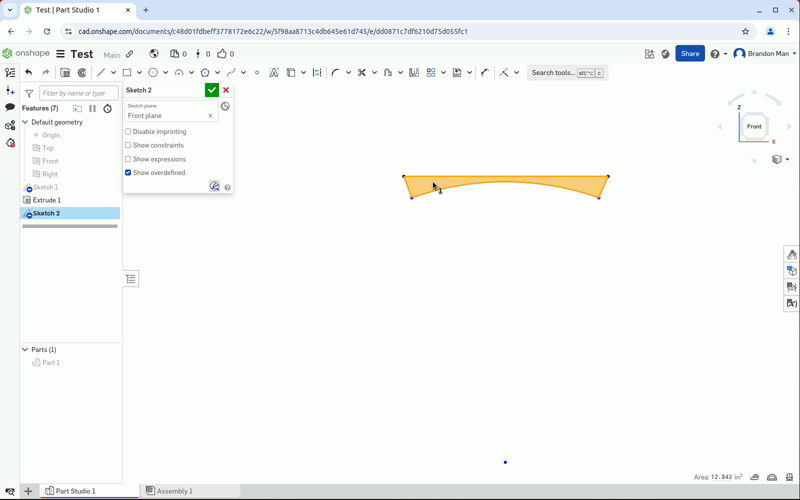
scroll(-6)
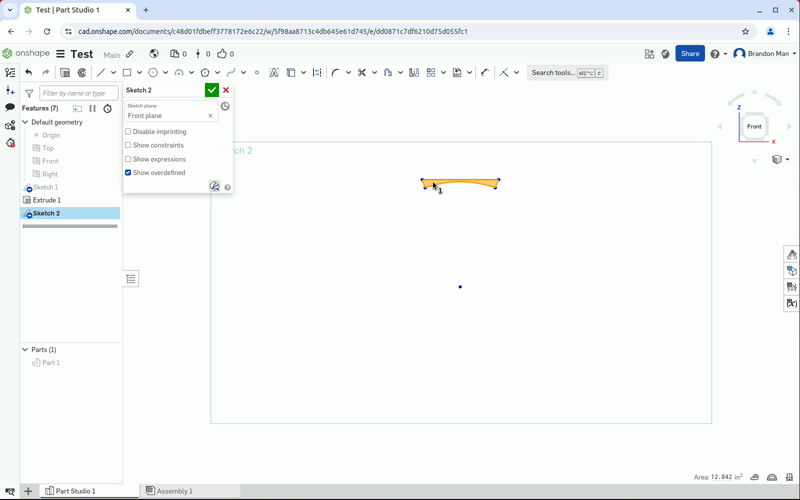
mouse_move(73, 352)
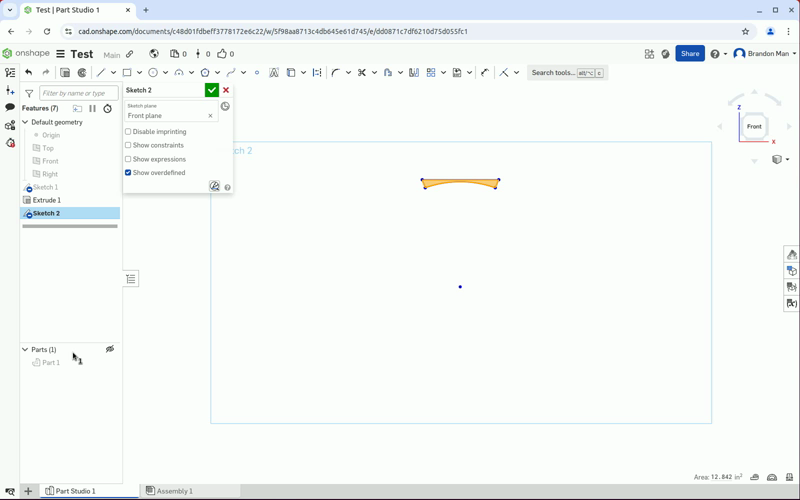
key(shift+y)
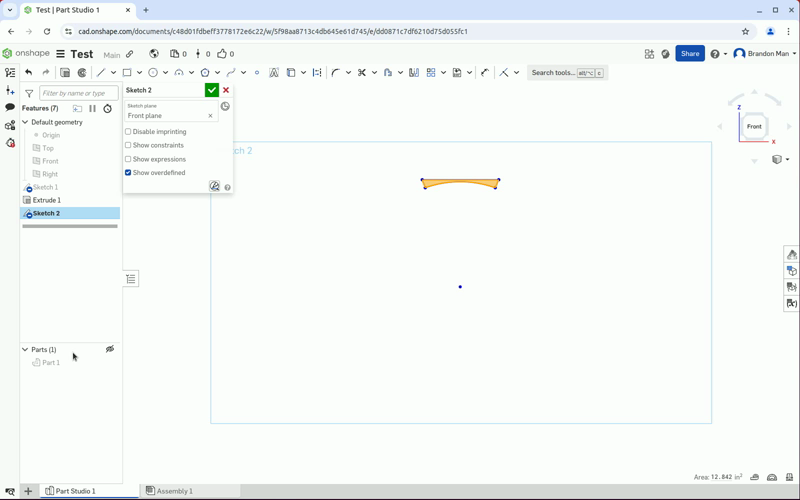
key(shift+e)
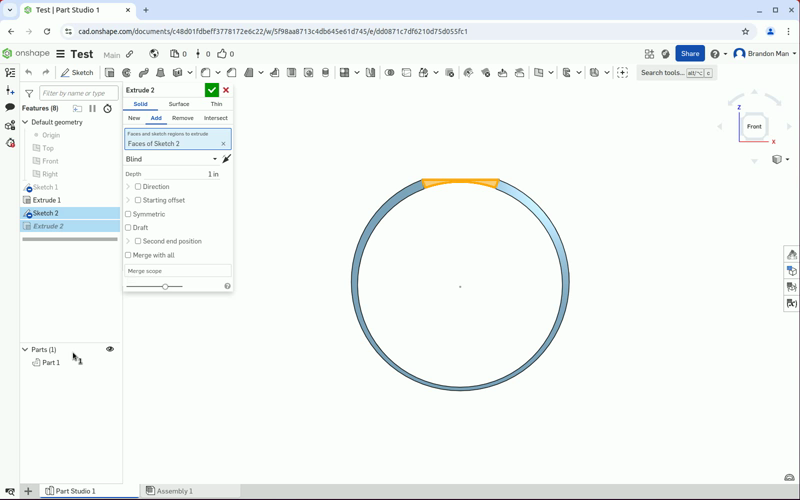
mouse_move(143, 106)
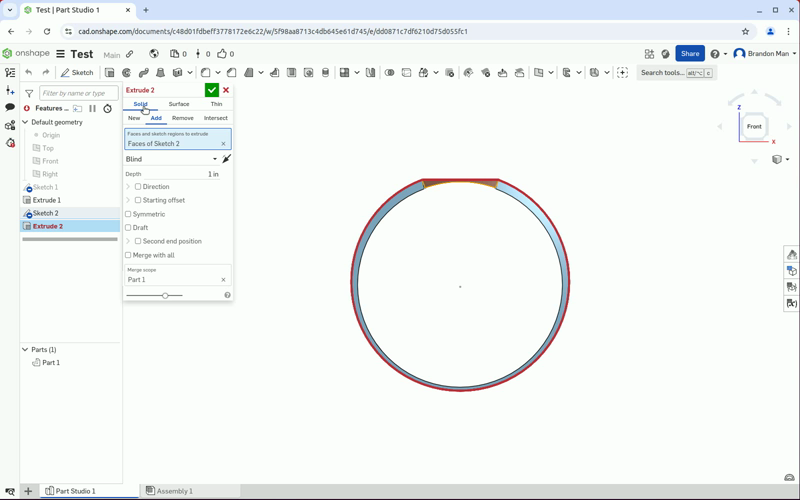
click(143, 106)
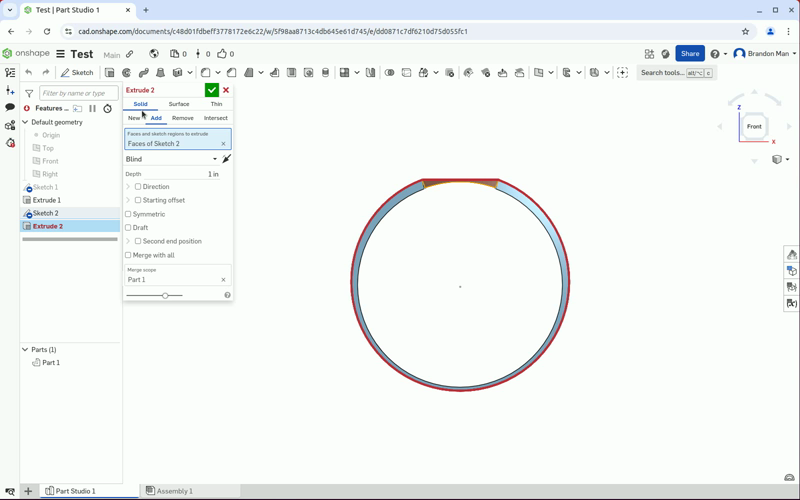
mouse_move(137, 120)
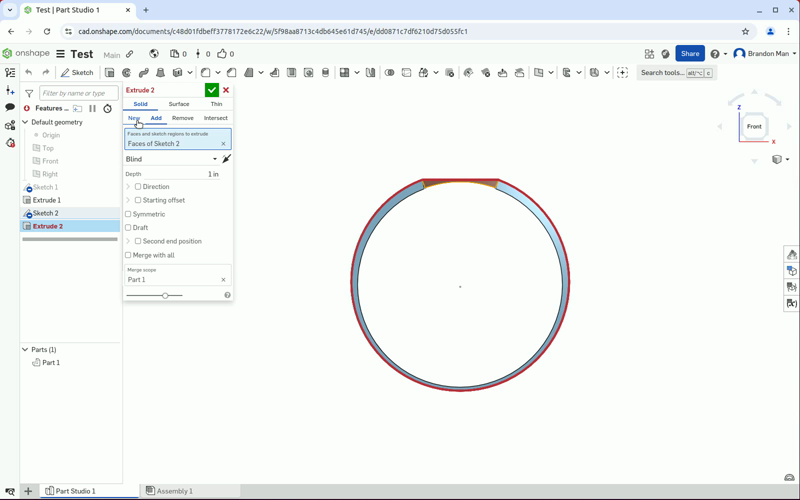
click(137, 120)
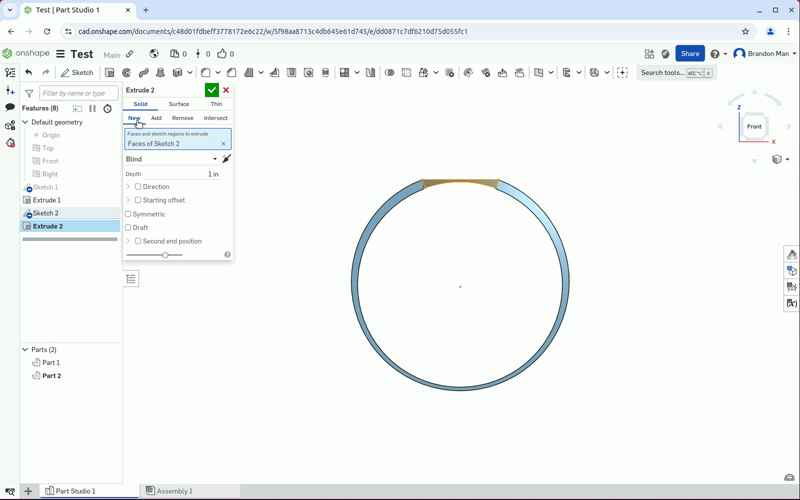
key(tab, 4)
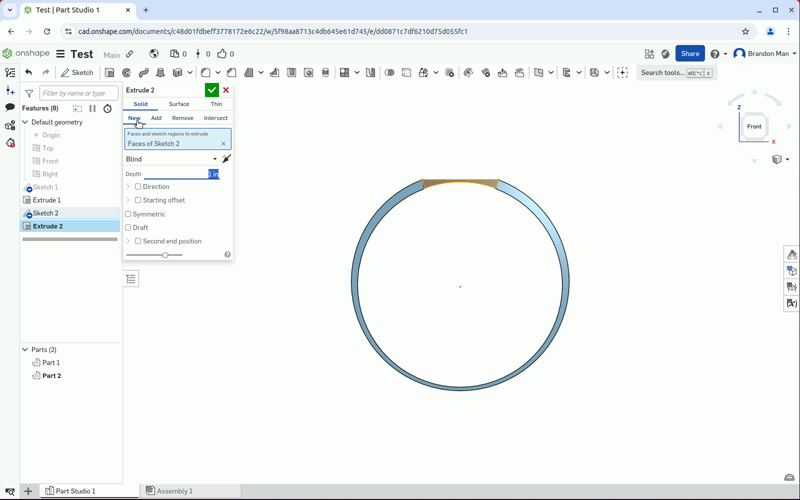
text(0.963)
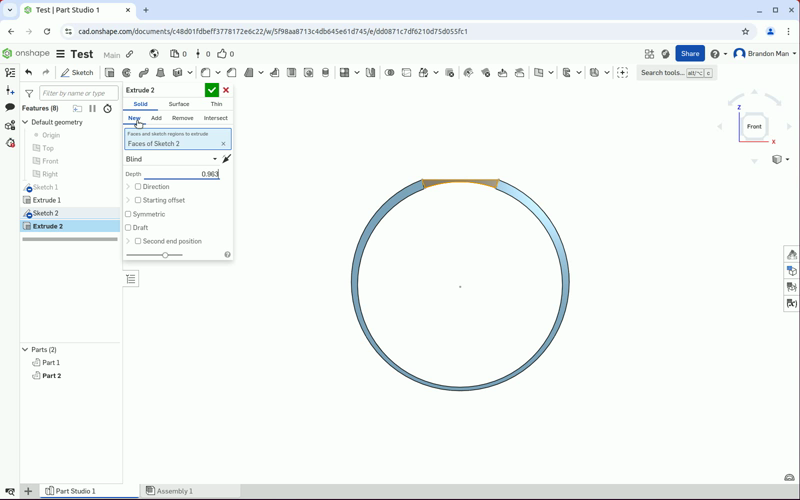
key(tab, 3)
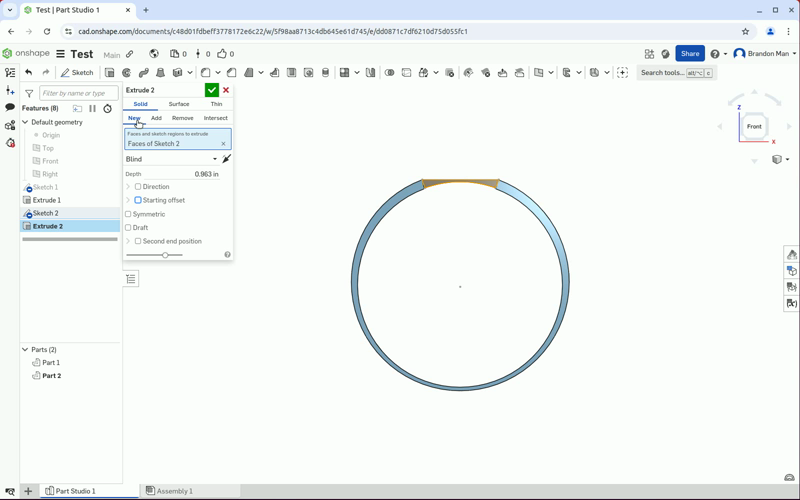
key(tab, 2)
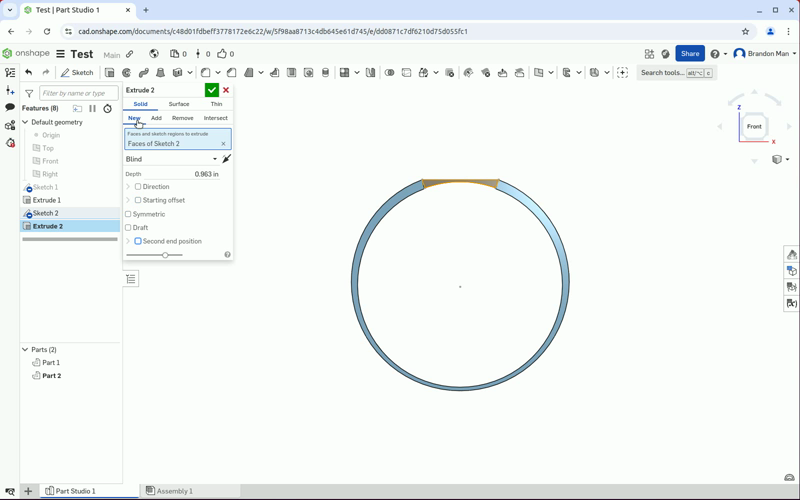
key(space)
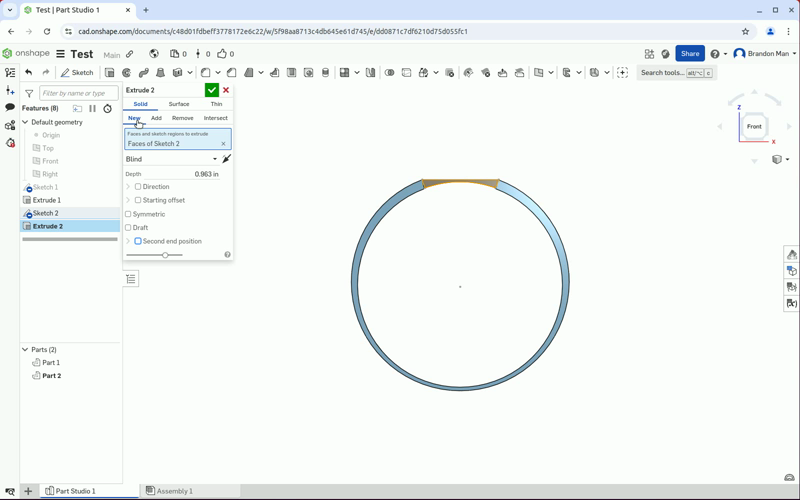
key(tab, 3)
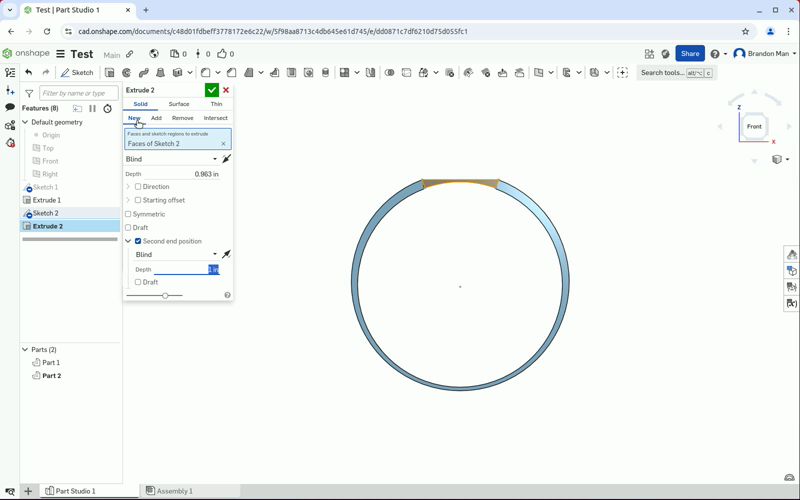
text(0.963)
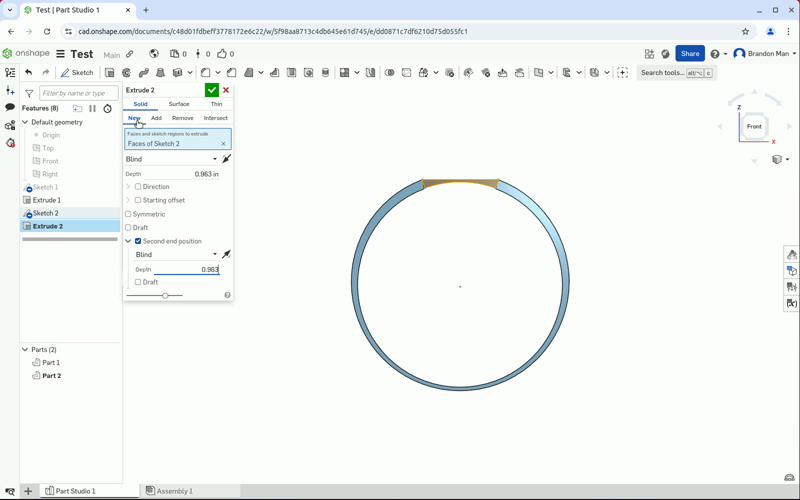
key(enter)
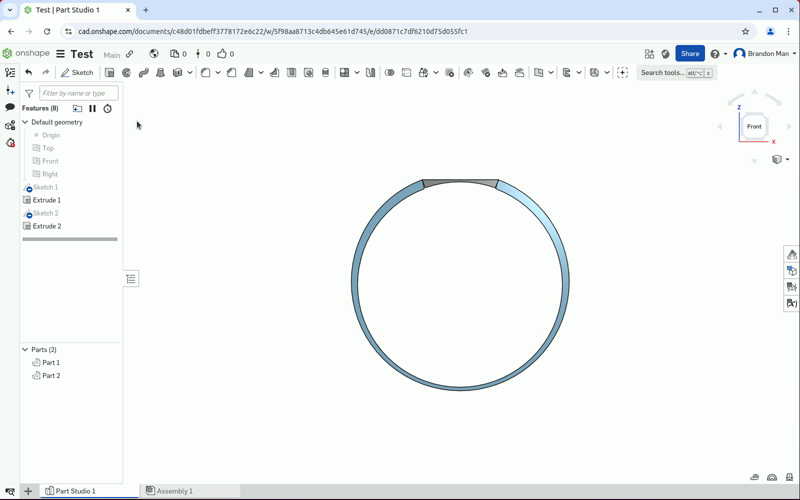
key(shift+h)
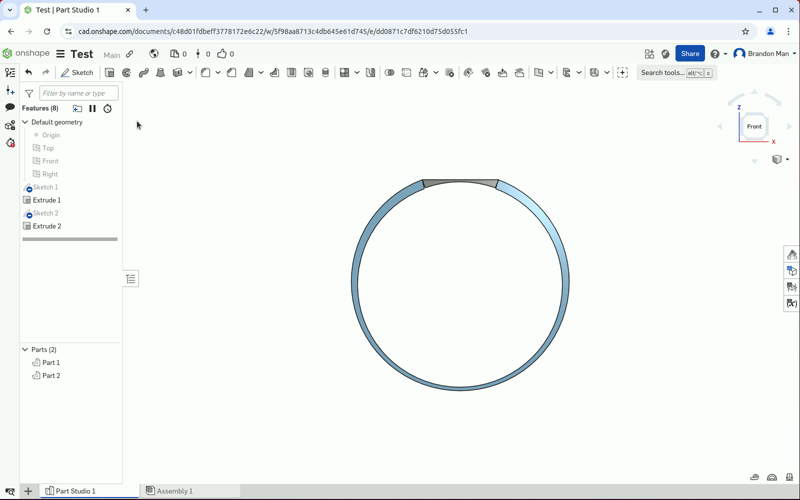
key(shift+h)
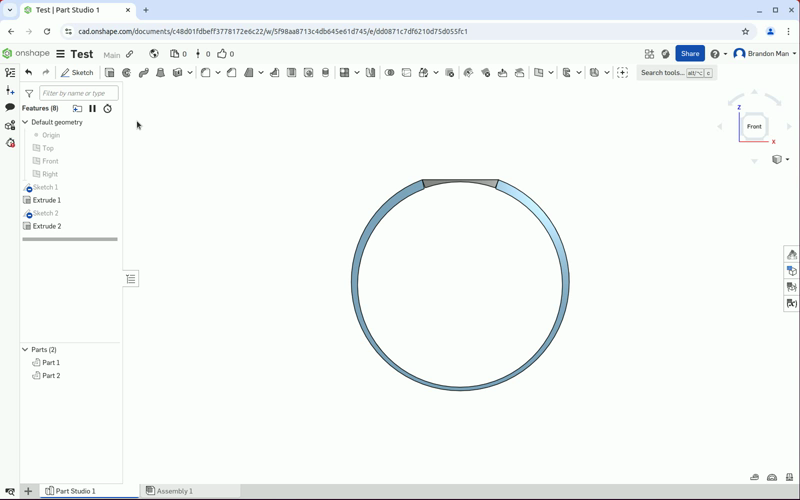
mouse_move(73, 189)
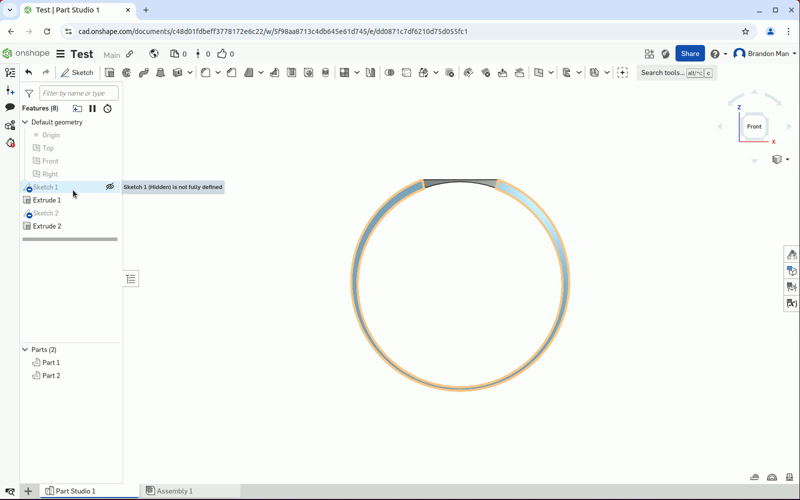
click(73, 189)
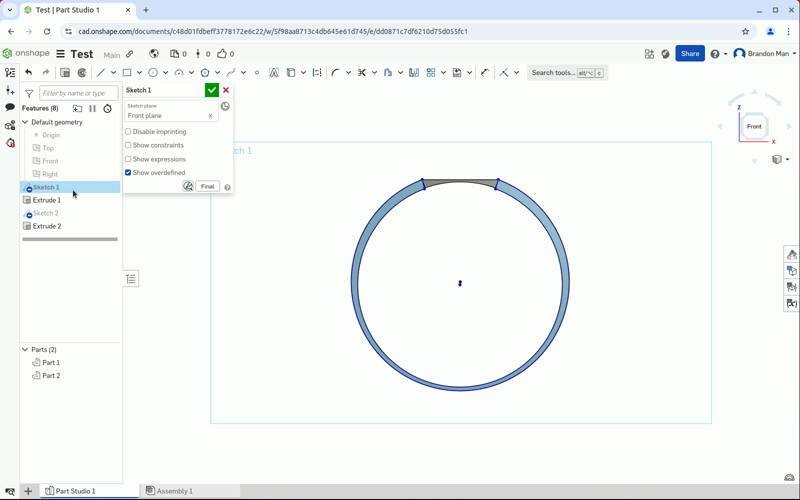
mouse_move(229, 92)
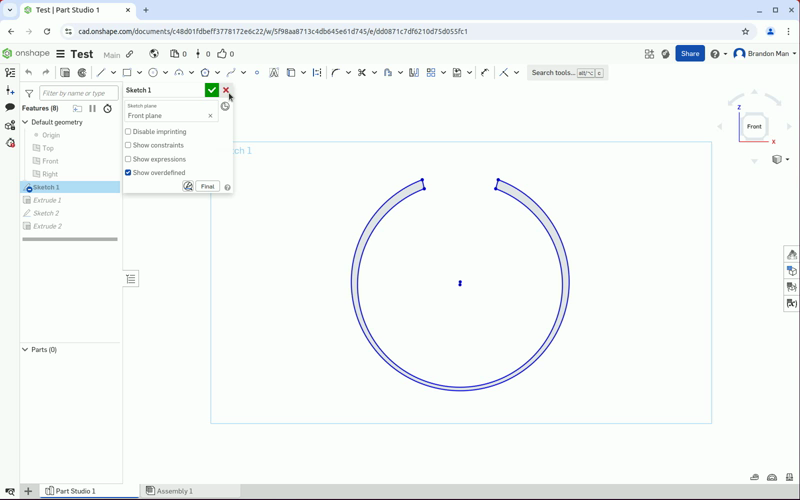
click(229, 92)
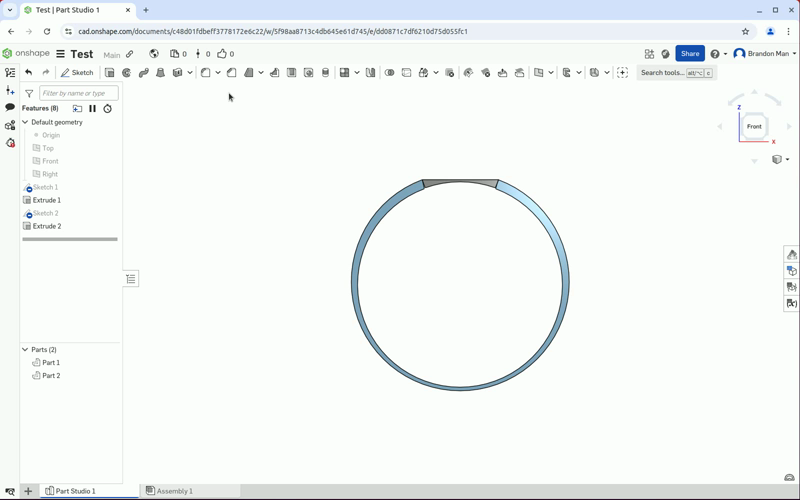
mouse_move(73, 352)
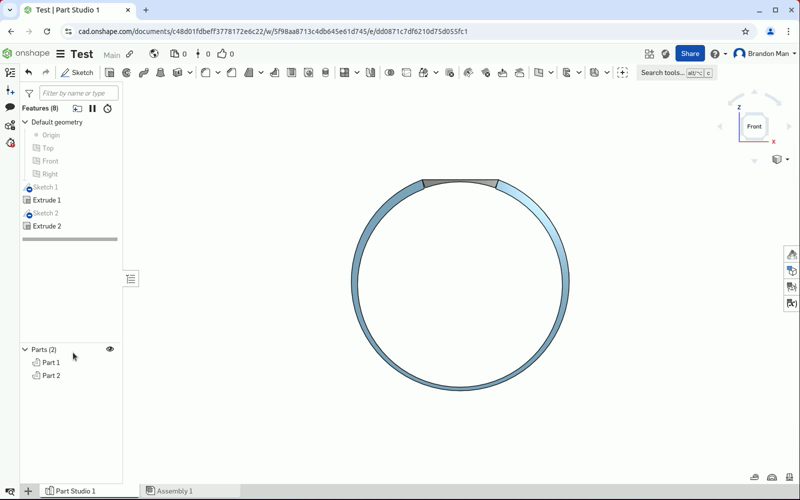
key(y)
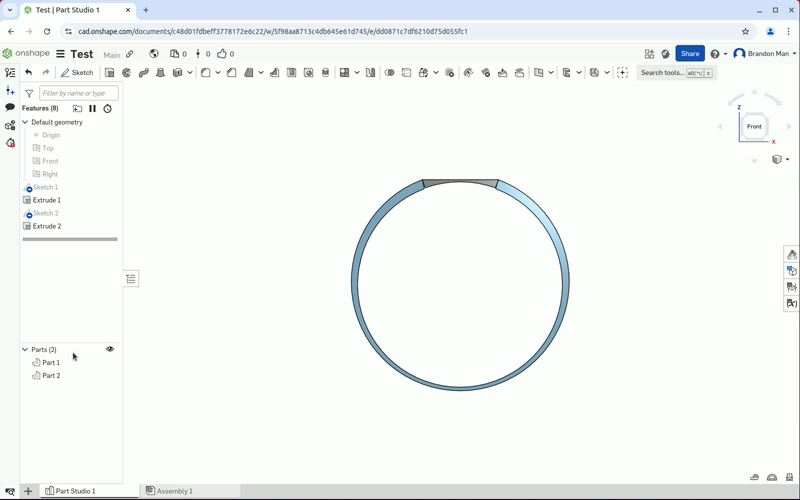
key(shift+p)
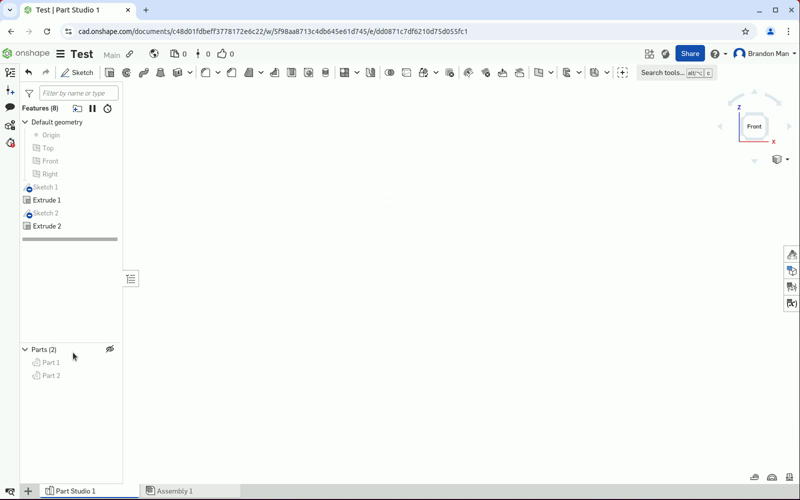
key(space)
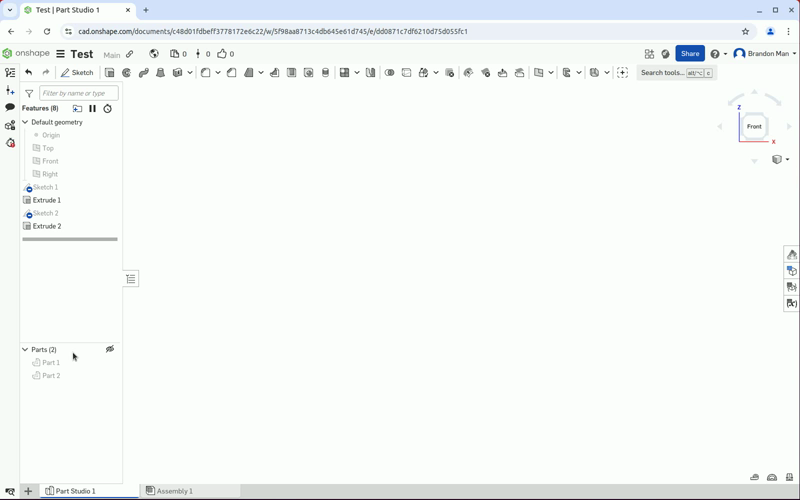
key_down(shift)
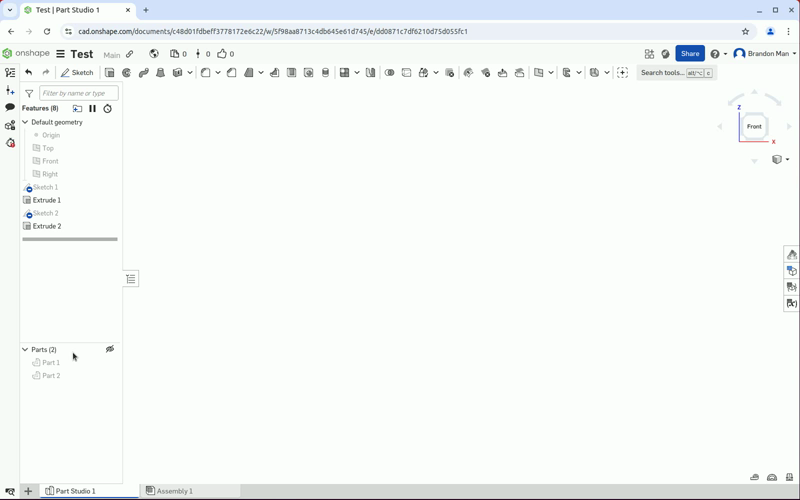
key(down)
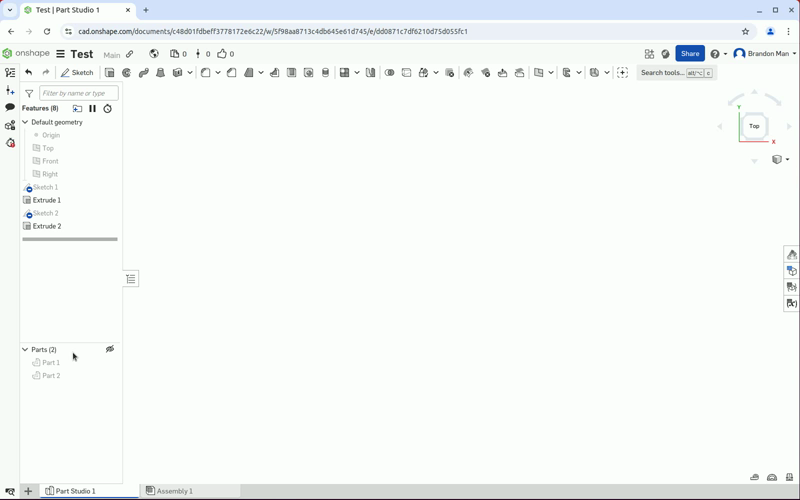
key_up(shift)
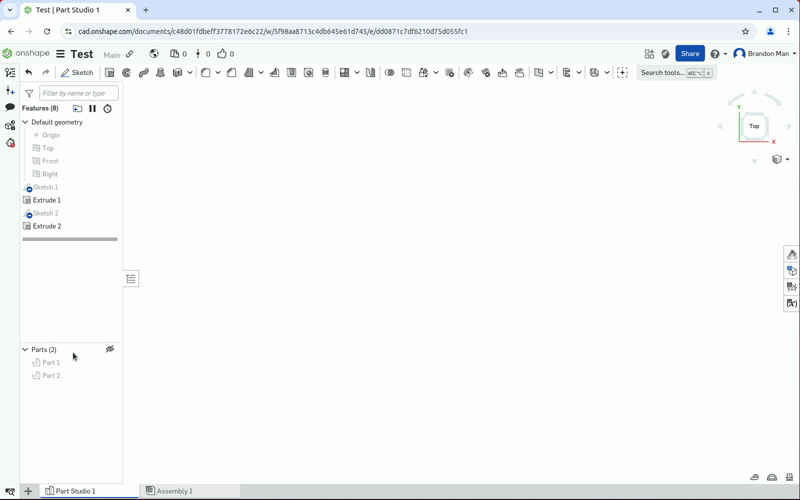
mouse_move(73, 352)
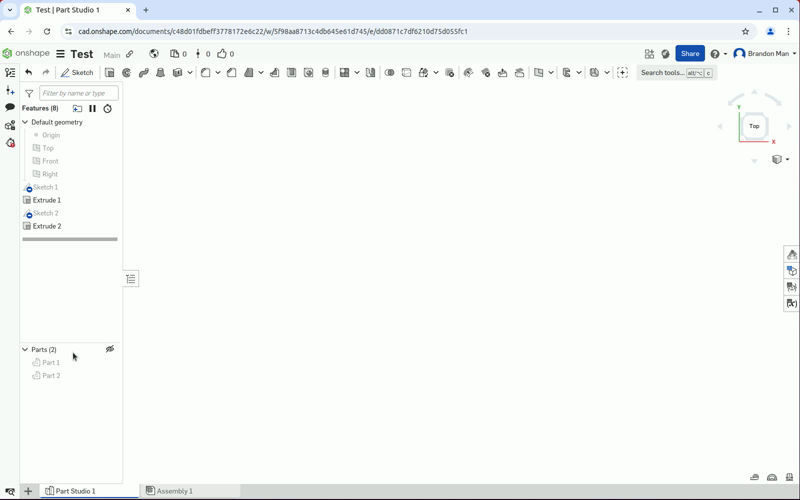
key(shift+y)
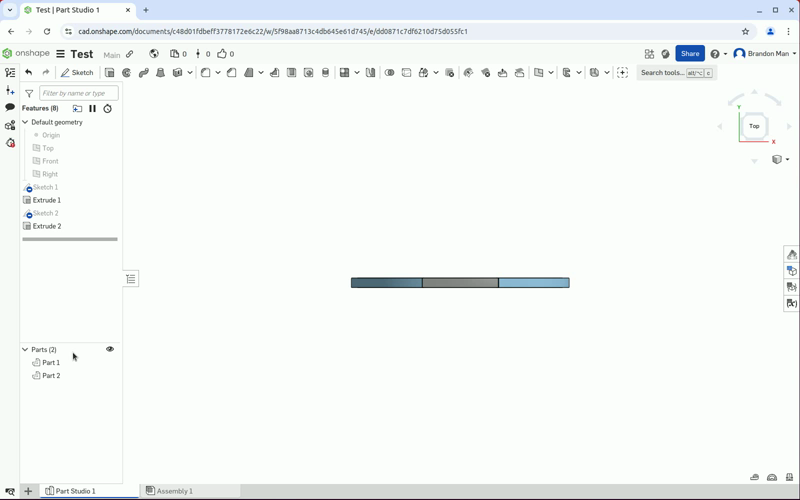
mouse_move(541, 75)
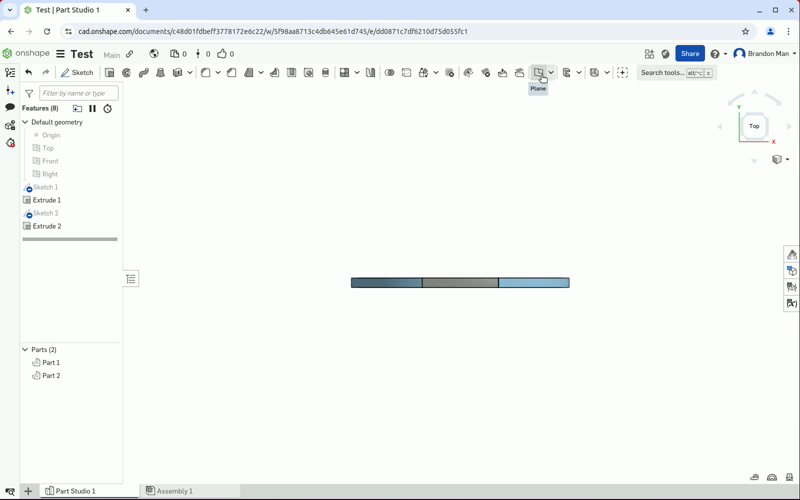
click(541, 75)
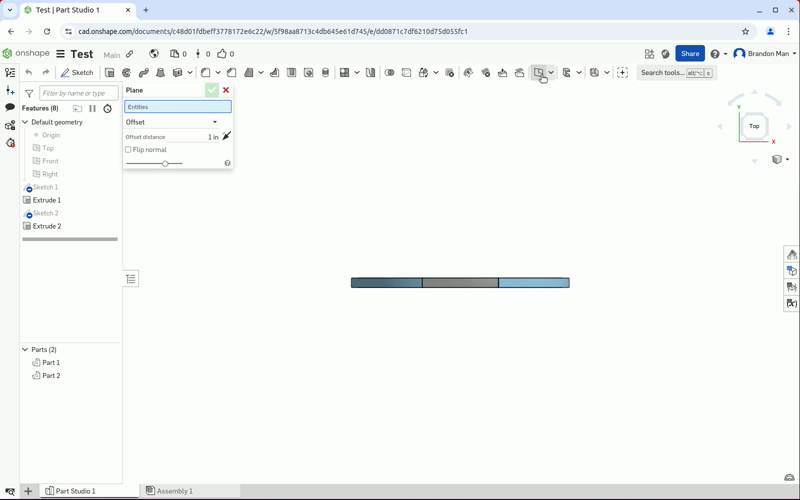
mouse_move(73, 150)
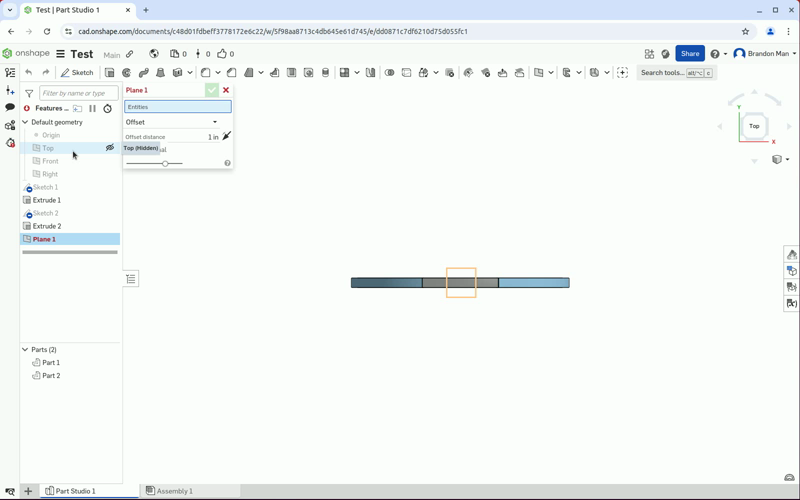
click(73, 150)
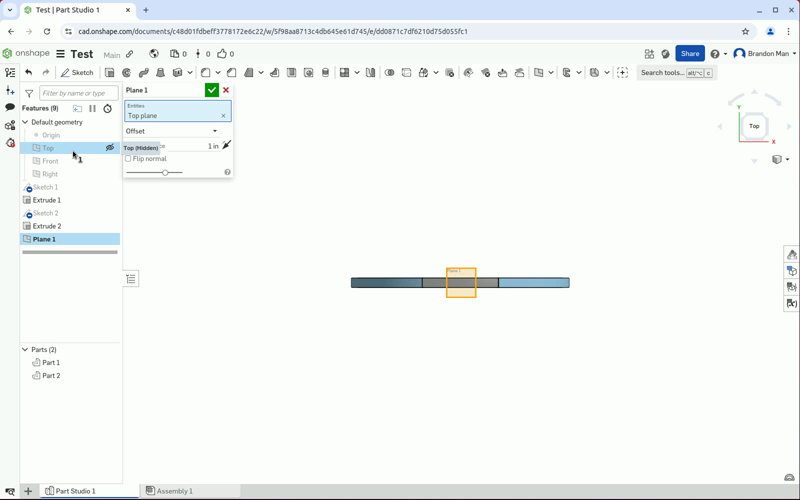
key(tab, 2)
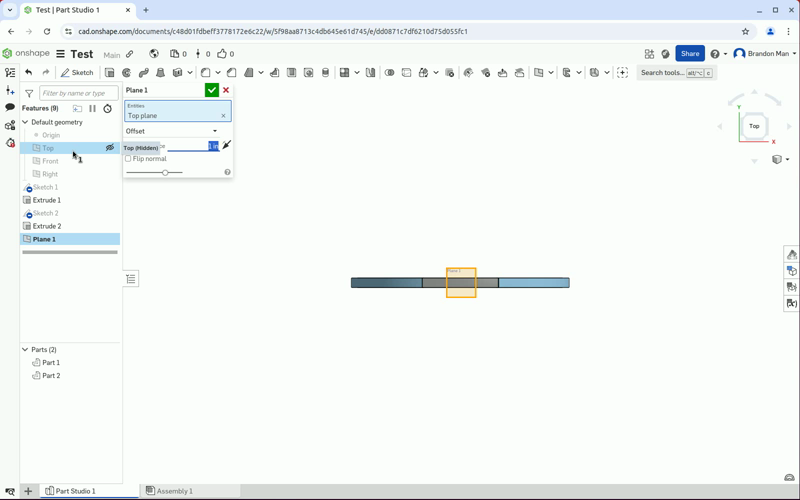
text(21.198)
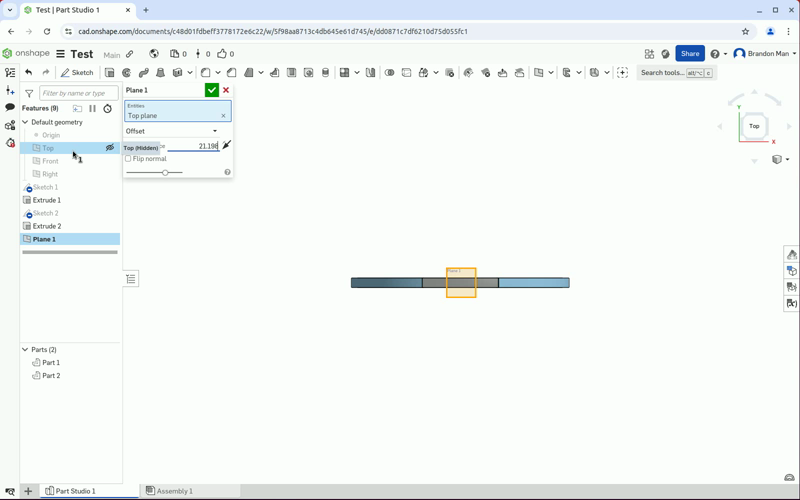
key(enter, 2)
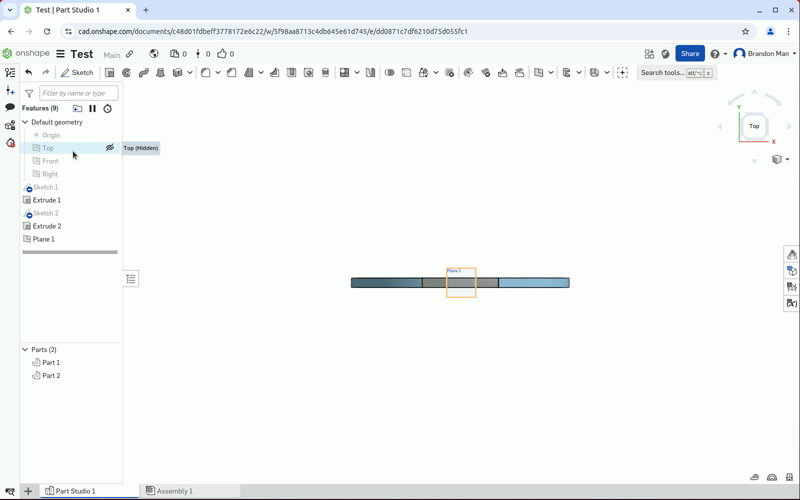
key(shift+s)
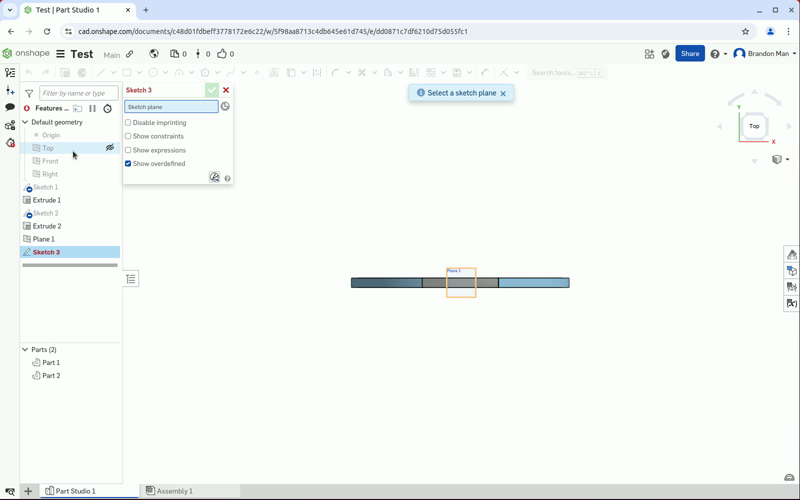
mouse_move(73, 241)
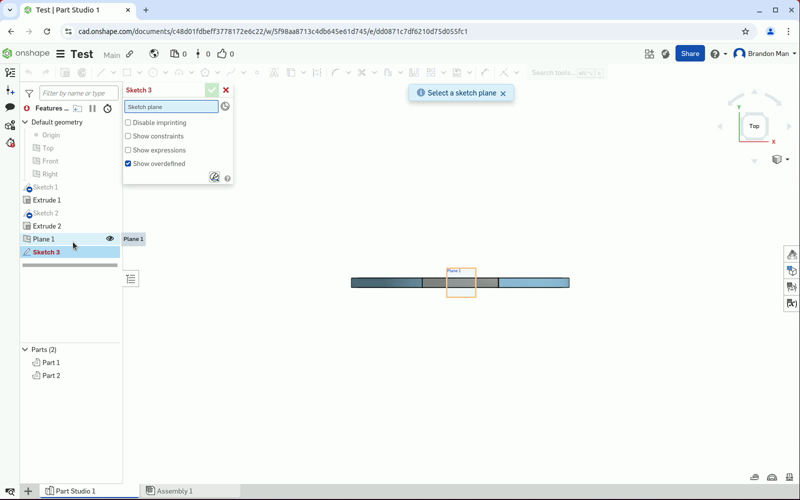
click(73, 241)
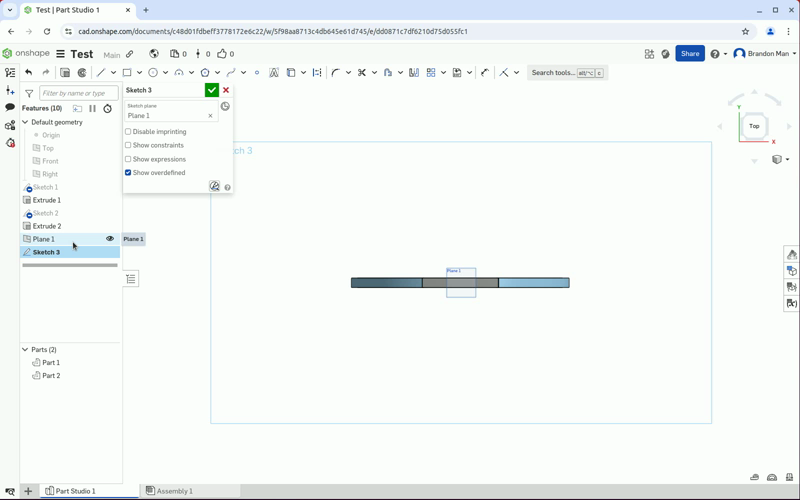
mouse_move(73, 352)
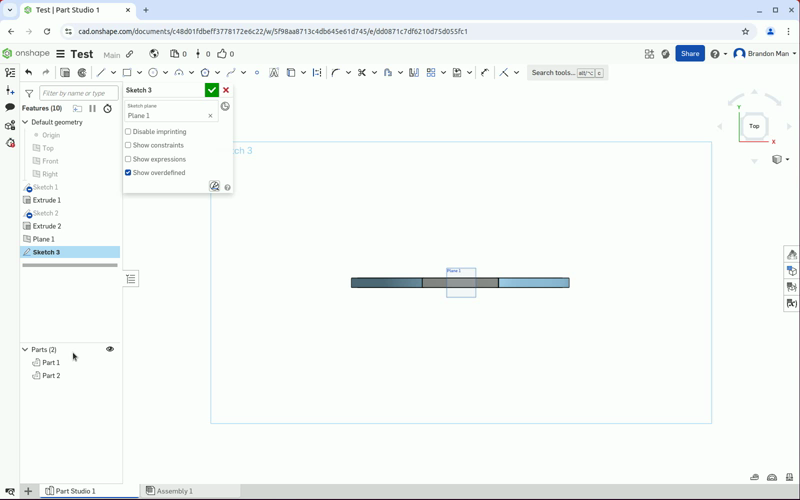
key(y)
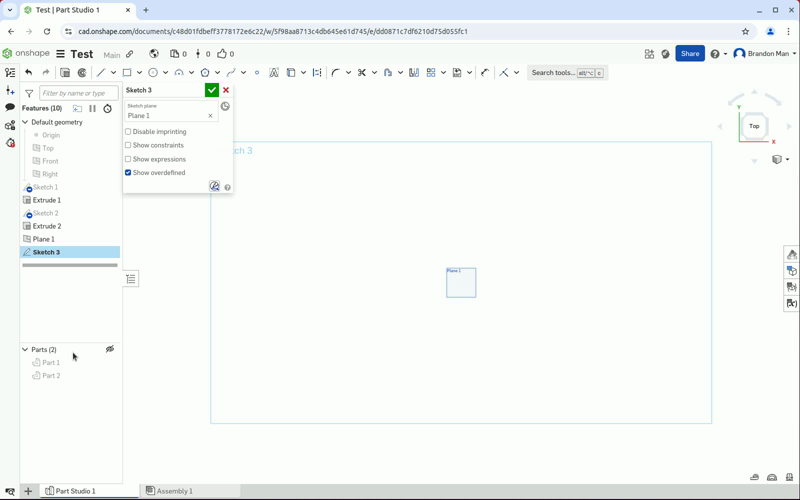
key(l)
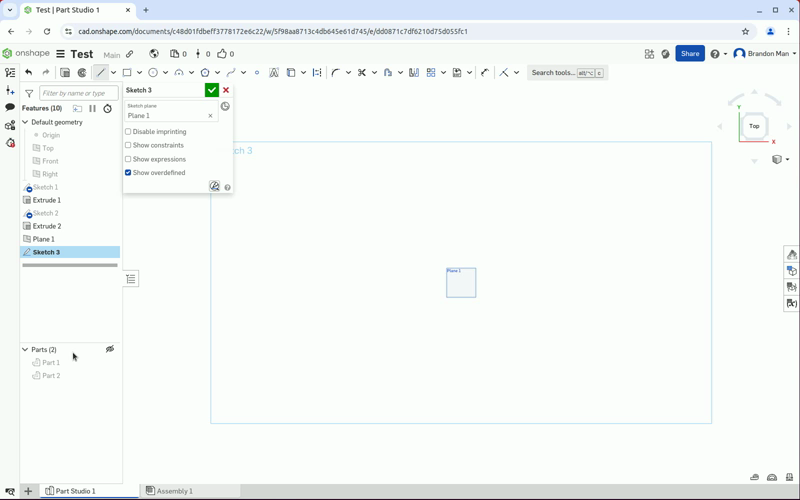
key_down(shift)
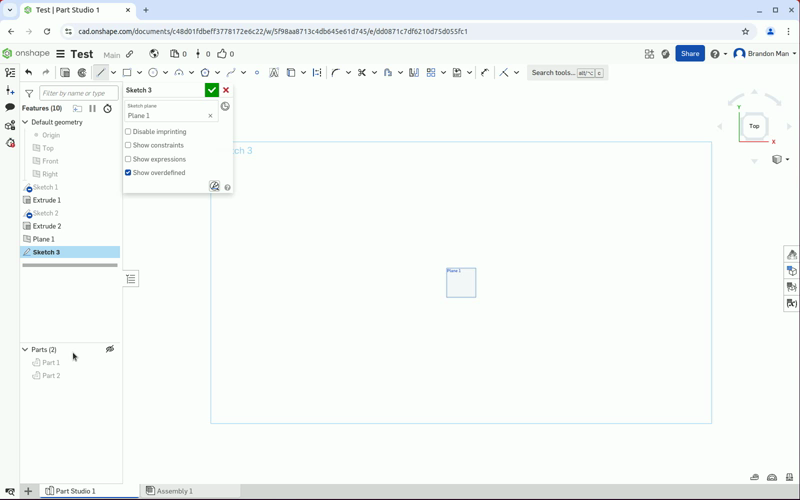
mouse_move(422, 335)
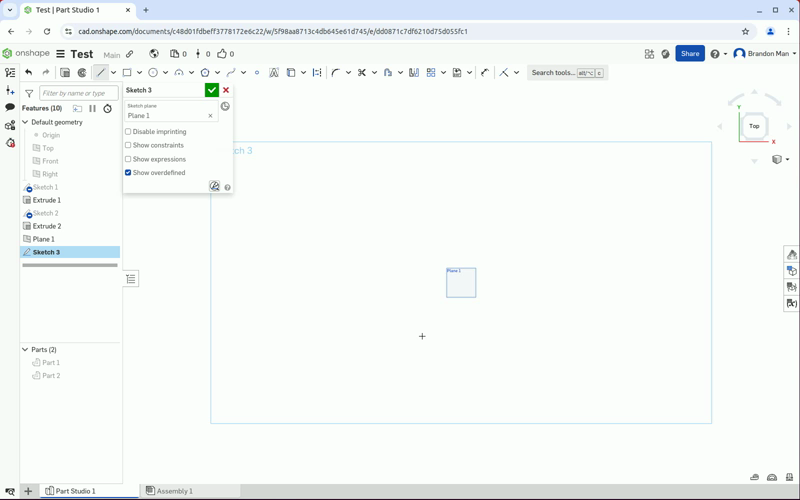
click(422, 335)
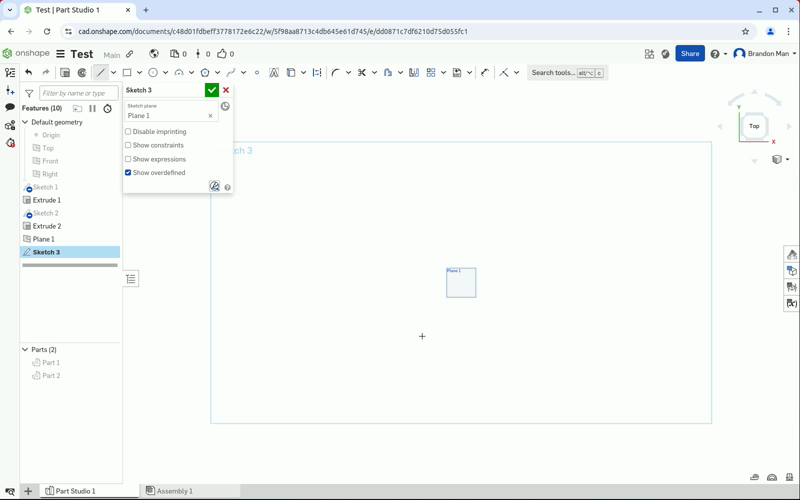
key_up(shift)
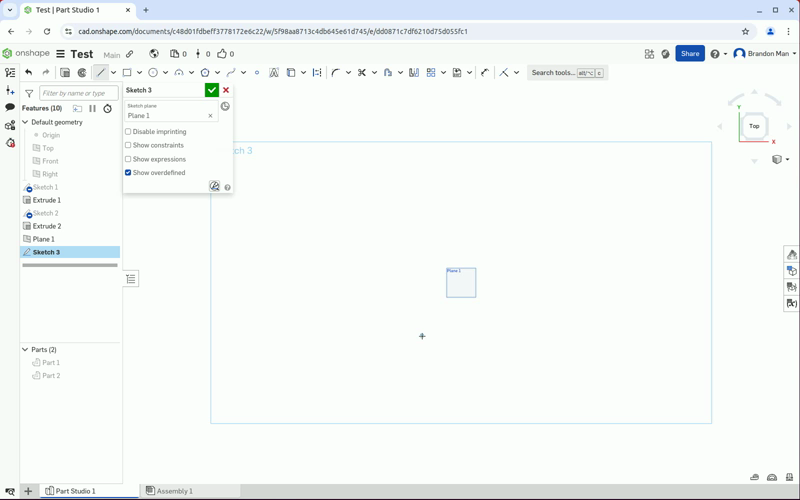
key_down(shift)
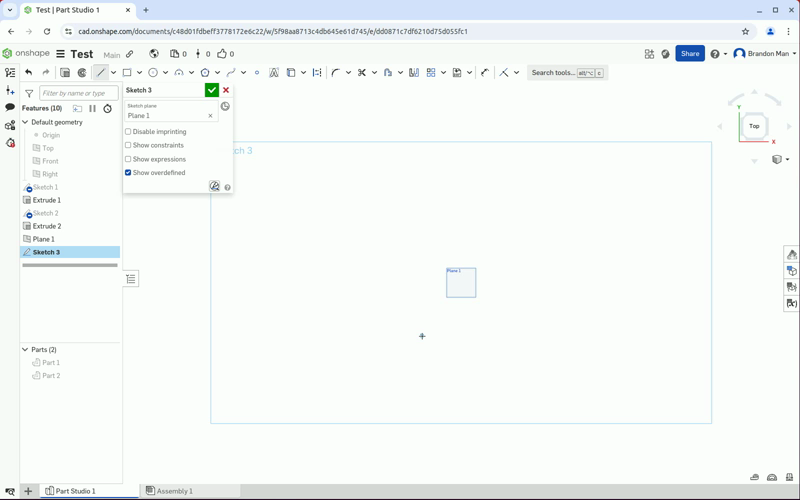
mouse_move(498, 335)
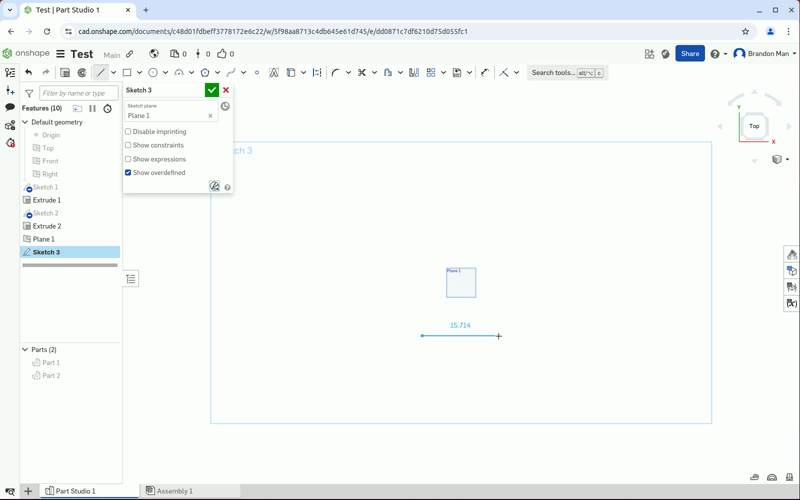
click(498, 335)
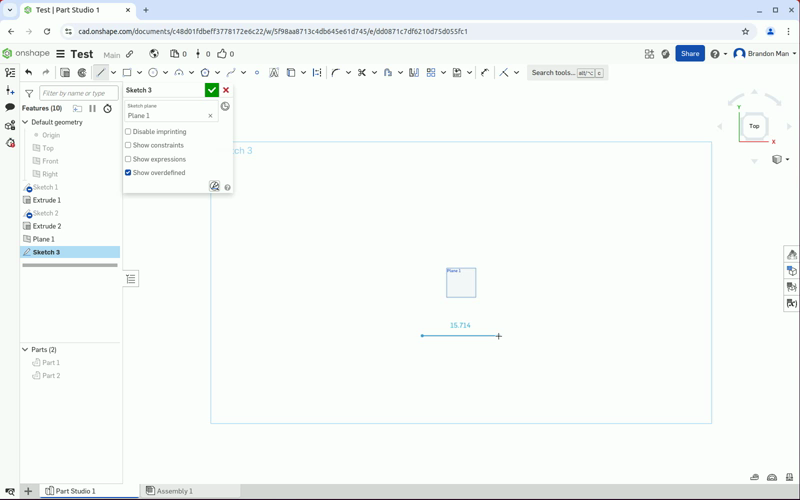
key_up(shift)
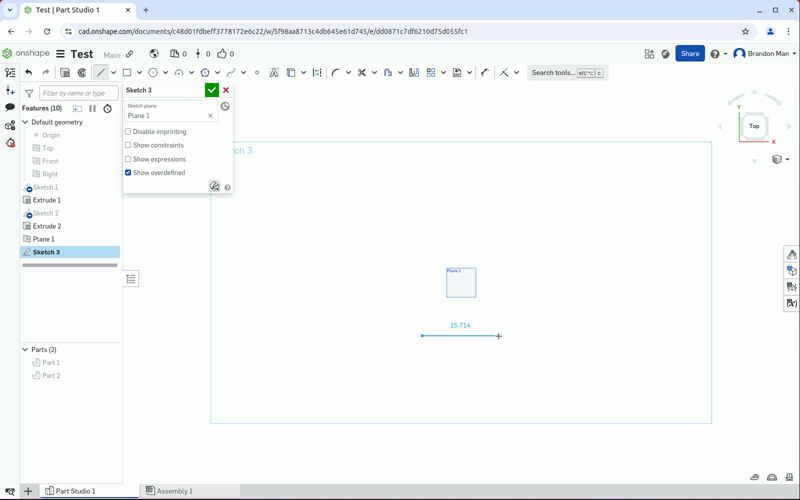
key_down(shift)
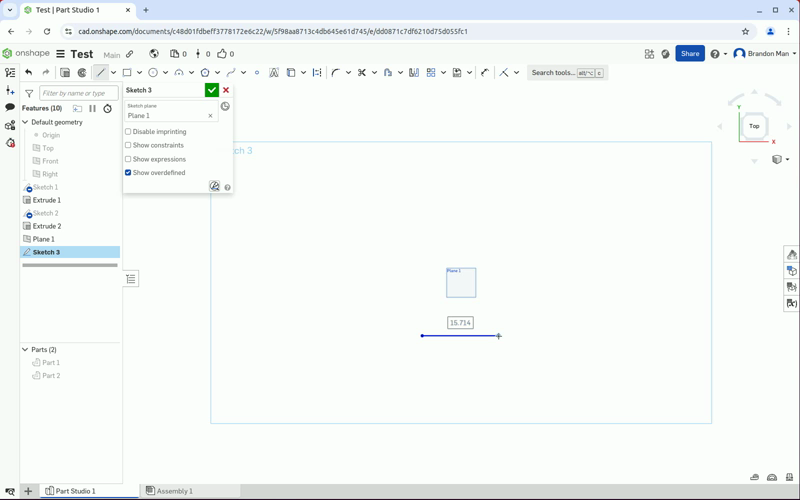
mouse_move(528, 335)
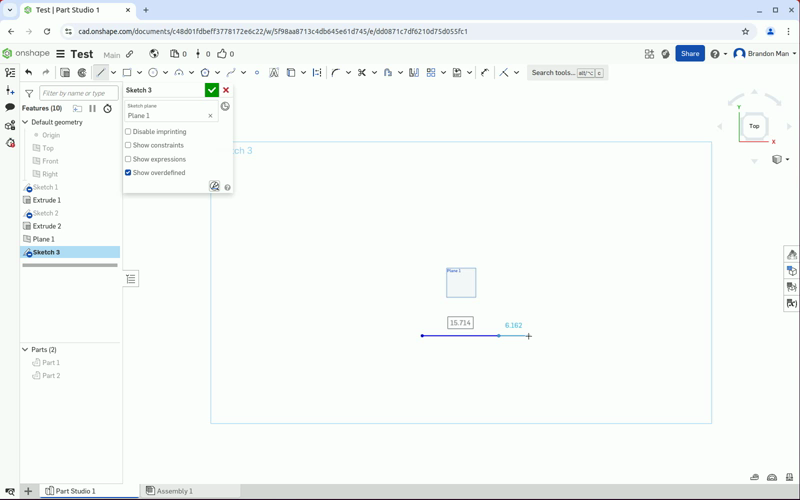
mouse_move(498, 287)
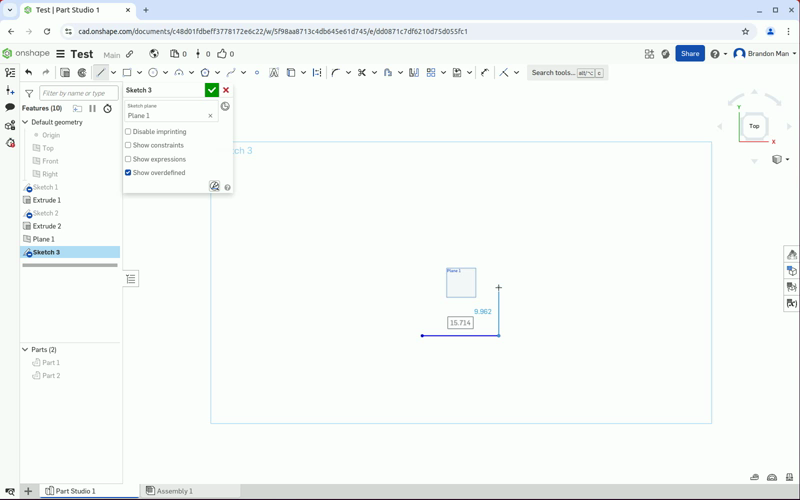
click(498, 287)
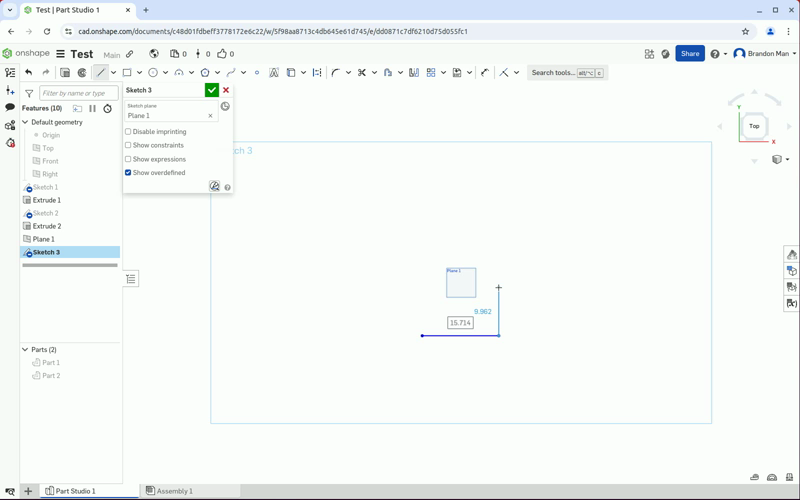
key_up(shift)
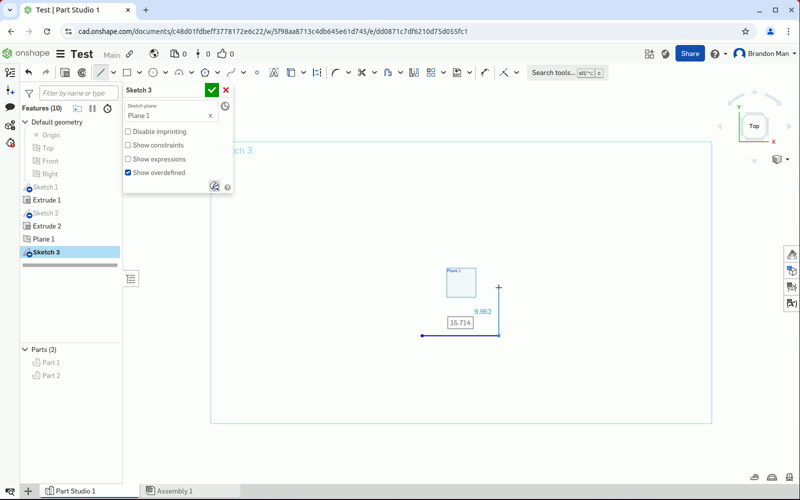
key_down(shift)
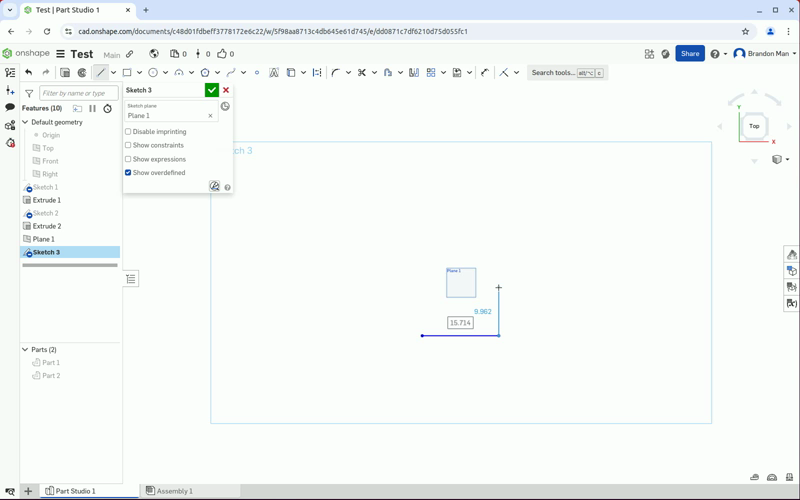
mouse_move(422, 287)
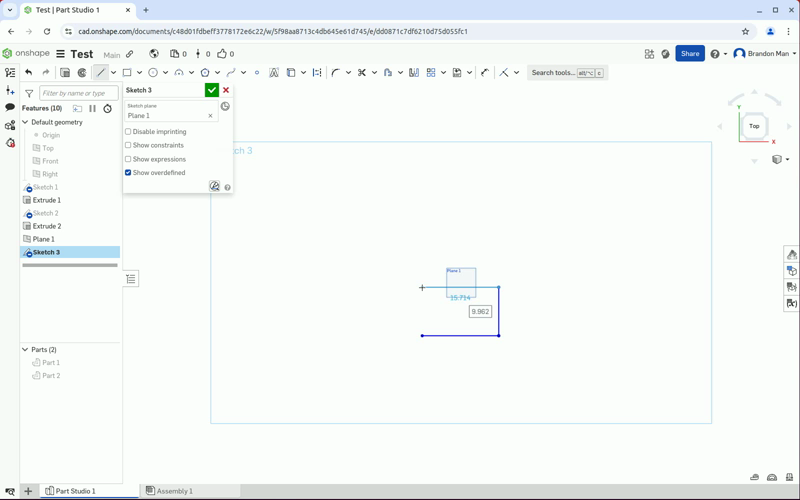
click(422, 287)
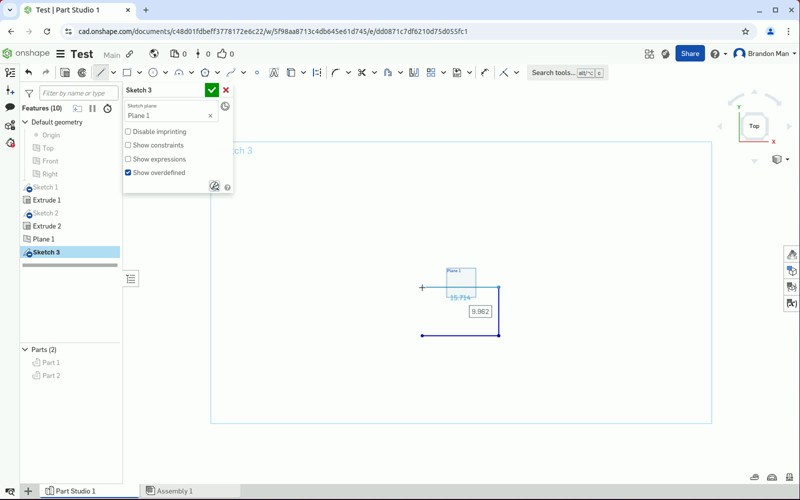
key_up(shift)
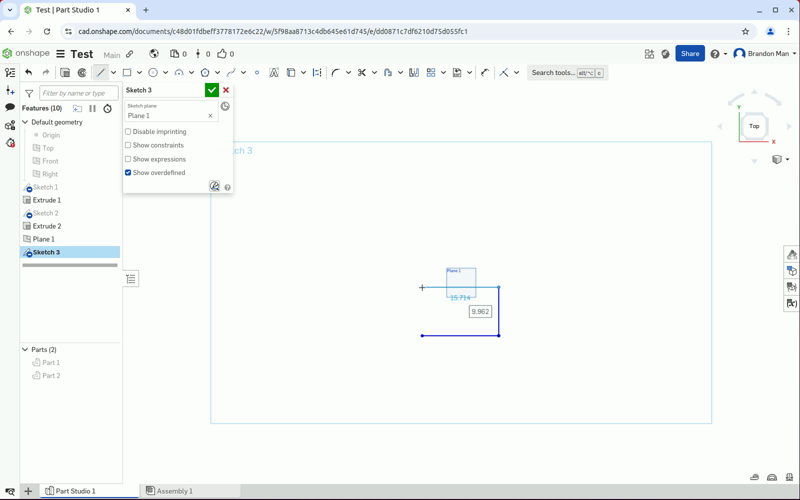
mouse_move(452, 287)
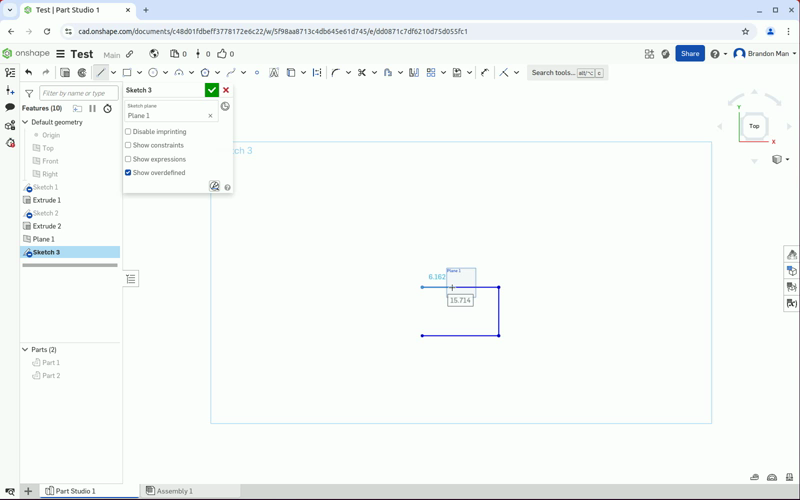
key_down(shift)
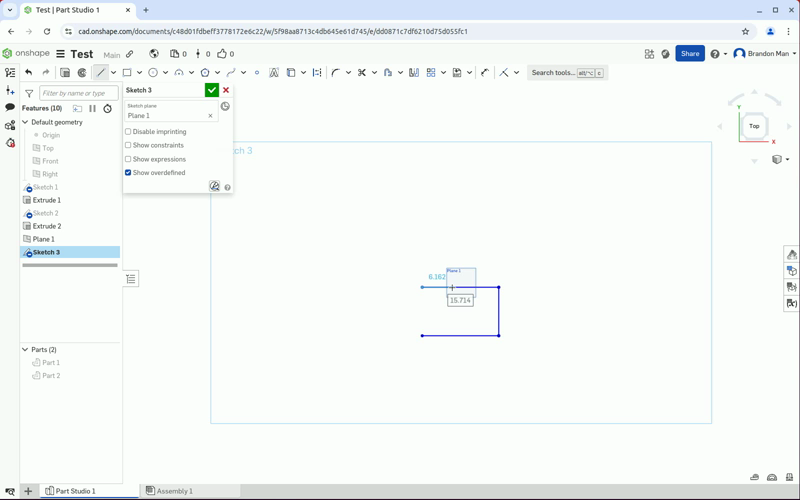
mouse_move(422, 335)
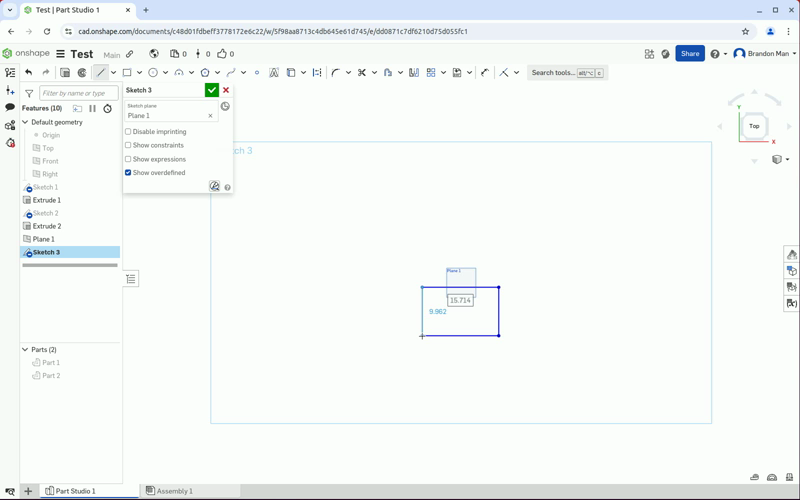
key_up(shift)
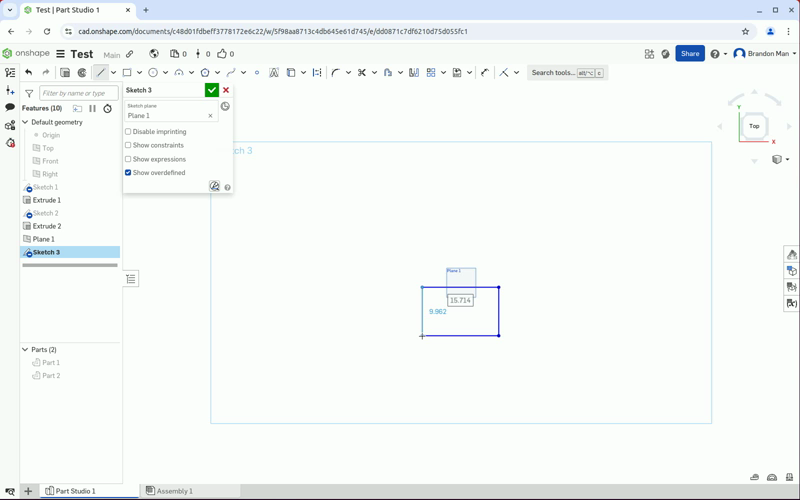
click(422, 335)
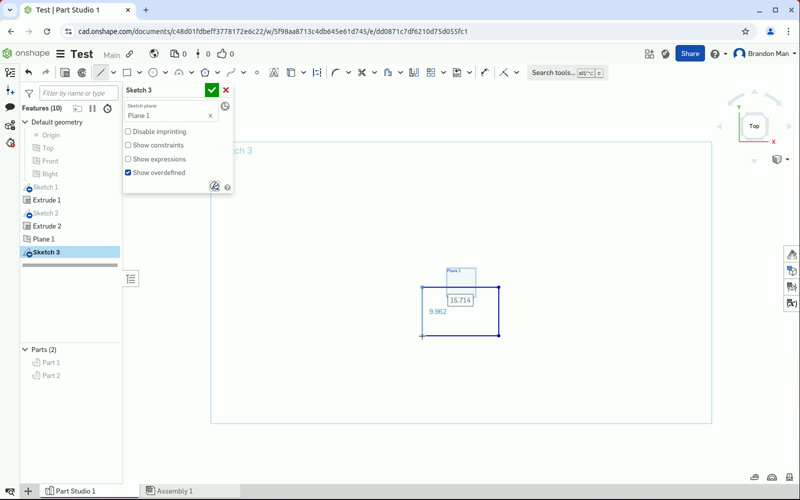
key(esc)
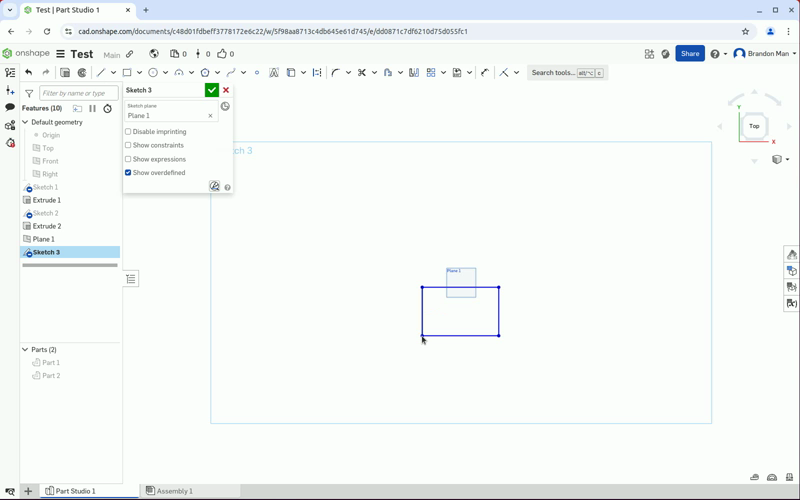
mouse_move(488, 320)
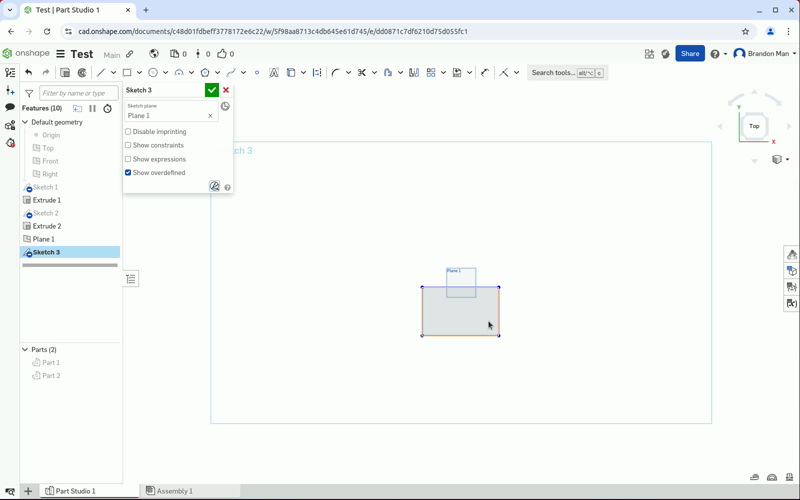
click(488, 320)
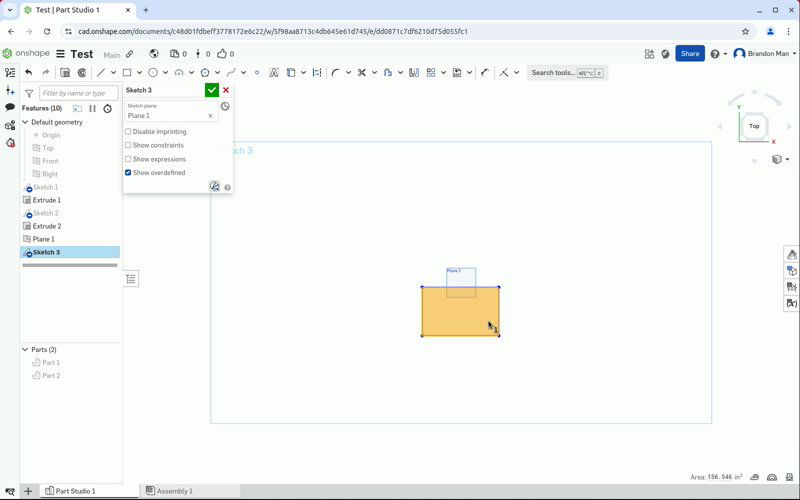
mouse_move(73, 352)
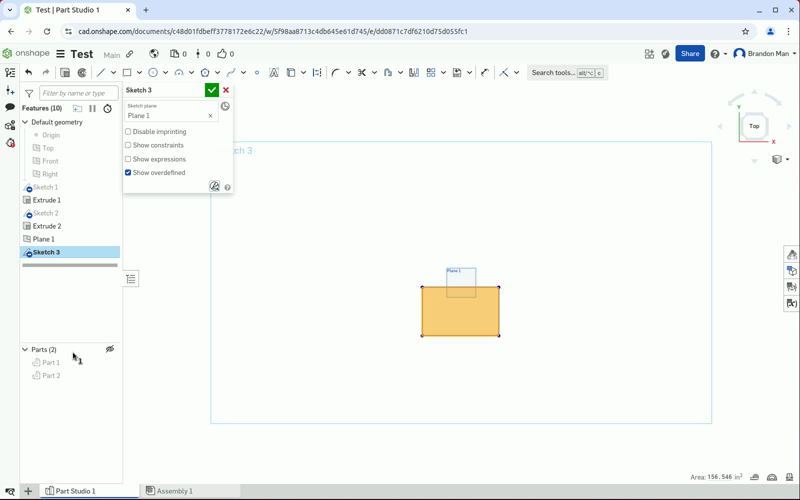
key(shift+y)
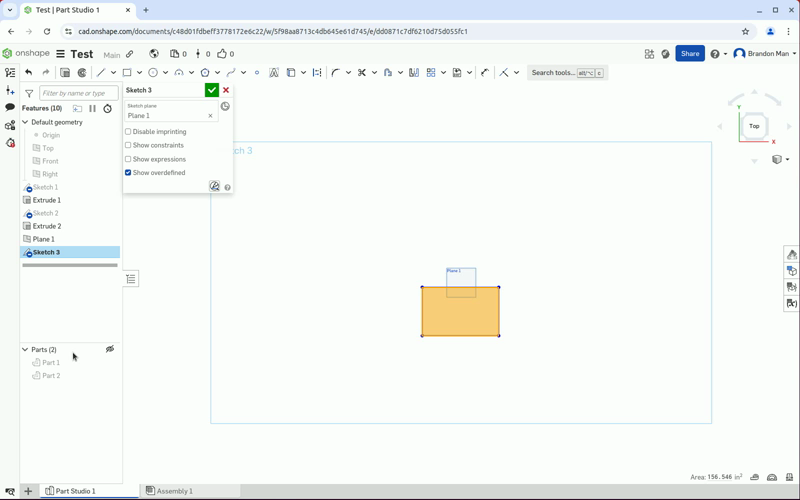
key(shift+e)
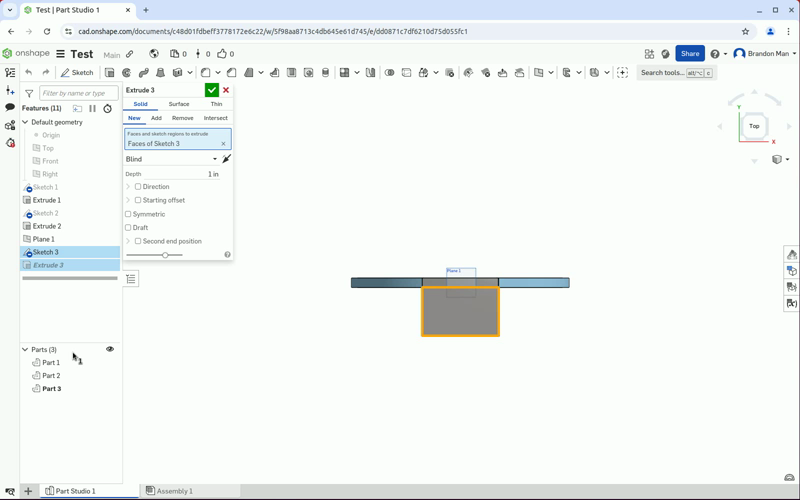
mouse_move(143, 106)
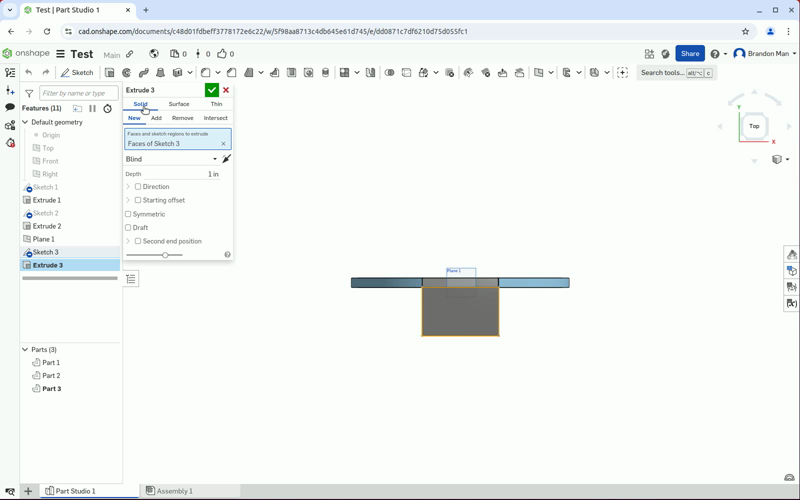
click(143, 106)
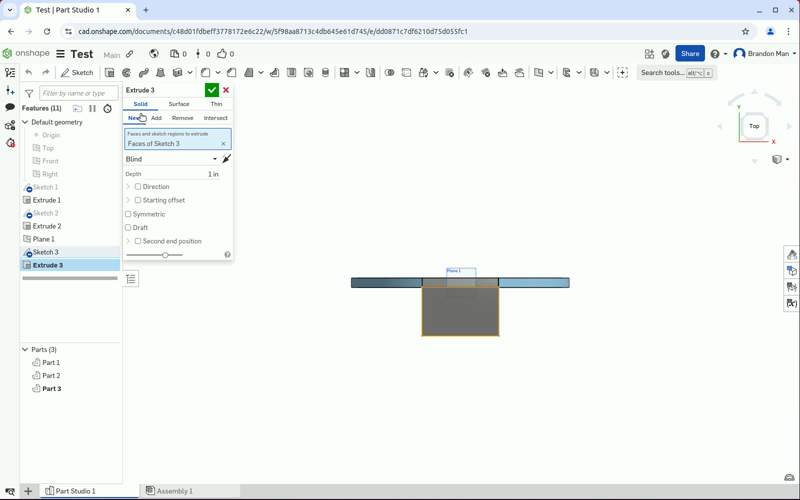
mouse_move(137, 120)
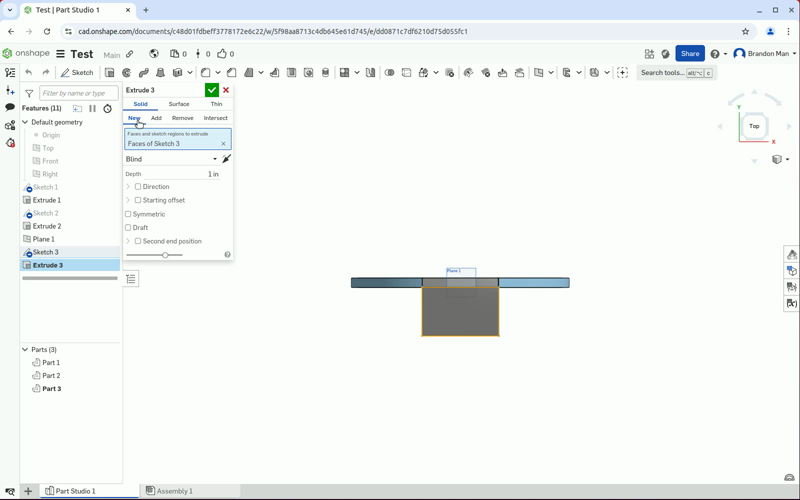
click(137, 120)
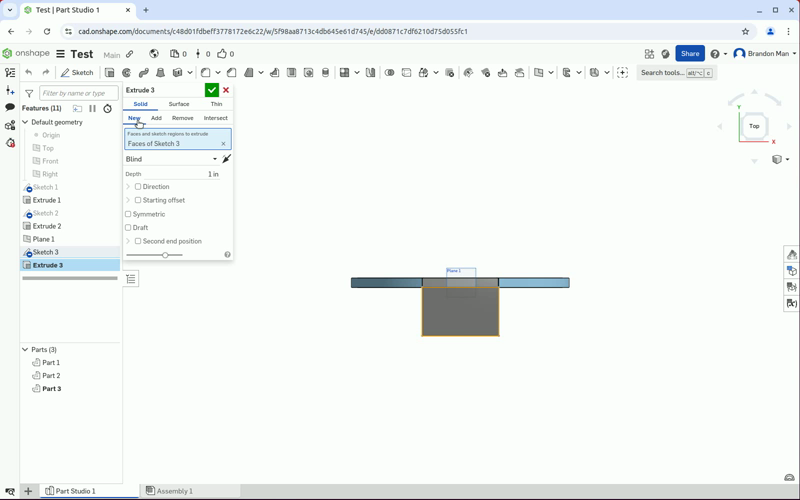
key(tab, 4)
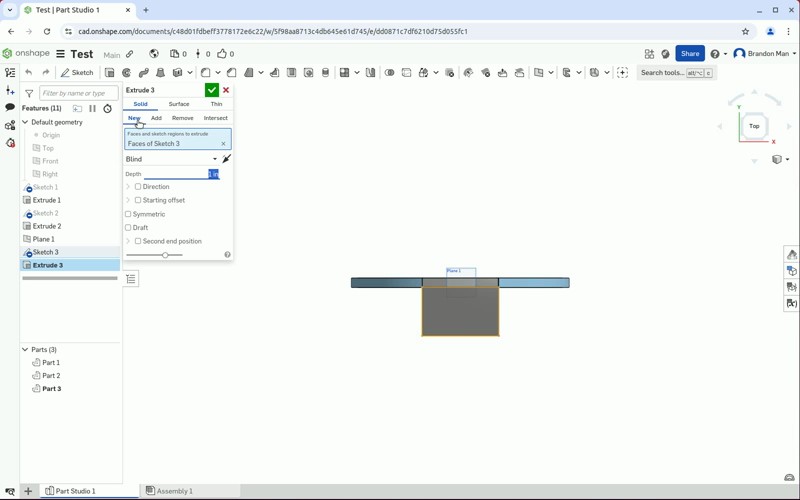
text(1.926)
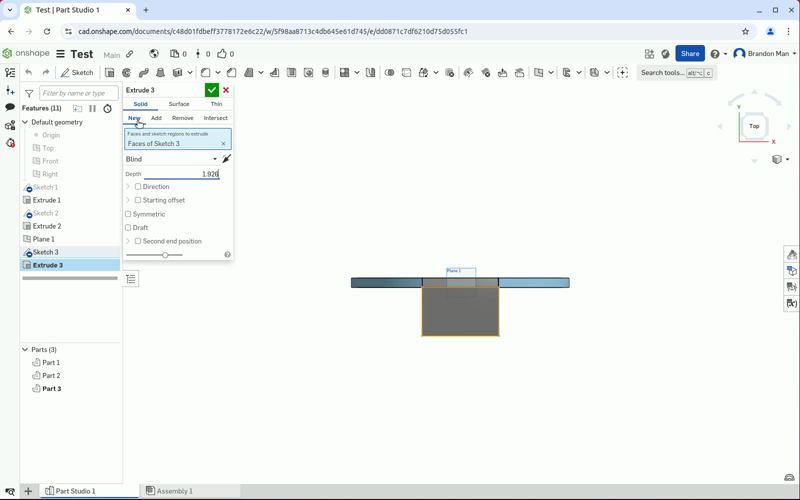
key(enter)
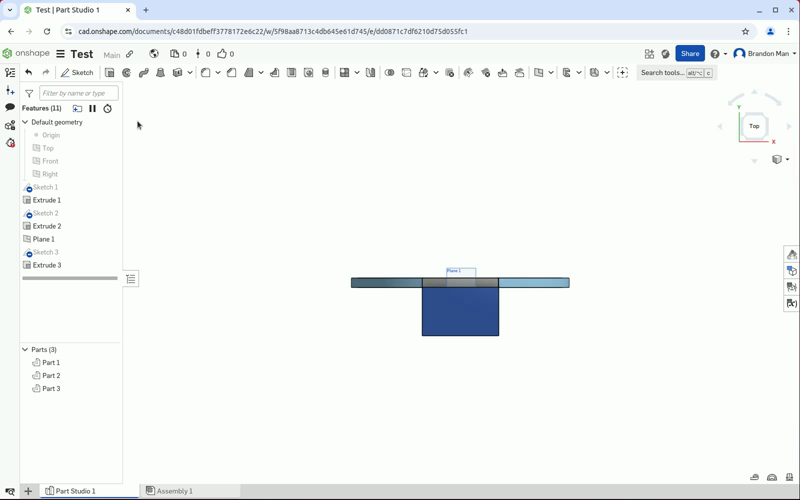
key(shift+h)
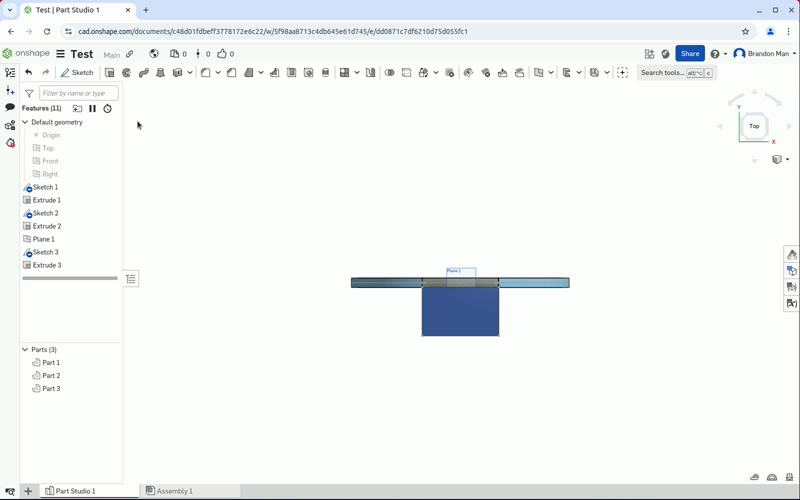
key(shift+h)
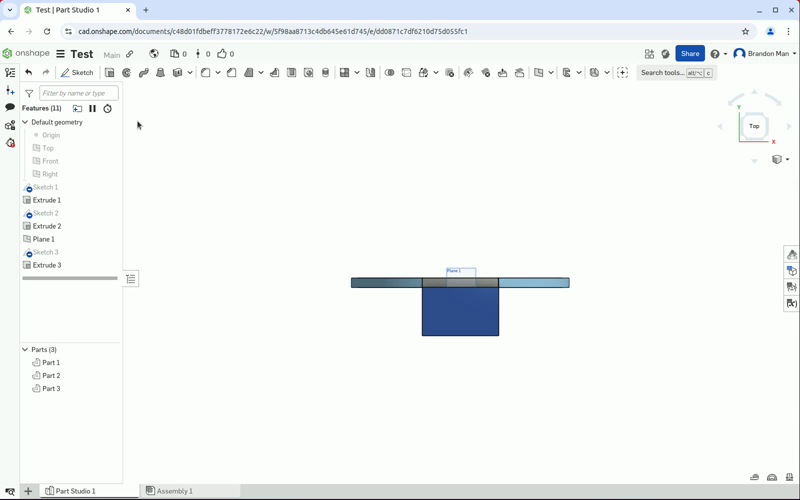
mouse_move(73, 189)
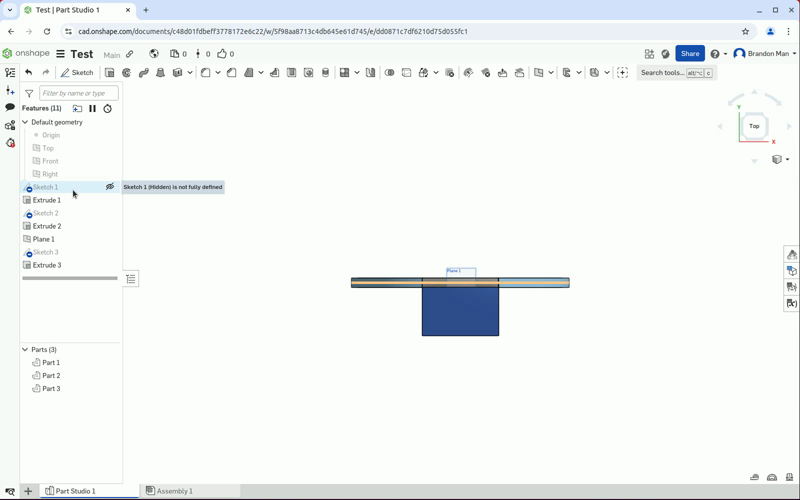
click(73, 189)
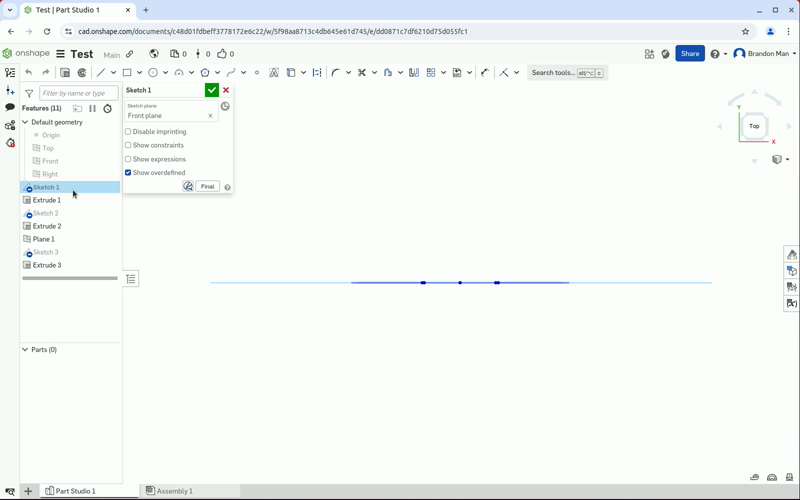
mouse_move(229, 92)
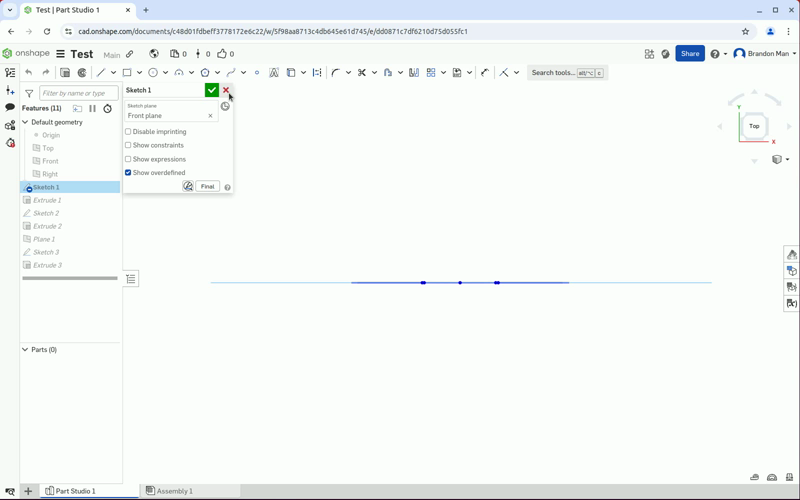
click(229, 92)
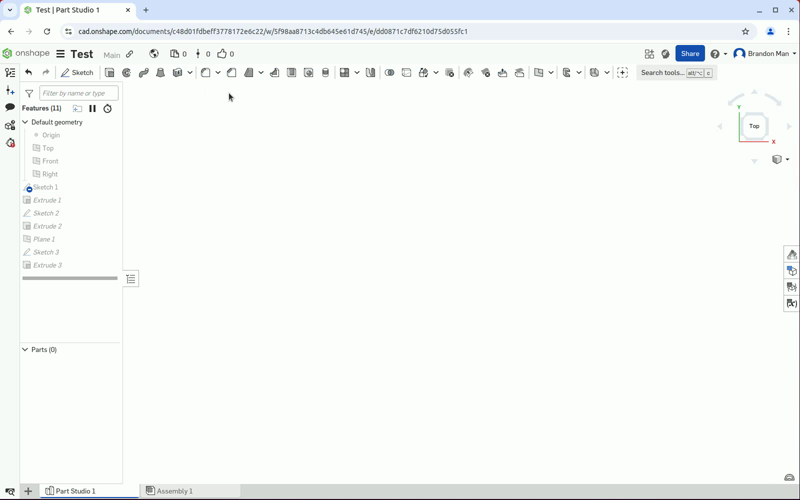
key(shift+s)
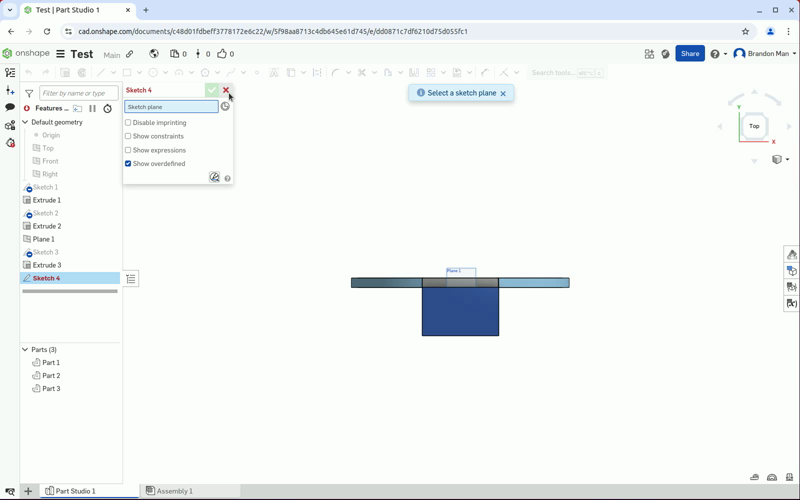
mouse_move(73, 241)
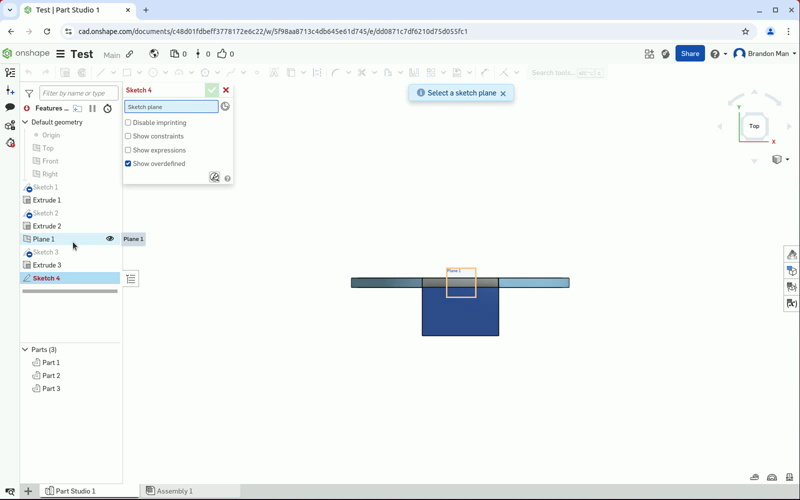
click(73, 241)
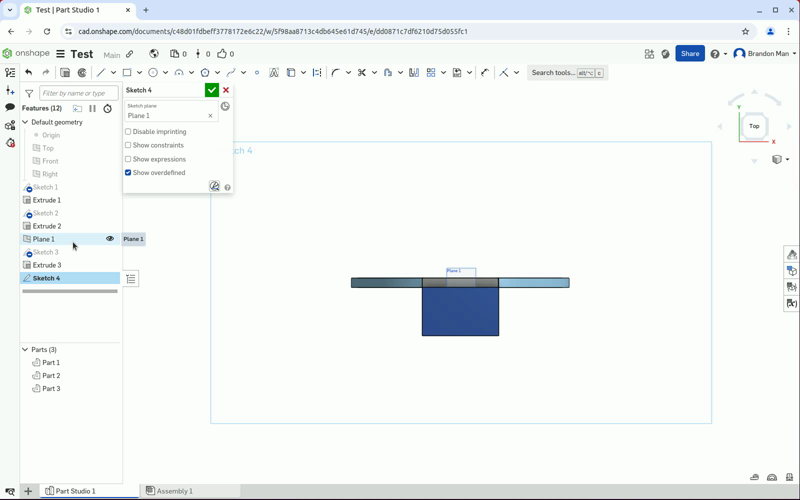
mouse_move(73, 352)
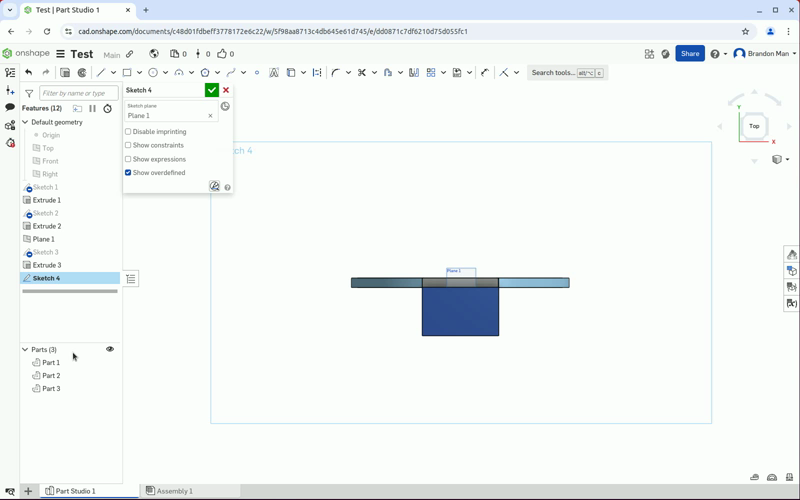
key(y)
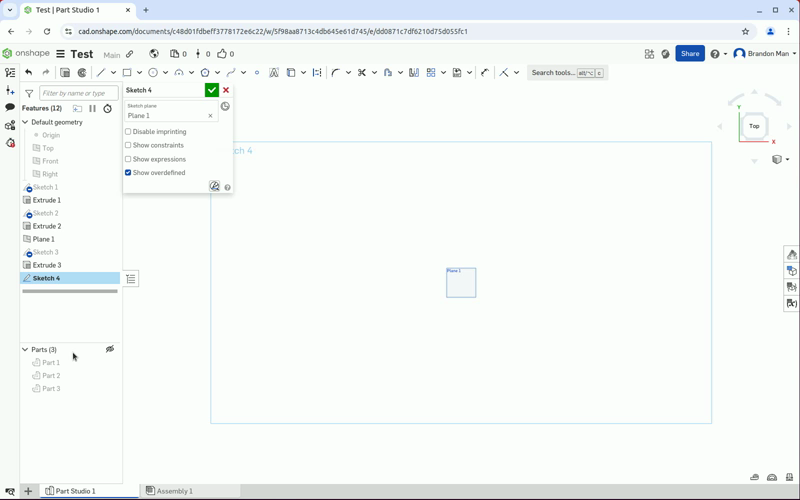
key(l)
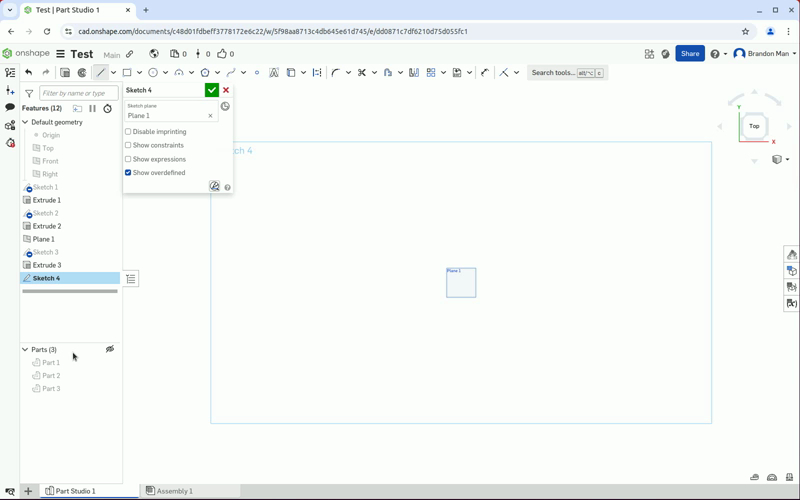
key_down(shift)
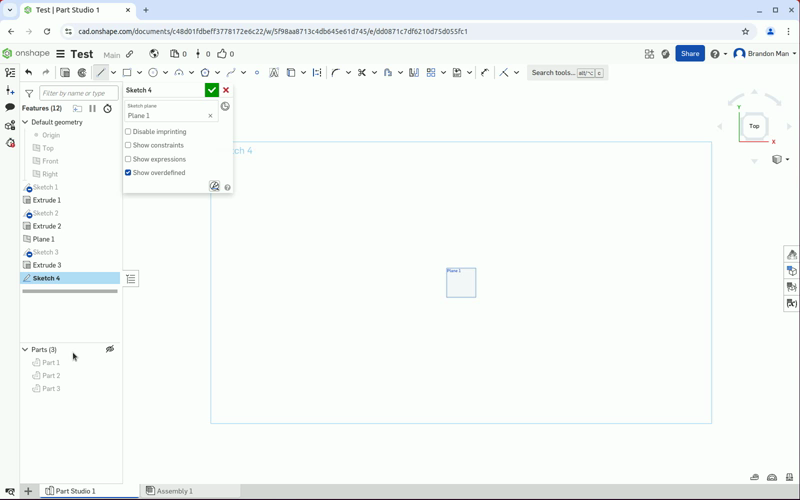
mouse_move(422, 278)
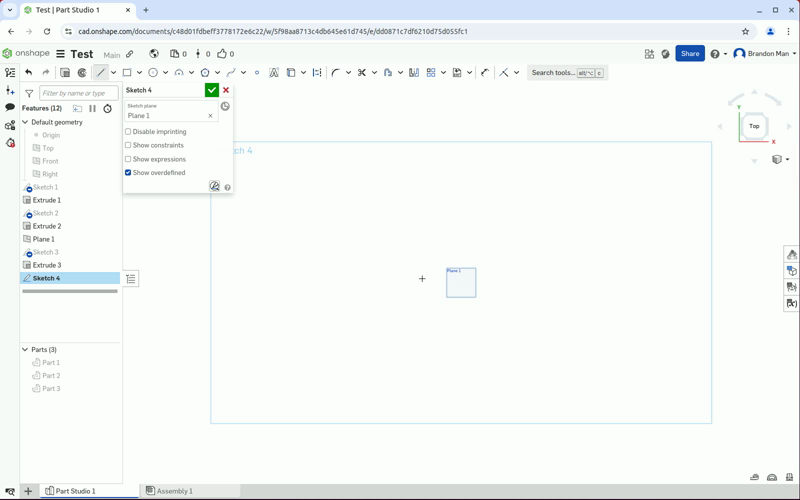
click(422, 278)
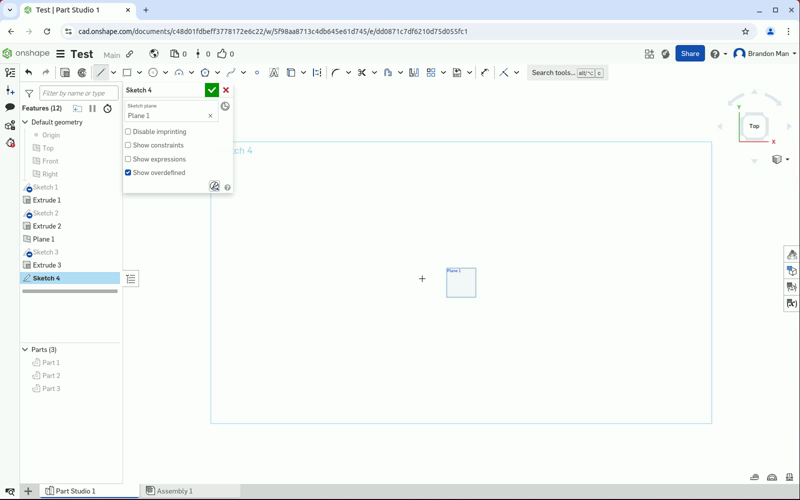
key_up(shift)
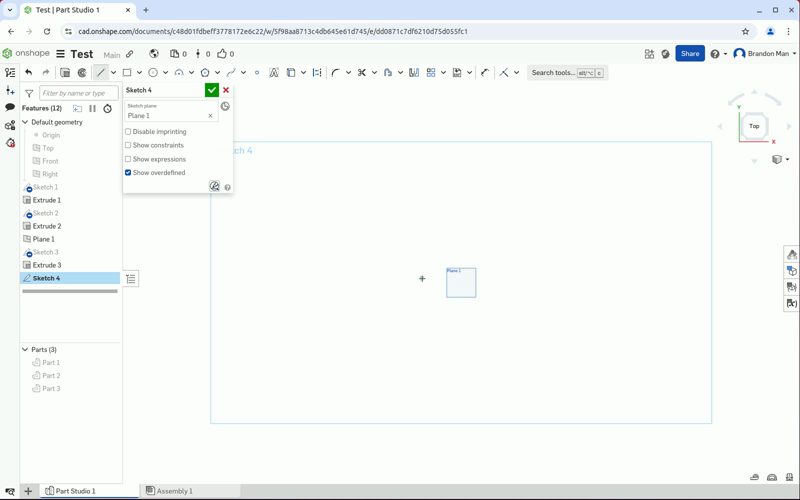
key_down(shift)
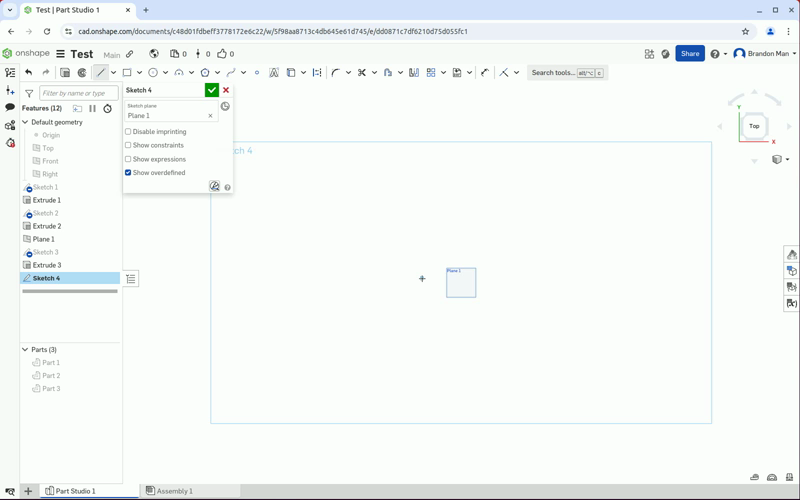
mouse_move(498, 278)
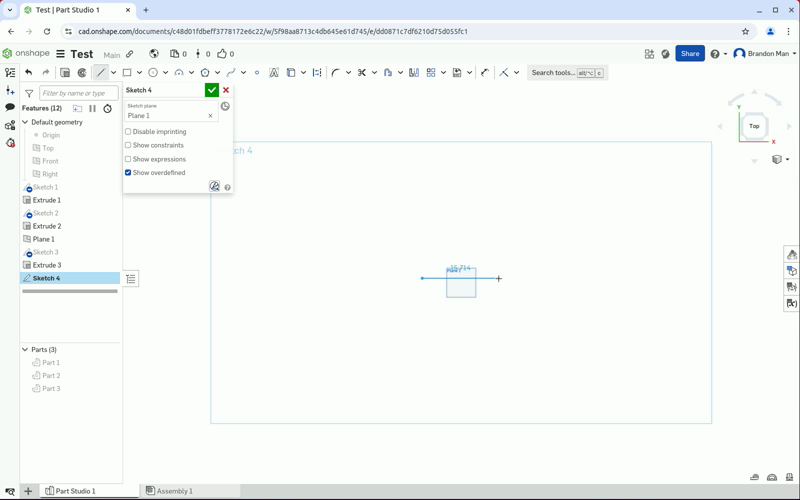
click(498, 278)
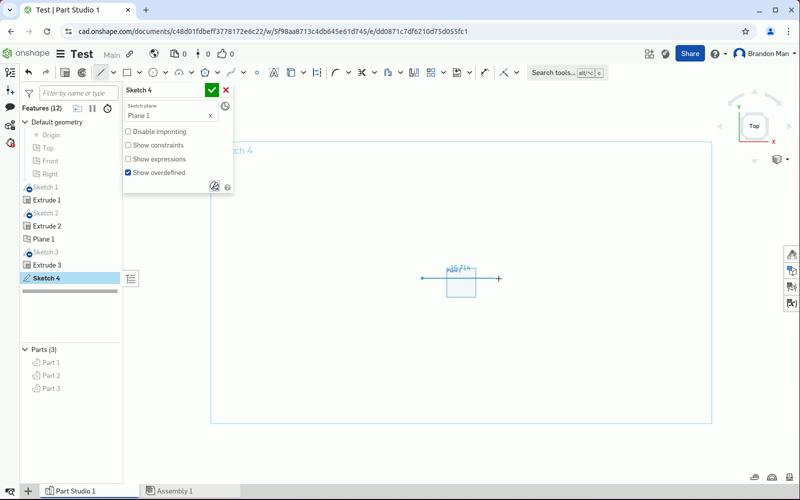
key_up(shift)
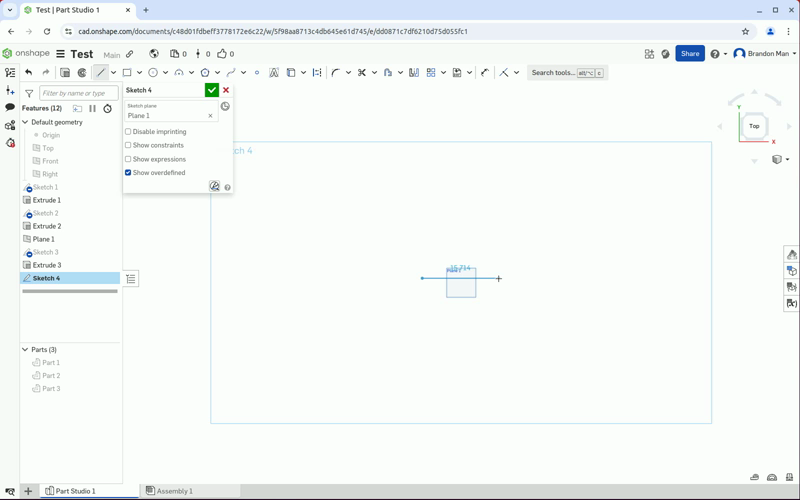
key_down(shift)
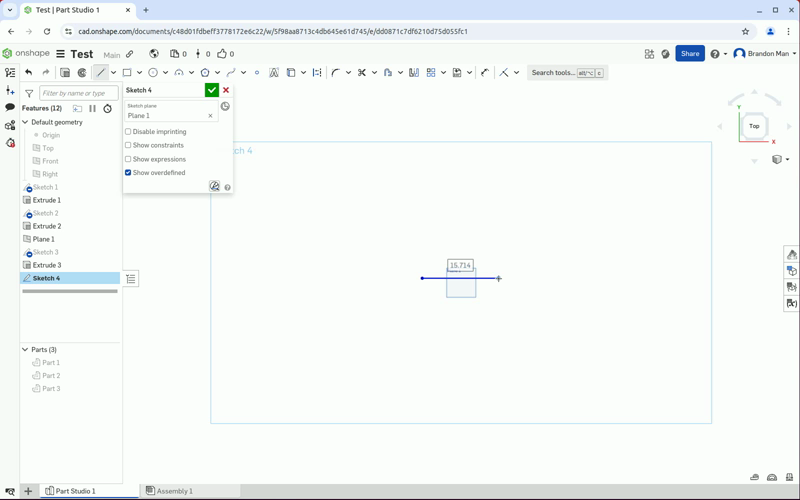
mouse_move(528, 278)
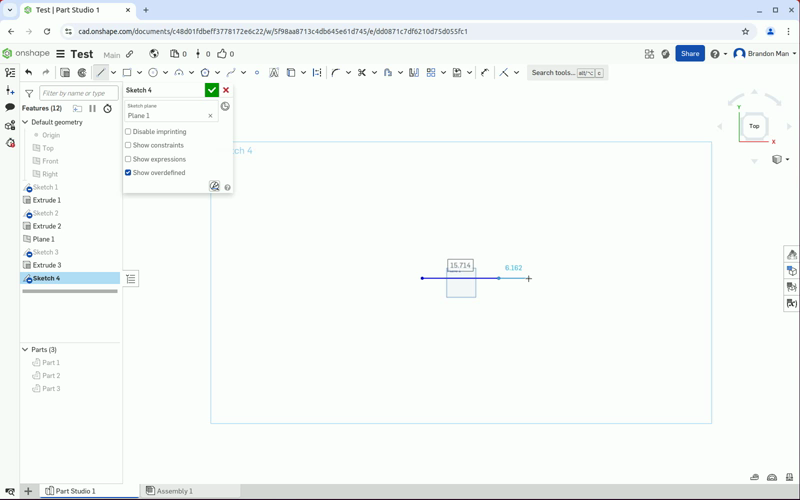
mouse_move(498, 229)
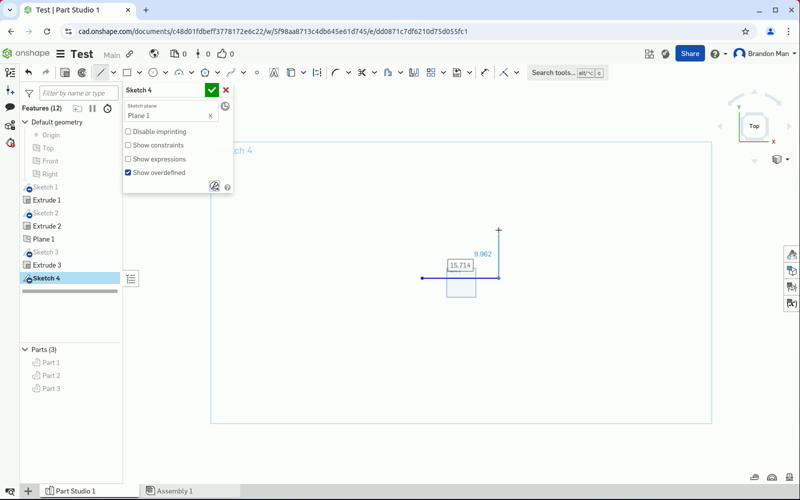
click(498, 229)
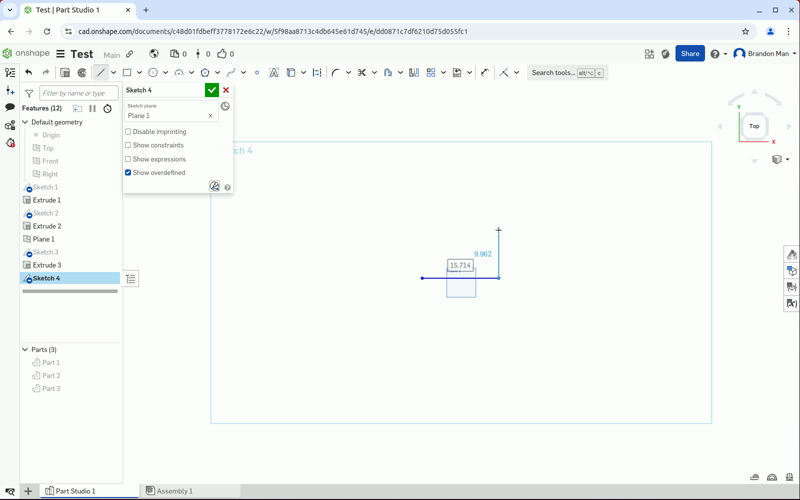
key_up(shift)
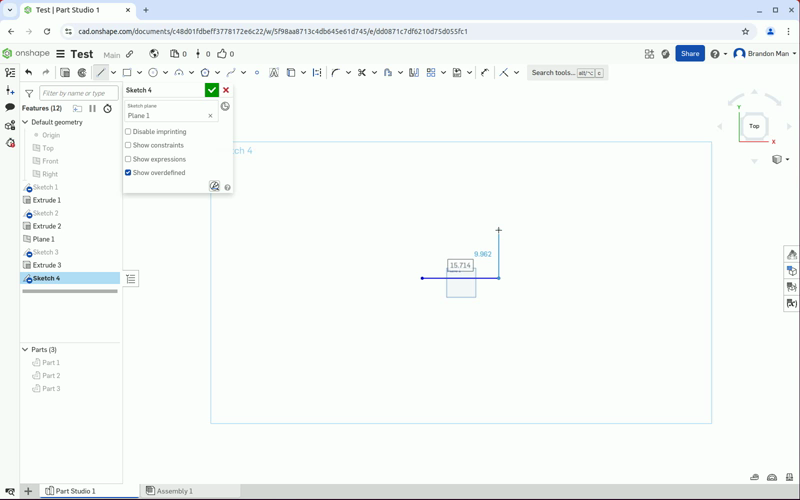
key_down(shift)
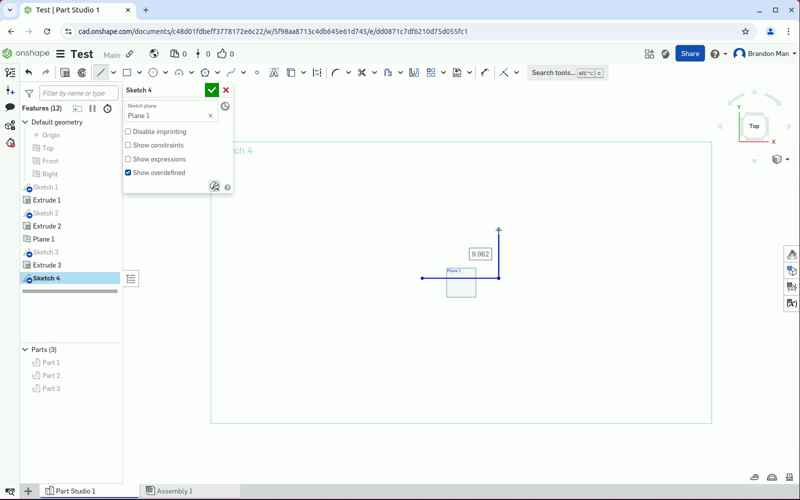
mouse_move(422, 229)
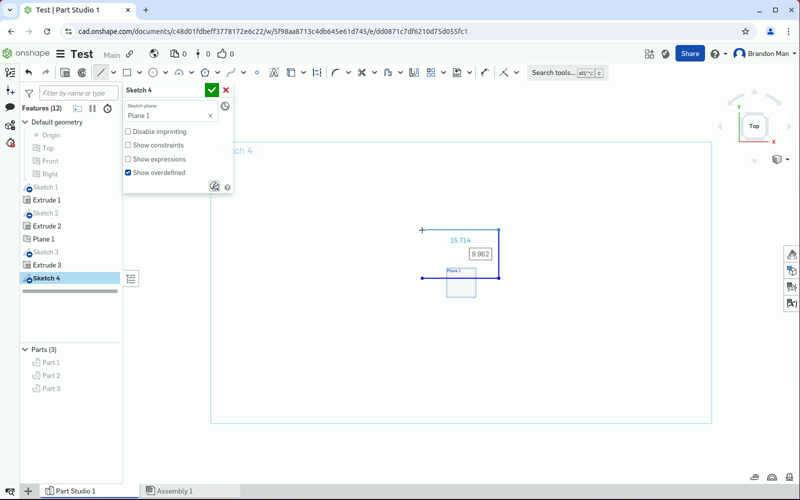
click(422, 229)
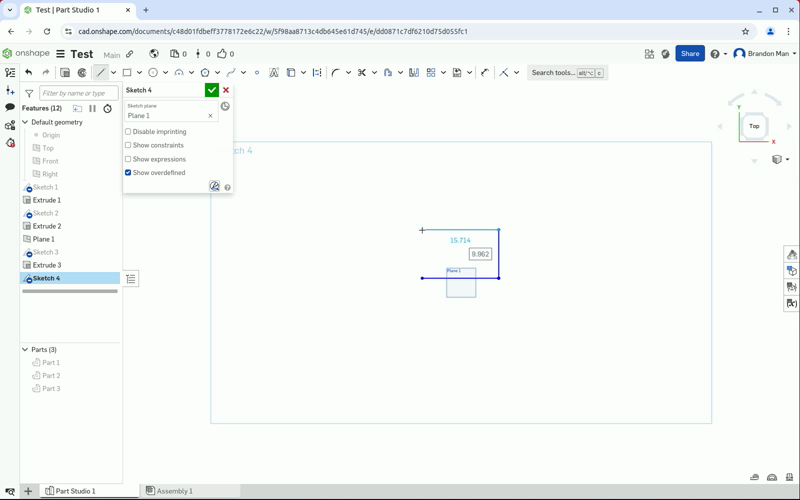
key_up(shift)
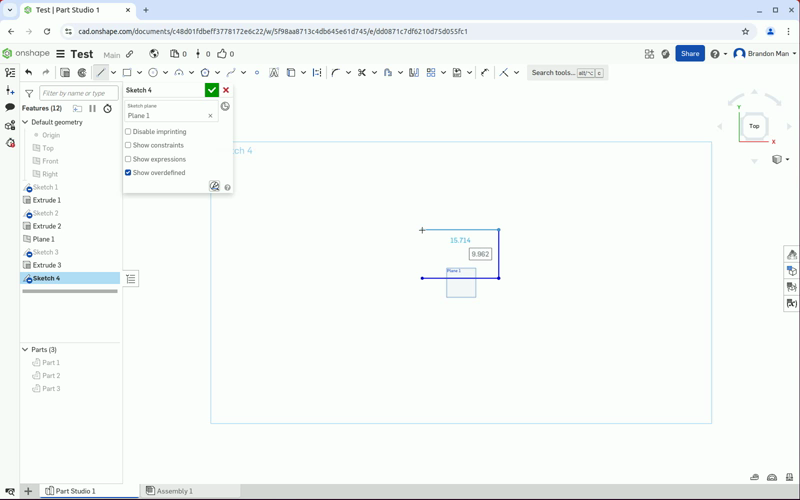
mouse_move(452, 229)
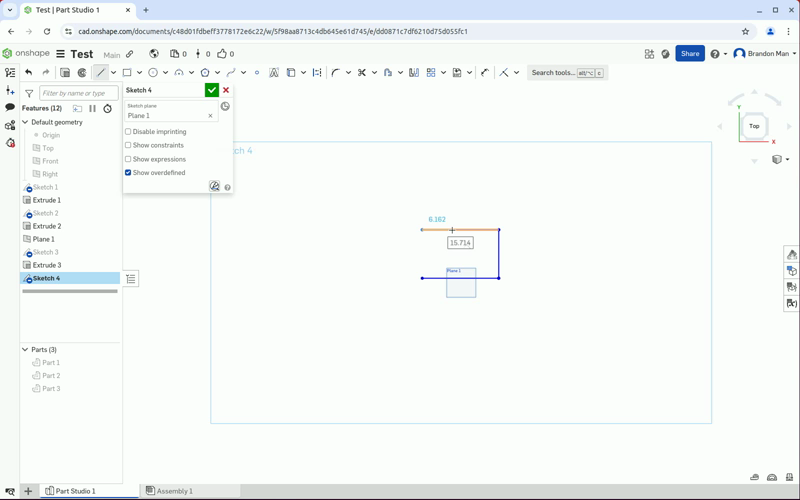
key_down(shift)
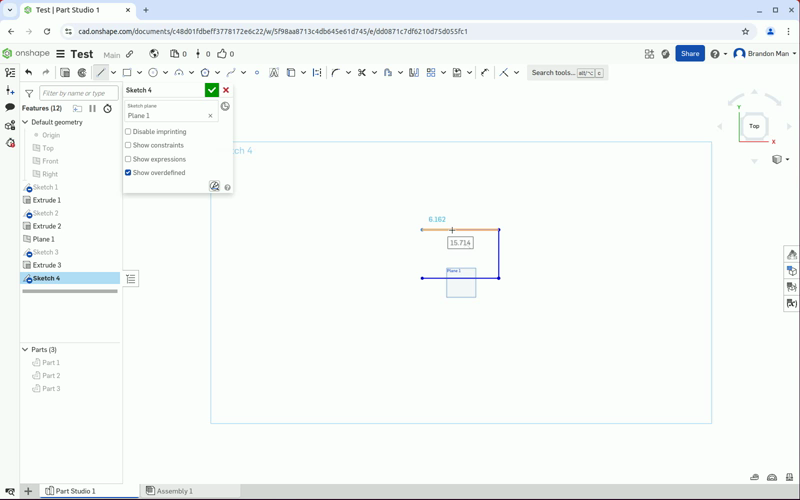
mouse_move(422, 278)
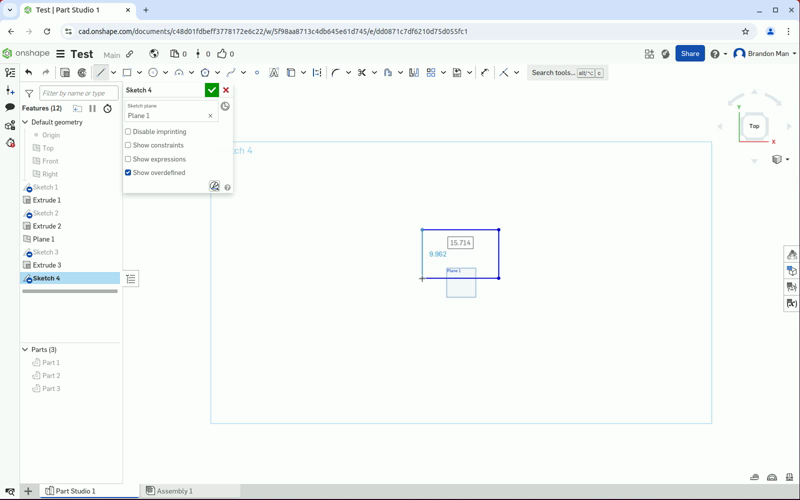
key_up(shift)
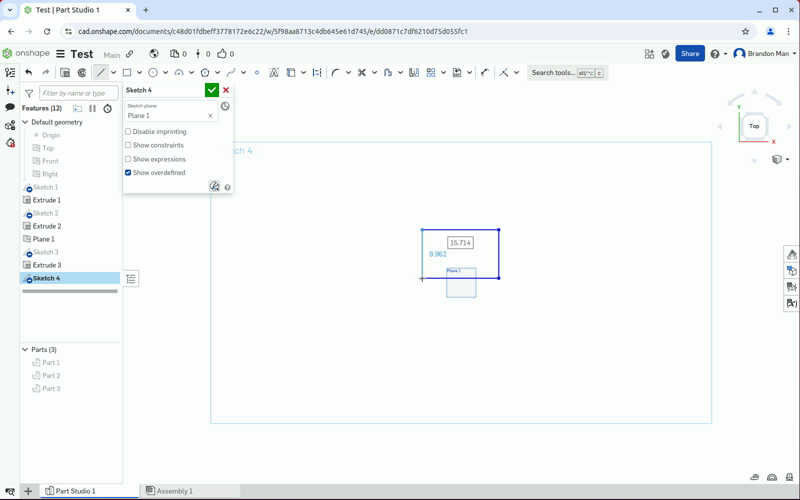
click(422, 278)
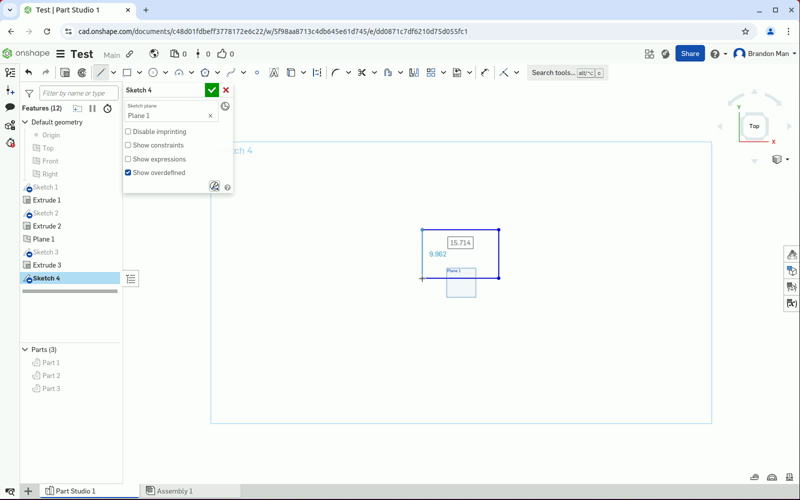
key(esc)
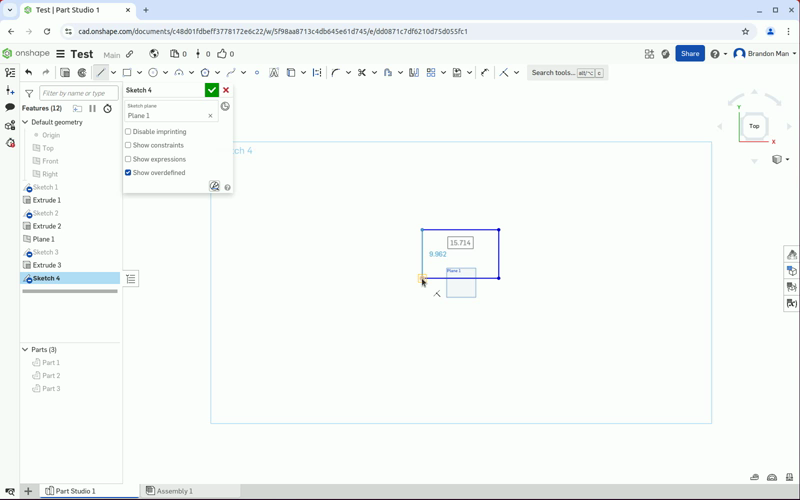
mouse_move(451, 242)
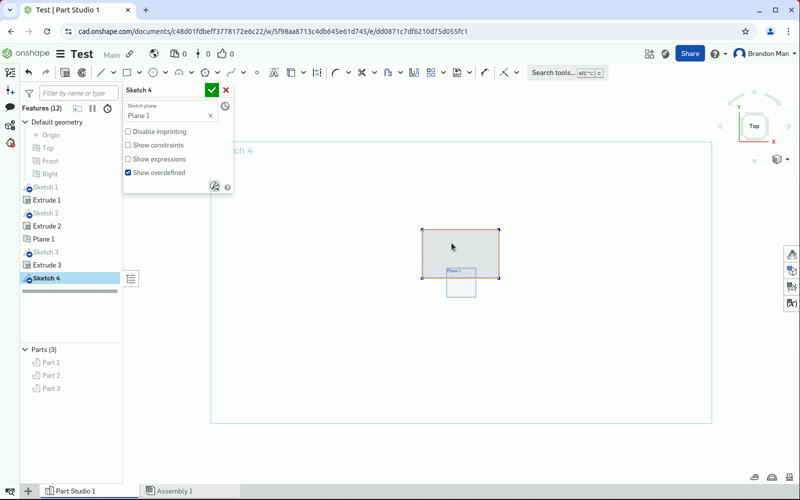
click(451, 242)
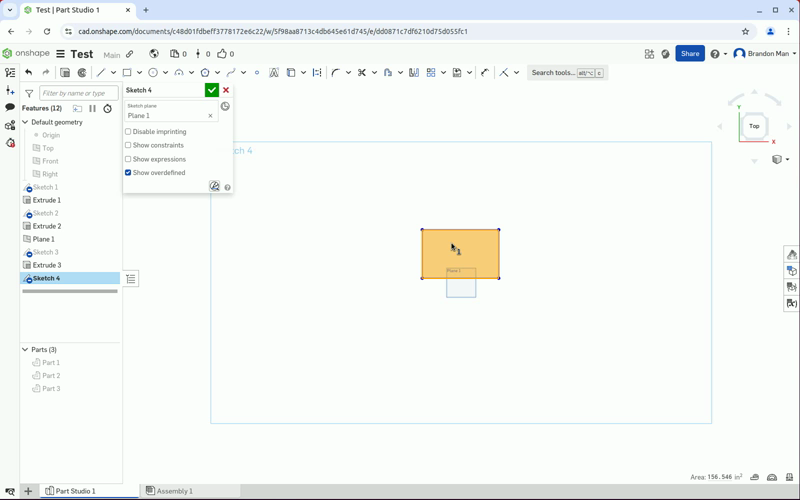
mouse_move(73, 352)
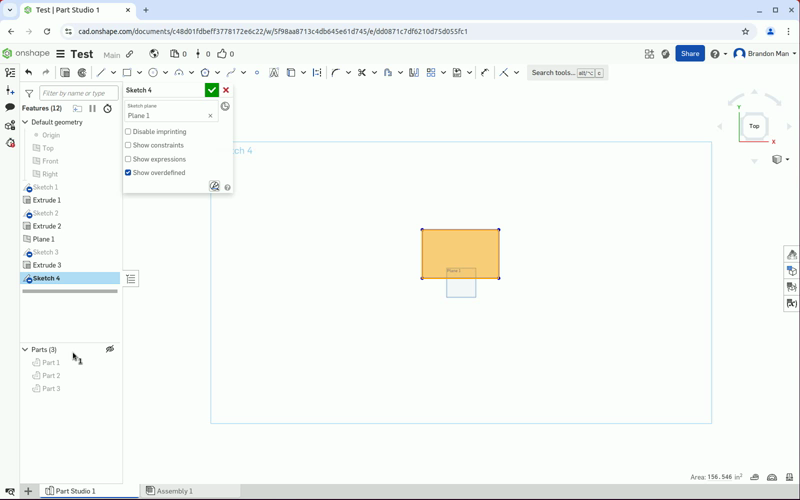
key(shift+y)
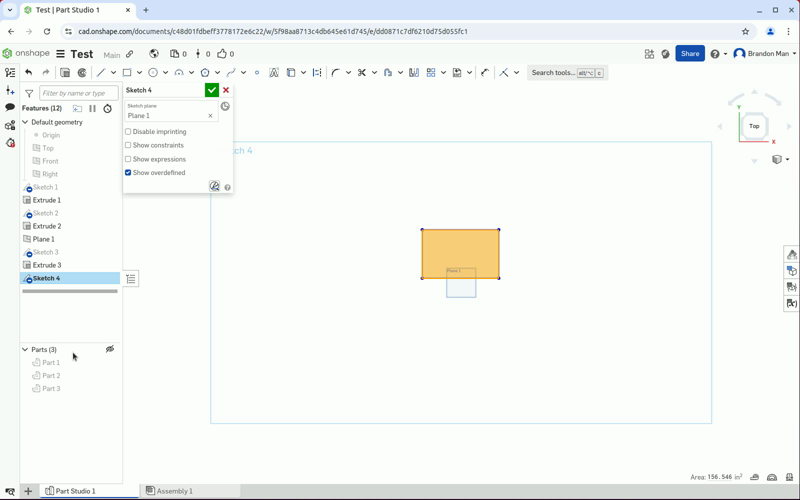
key(shift+e)
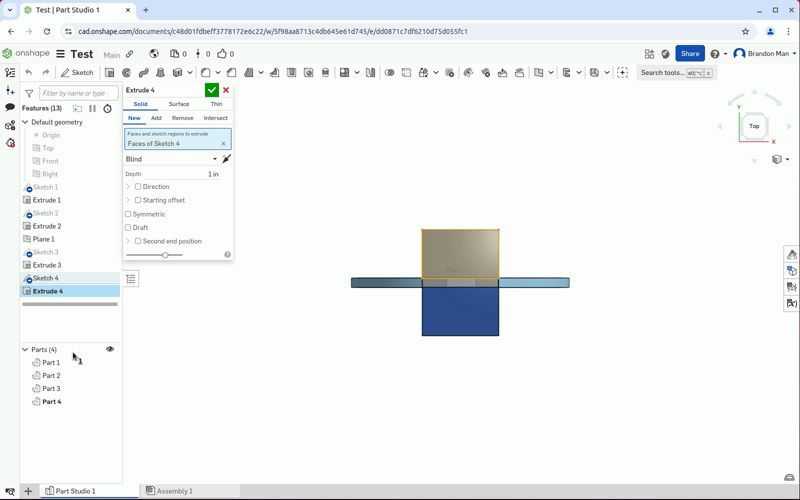
mouse_move(143, 106)
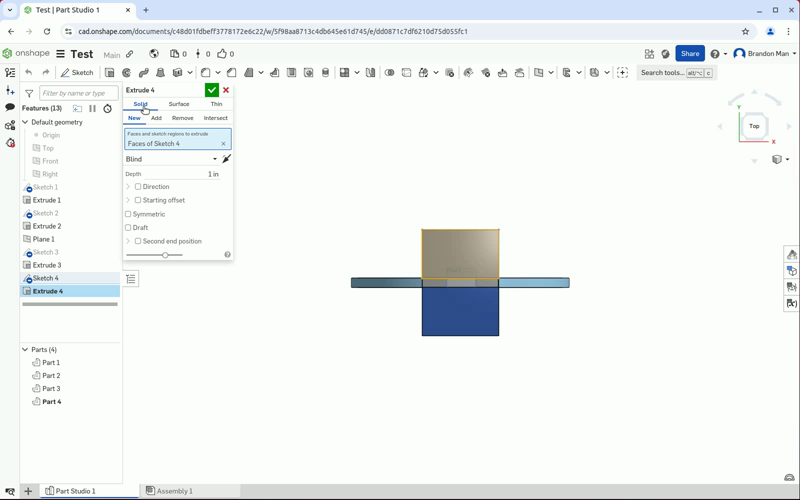
click(143, 106)
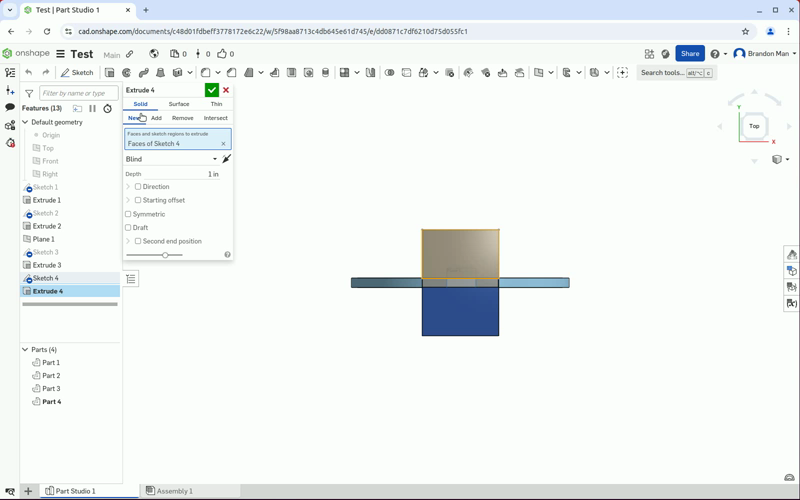
mouse_move(137, 120)
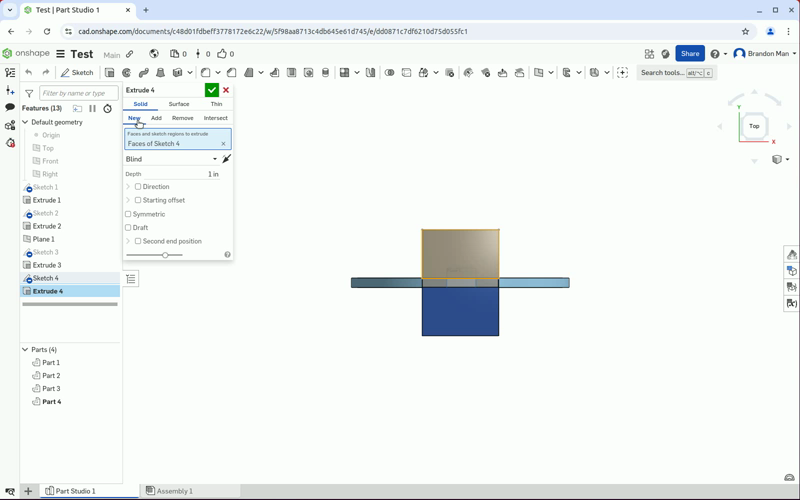
click(137, 120)
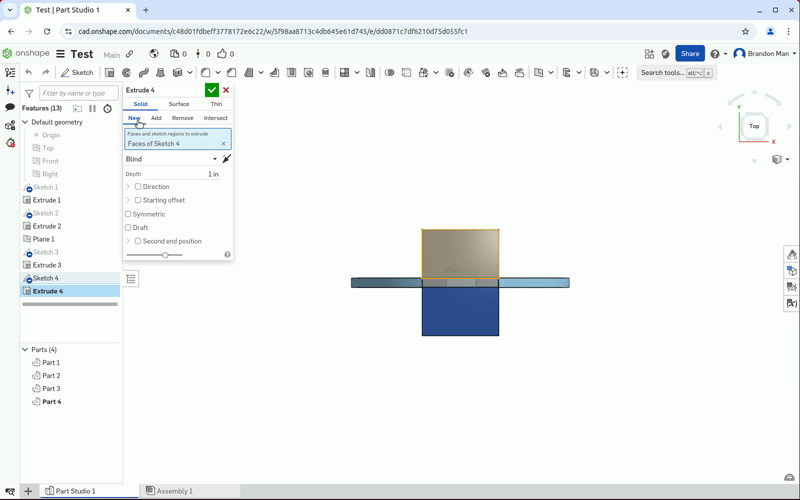
key(tab, 4)
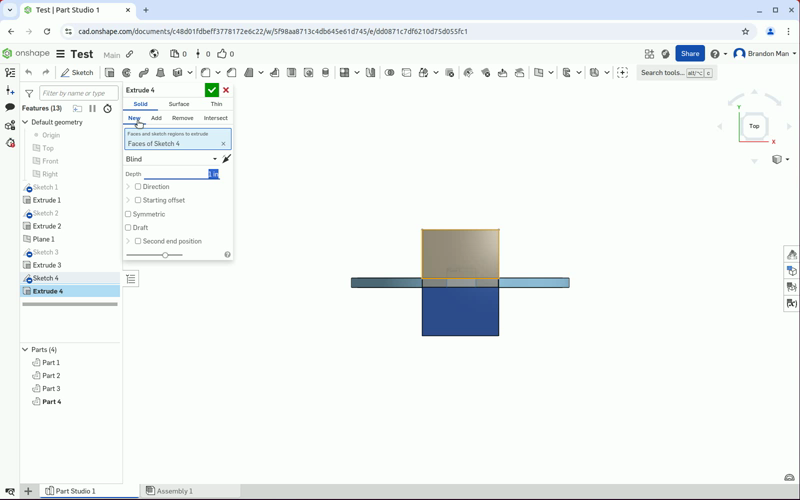
text(1.926)
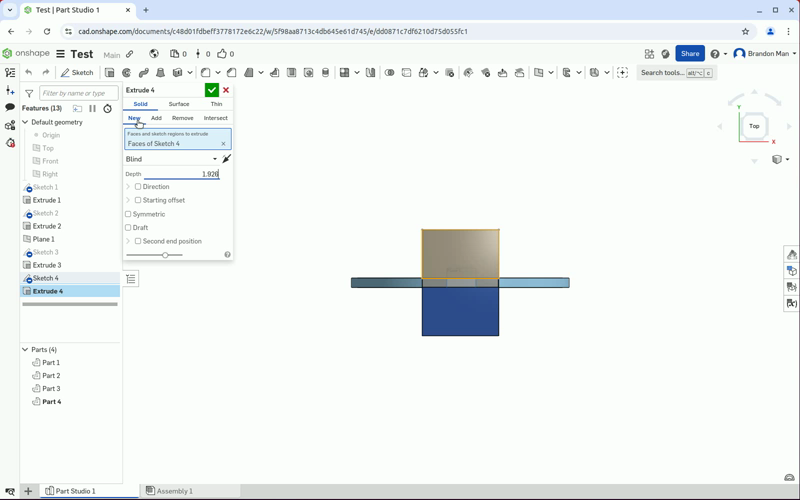
key(enter)
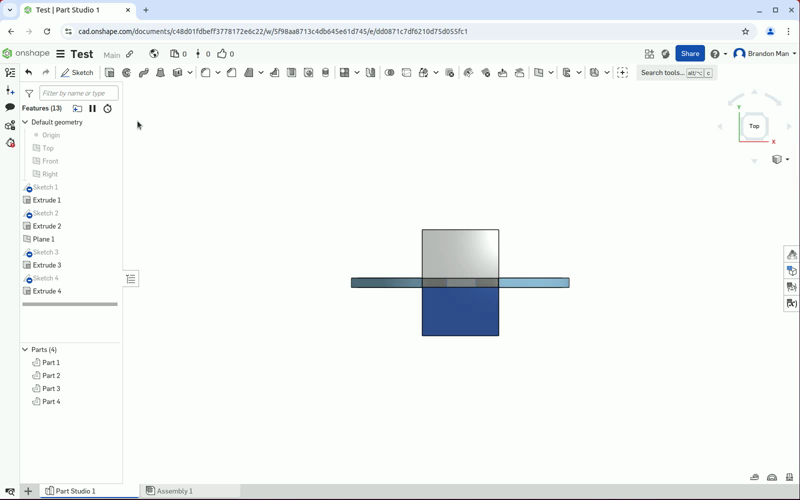
key(shift+h)
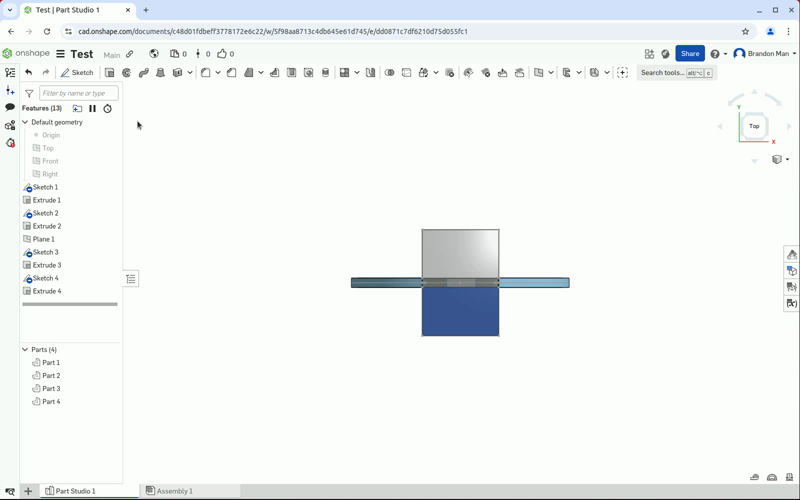
key(shift+h)
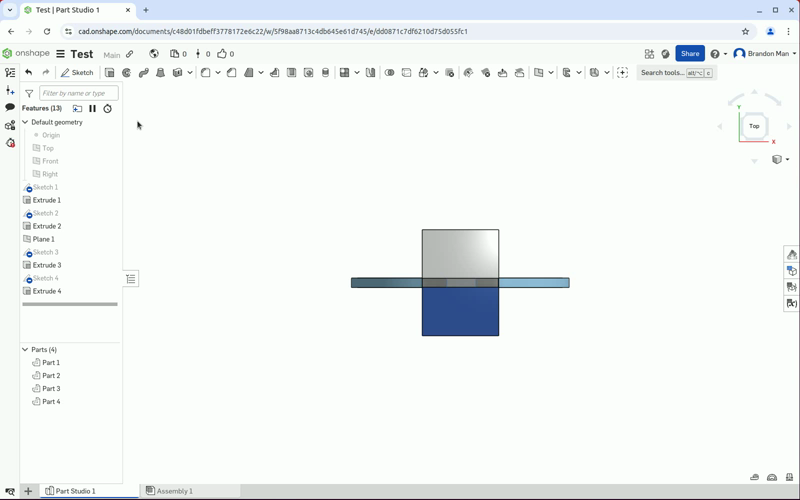
mouse_move(73, 189)
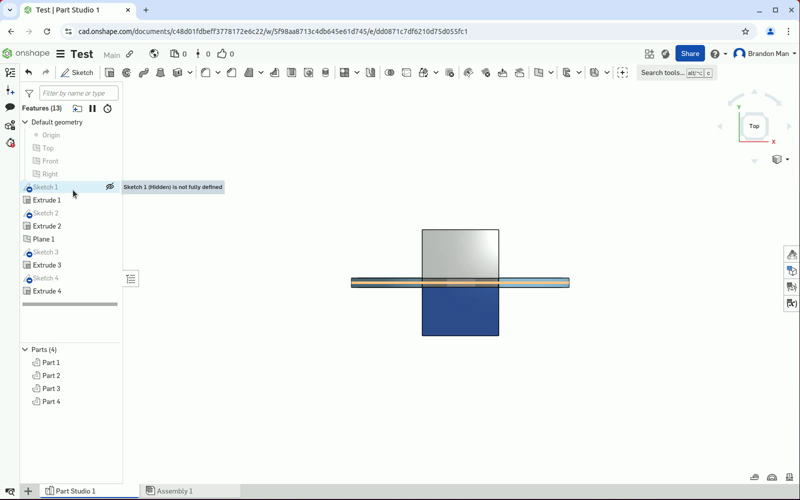
click(73, 189)
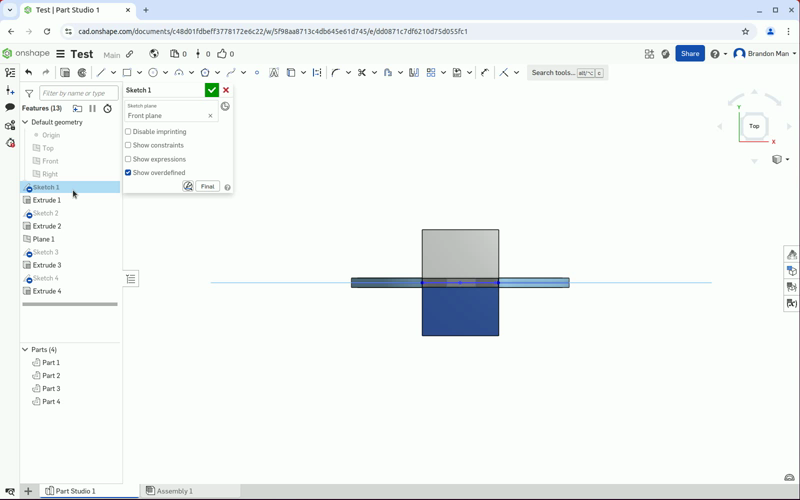
mouse_move(229, 92)
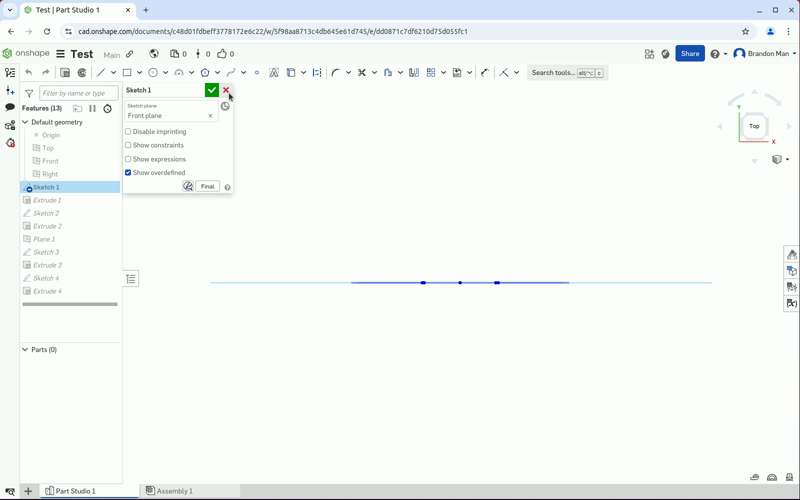
click(229, 92)
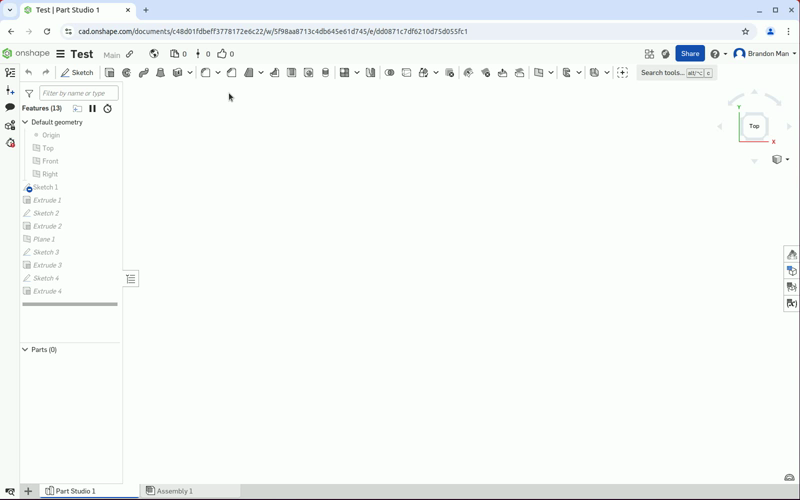
key(shift+s)
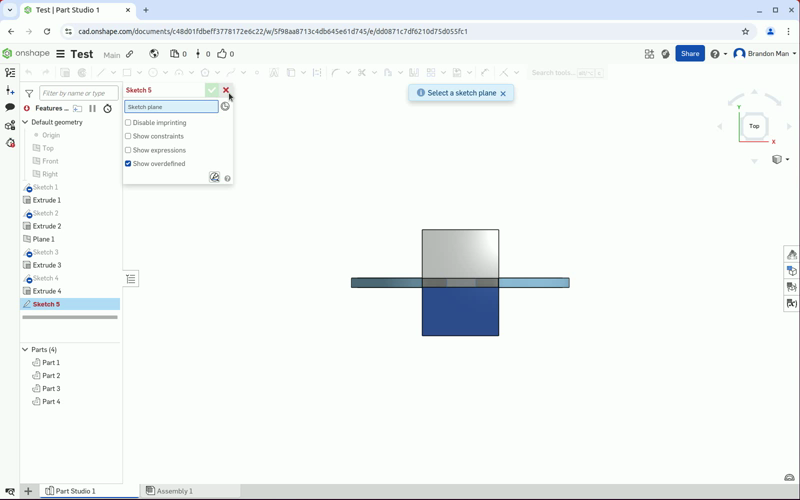
mouse_move(73, 241)
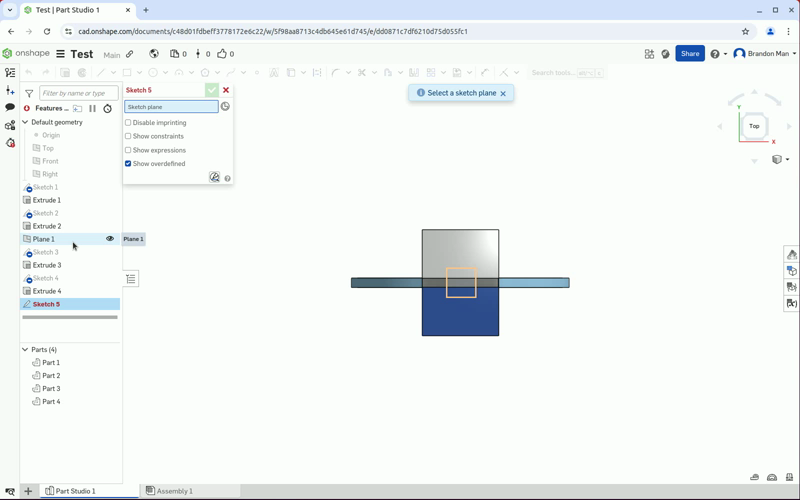
click(73, 241)
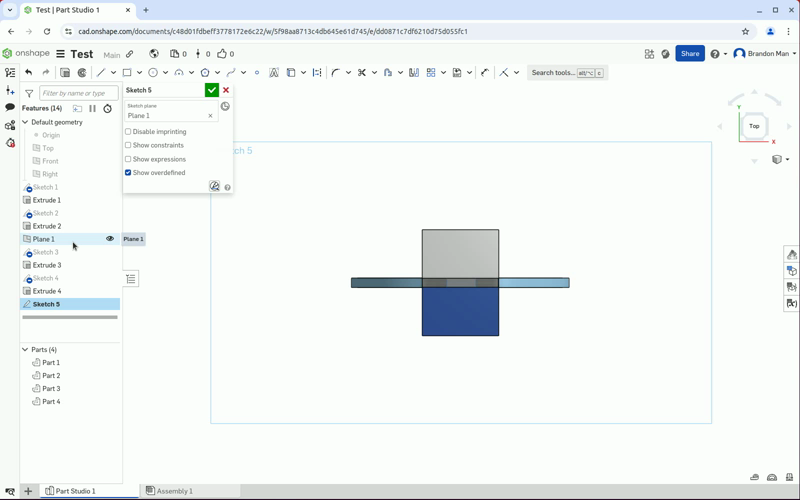
mouse_move(73, 352)
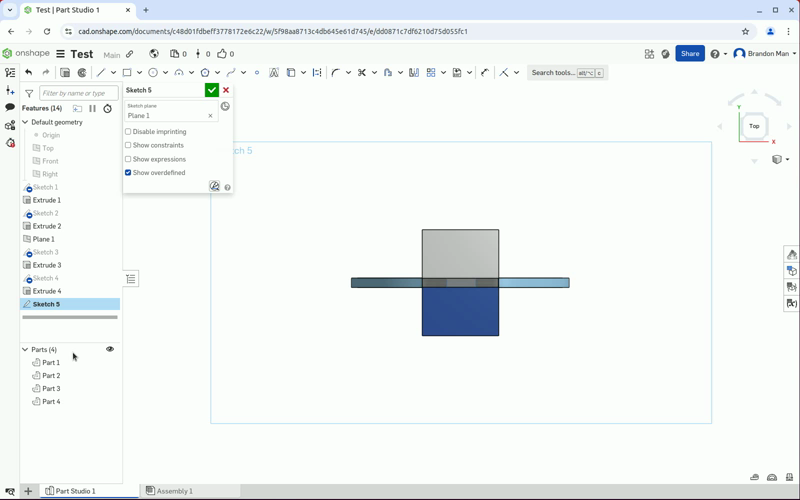
key(y)
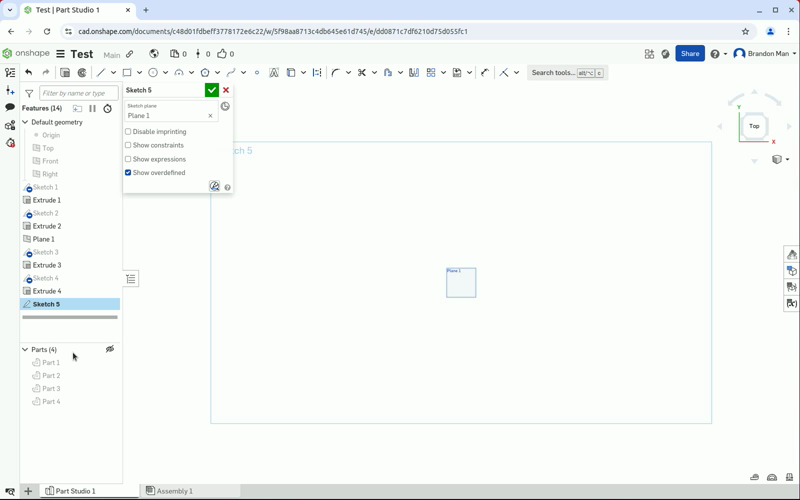
key(l)
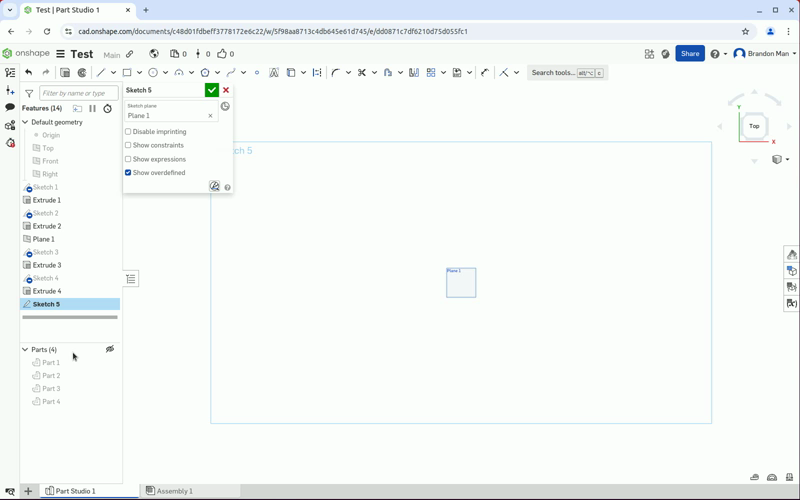
key_down(shift)
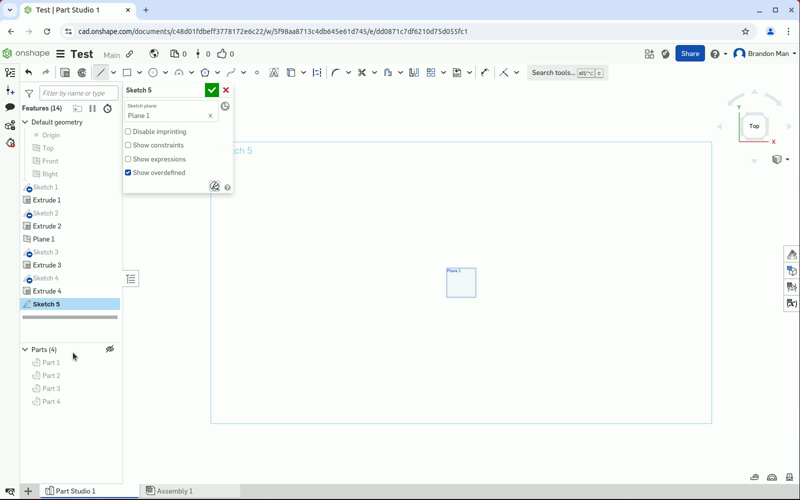
mouse_move(422, 287)
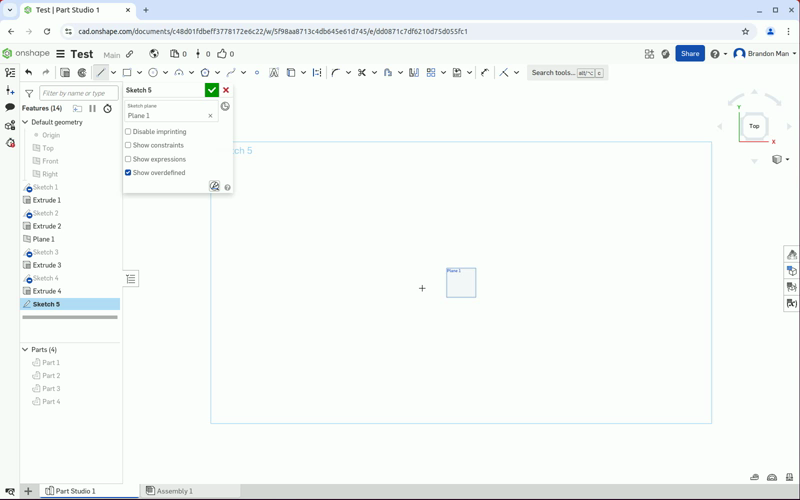
click(422, 287)
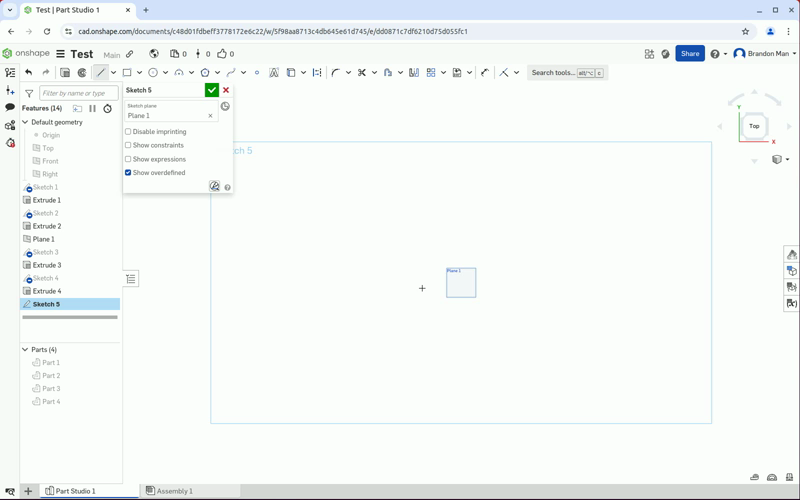
key_up(shift)
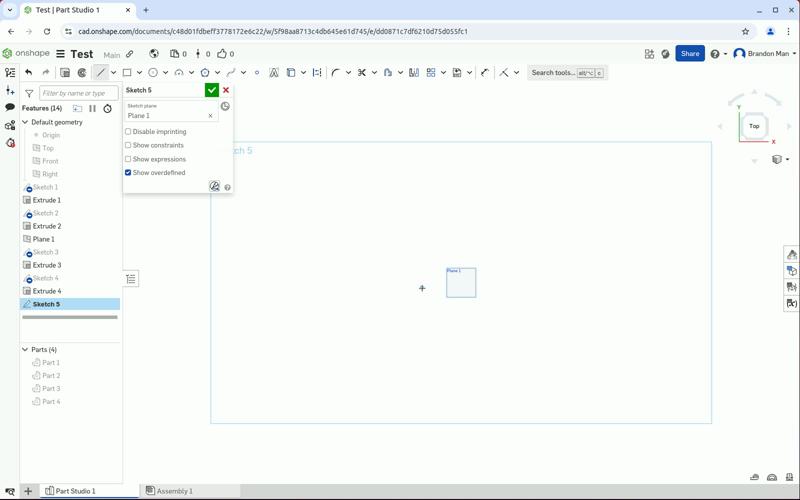
key_down(shift)
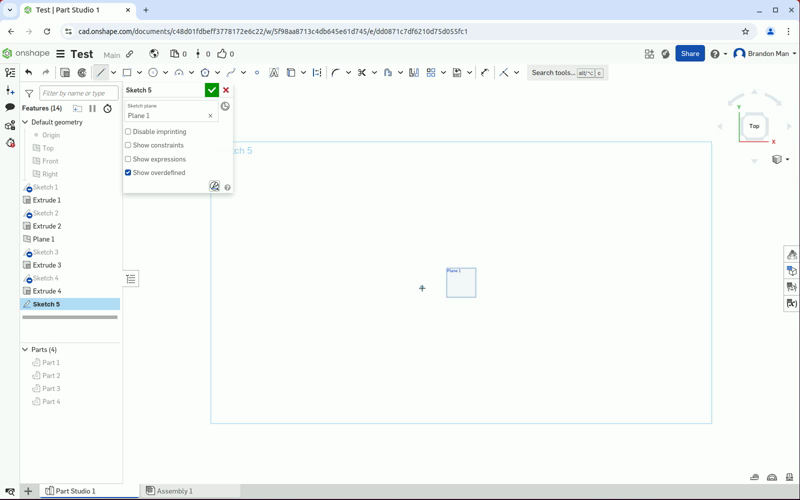
mouse_move(498, 287)
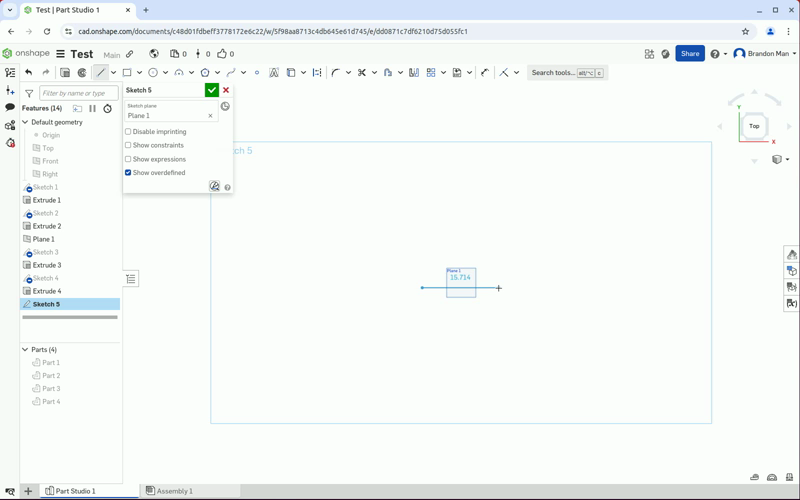
click(498, 287)
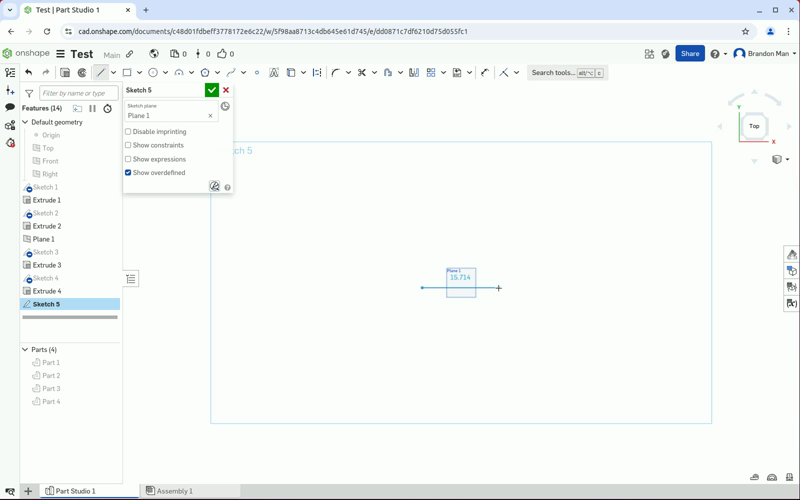
key_up(shift)
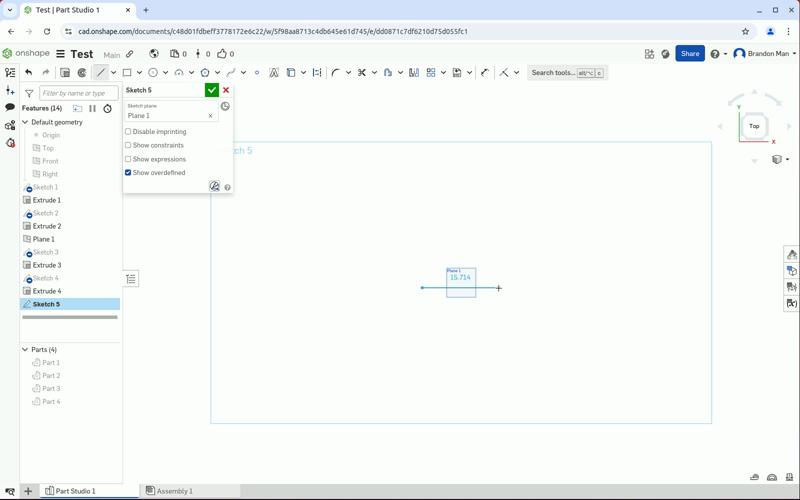
key_down(shift)
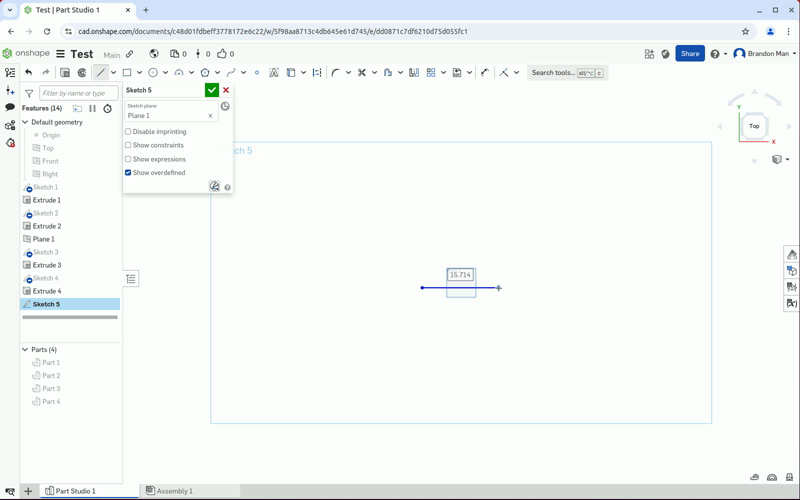
mouse_move(528, 287)
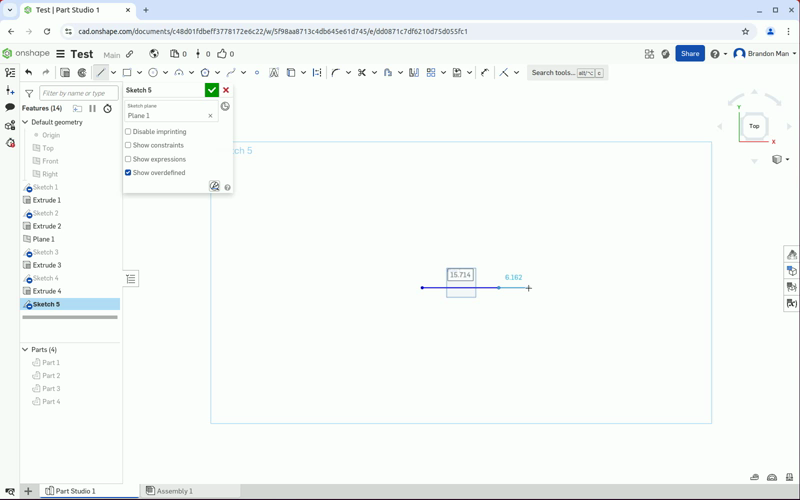
mouse_move(498, 278)
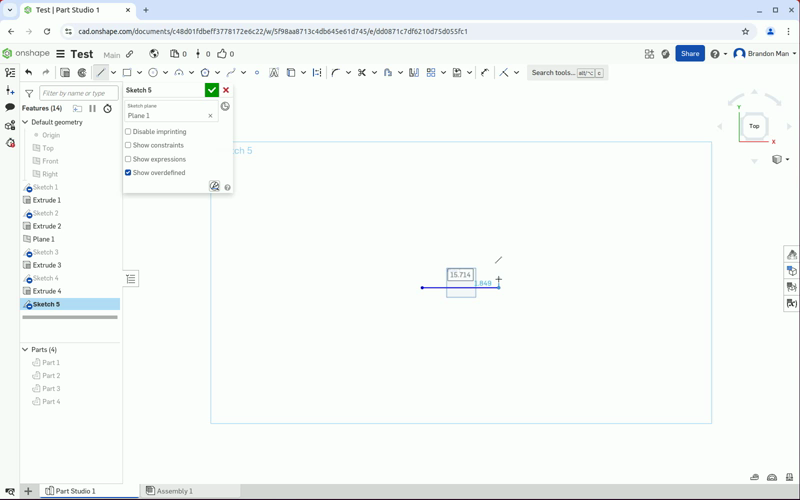
click(498, 278)
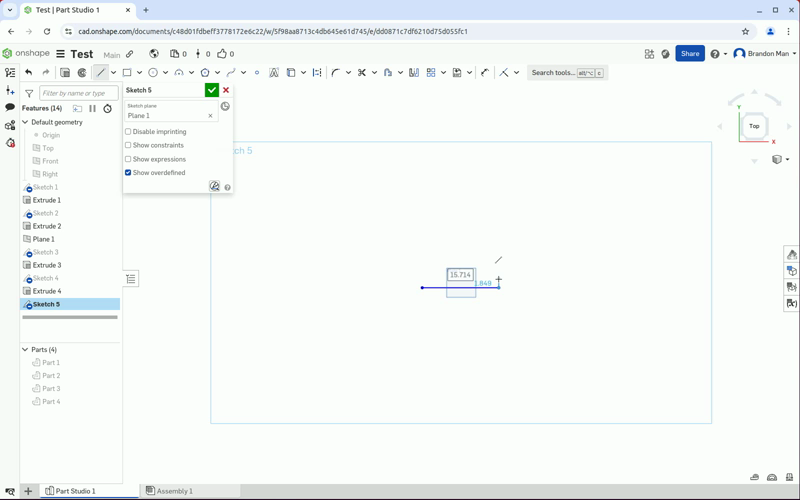
key_up(shift)
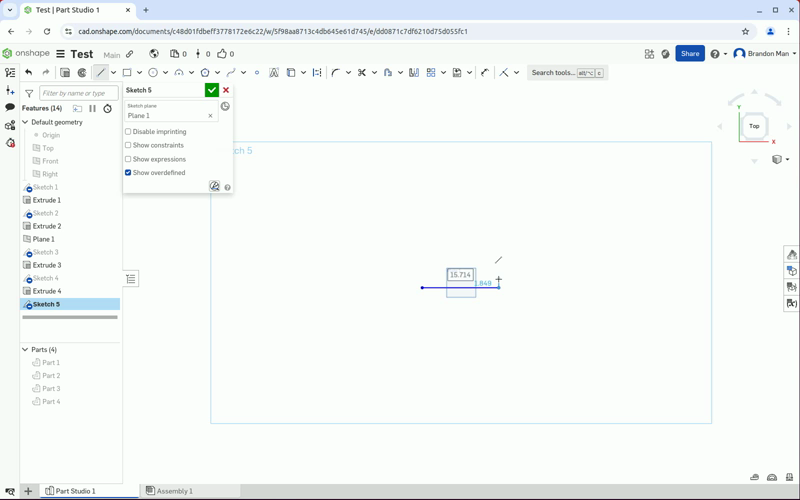
key_down(shift)
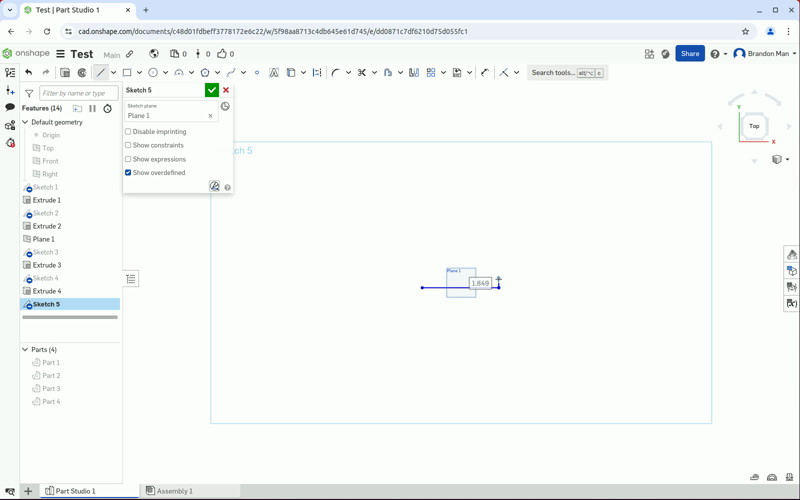
mouse_move(422, 278)
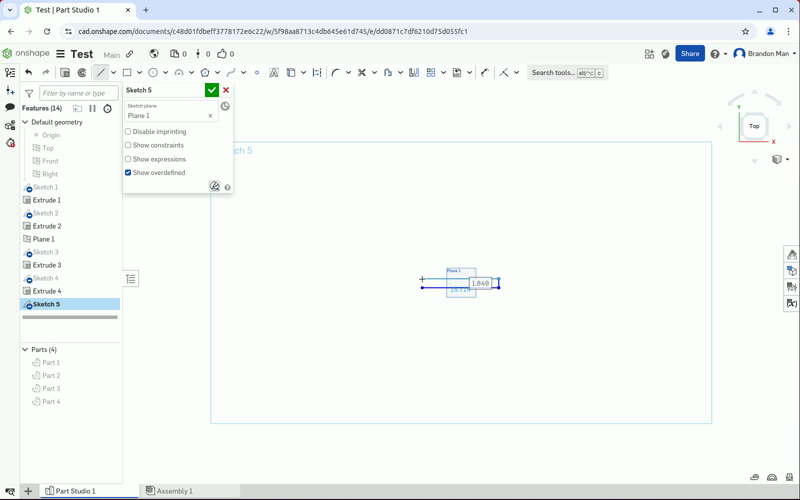
click(422, 278)
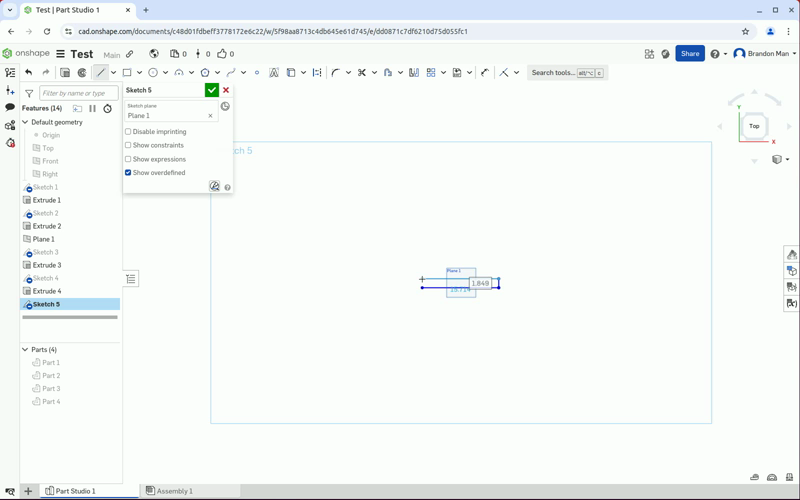
key_up(shift)
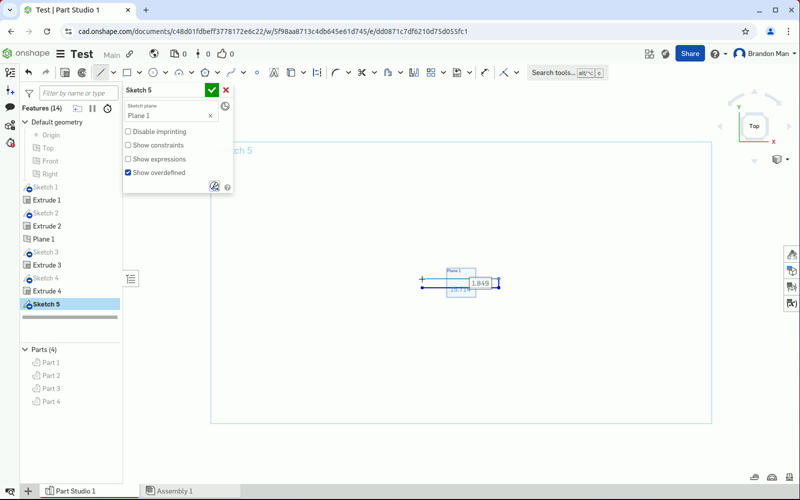
mouse_move(452, 278)
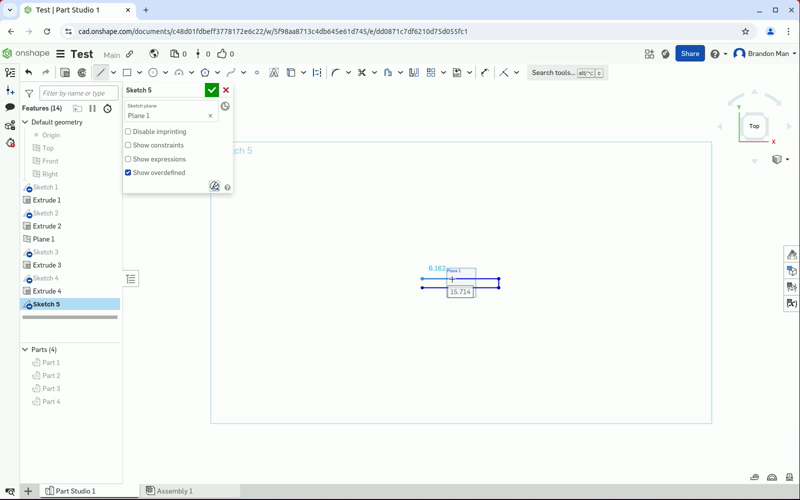
key_down(shift)
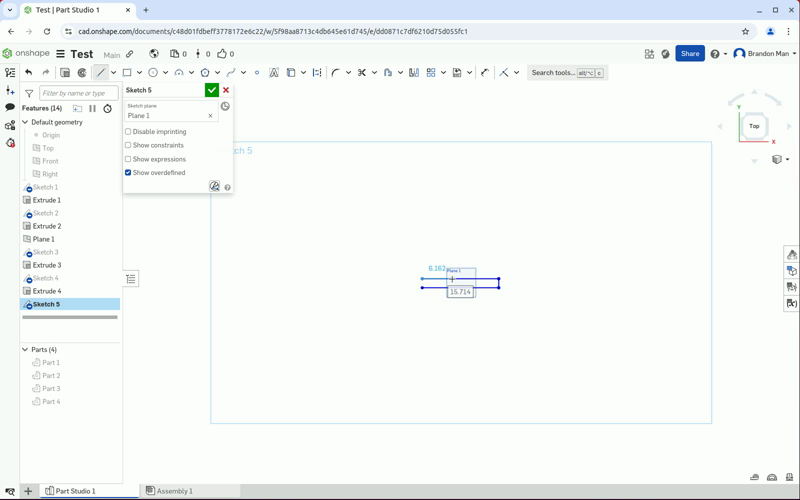
mouse_move(422, 287)
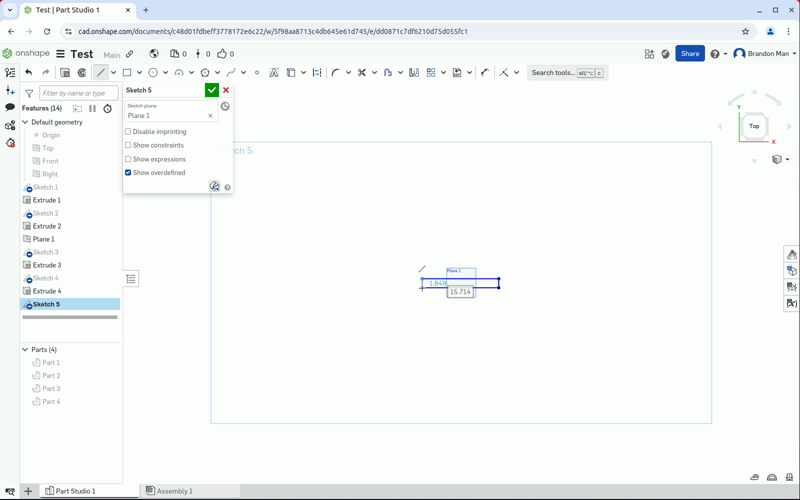
key_up(shift)
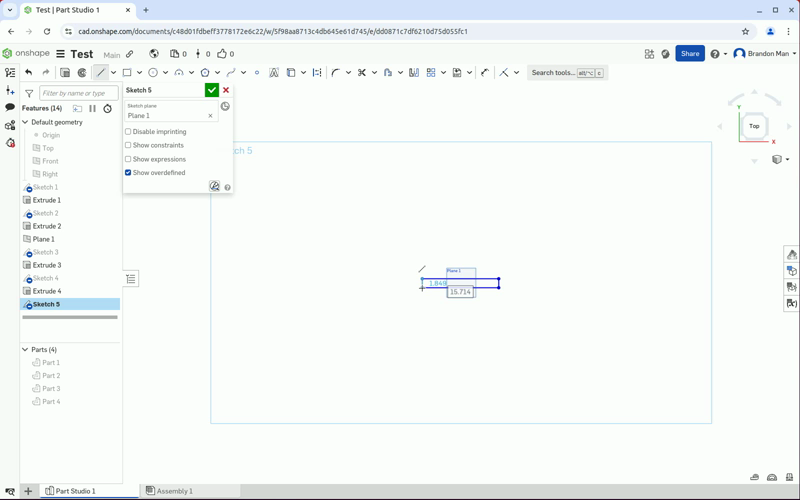
click(422, 287)
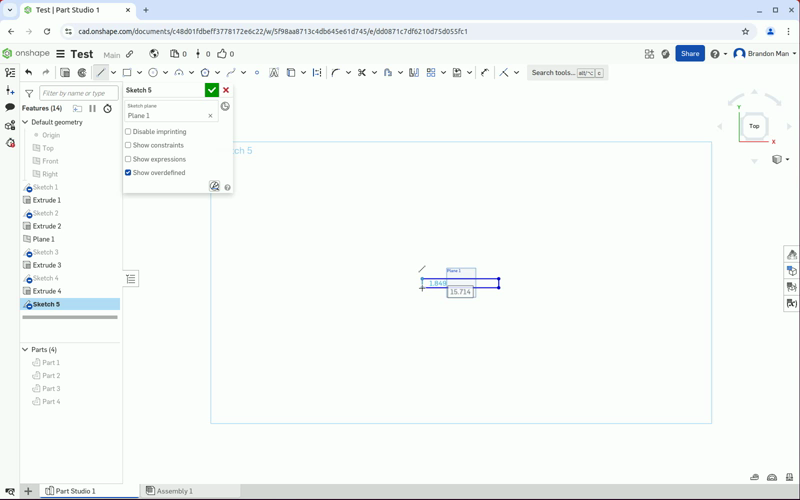
key(esc)
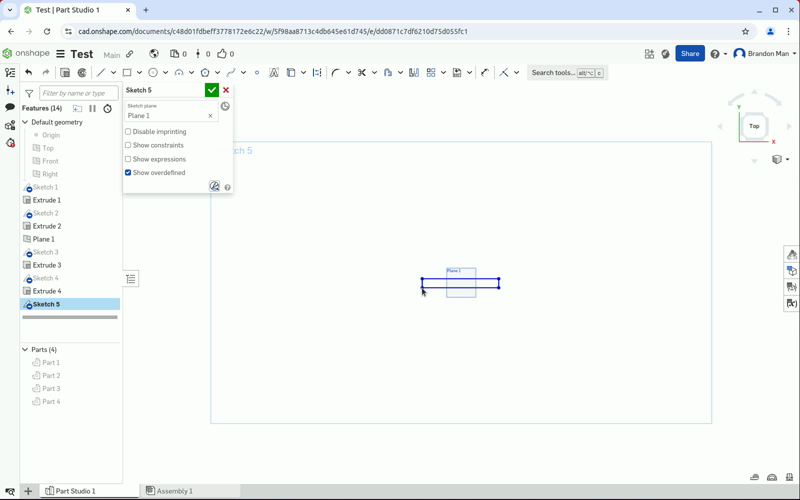
mouse_move(476, 284)
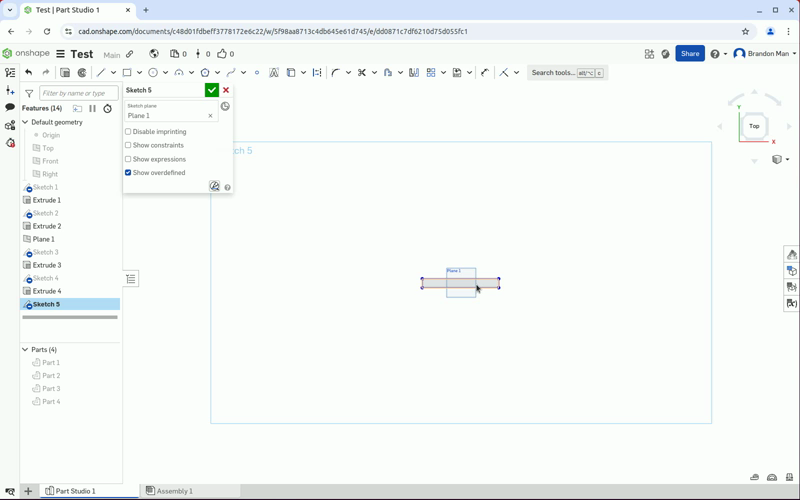
scroll(6)
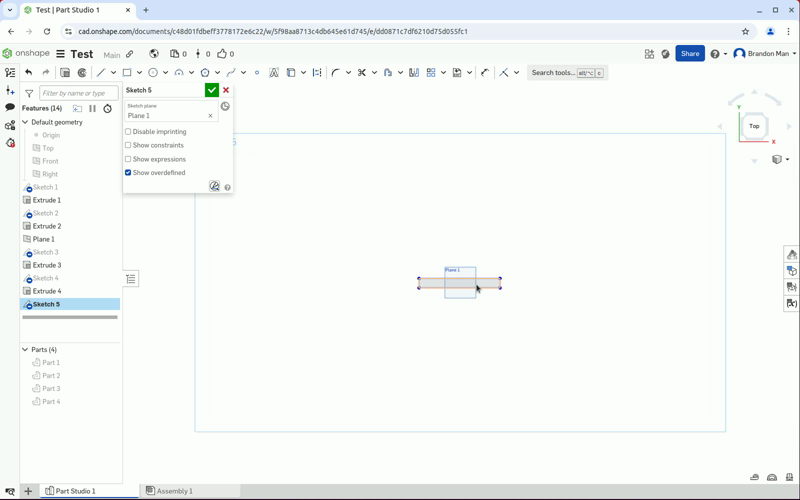
scroll(6)
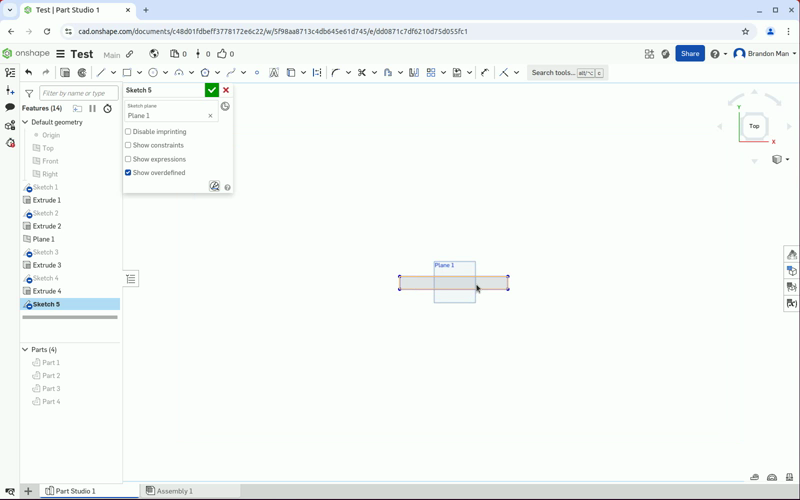
scroll(6)
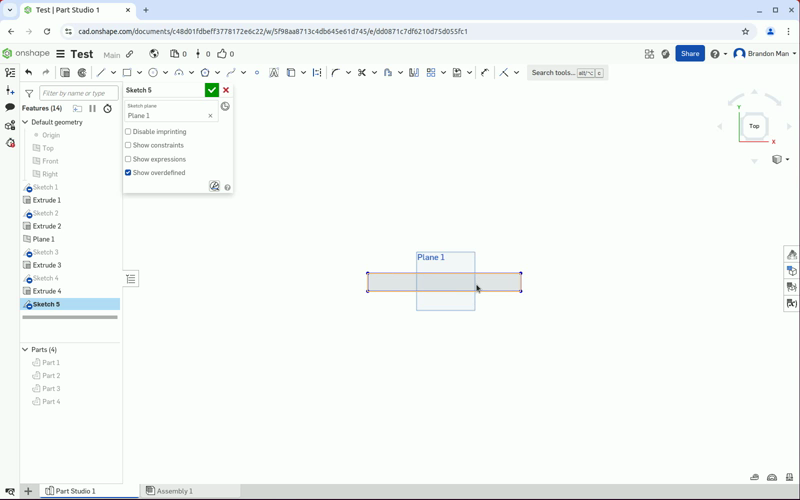
scroll(6)
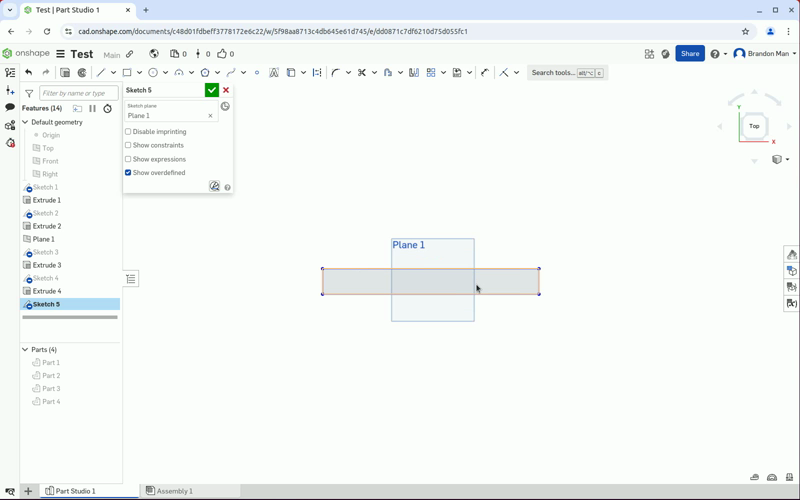
scroll(6)
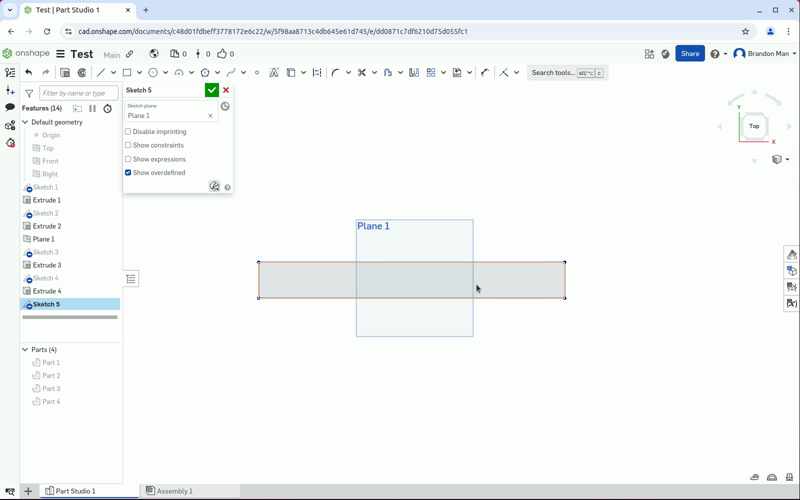
scroll(6)
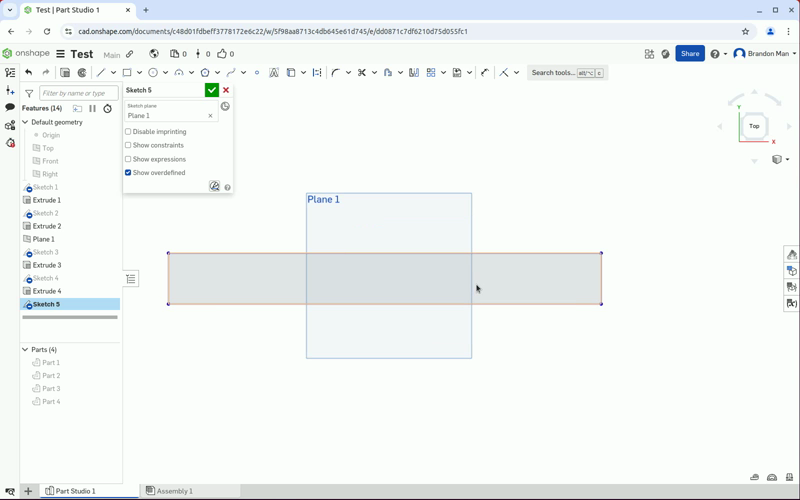
scroll(6)
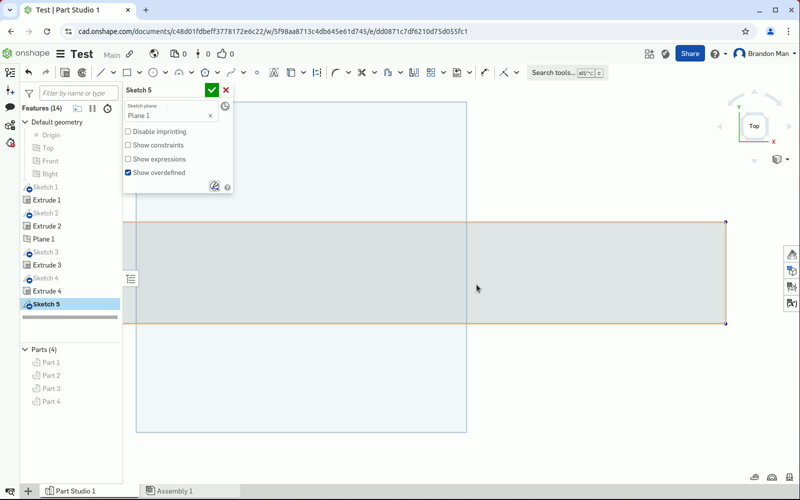
click(476, 284)
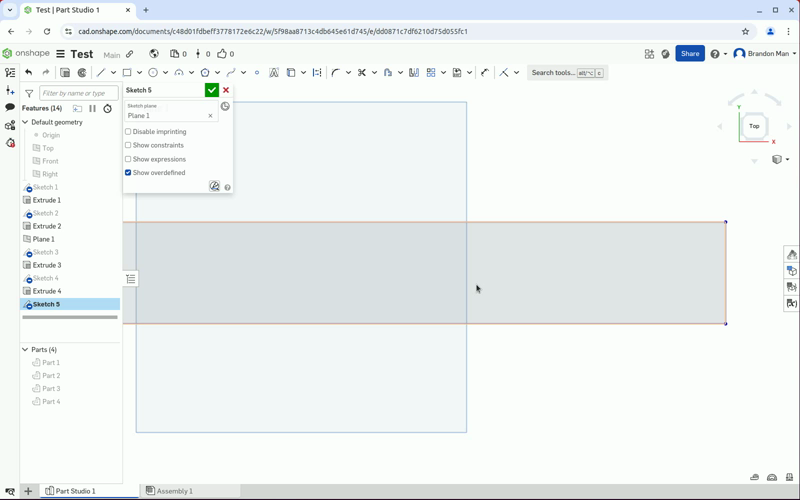
scroll(-6)
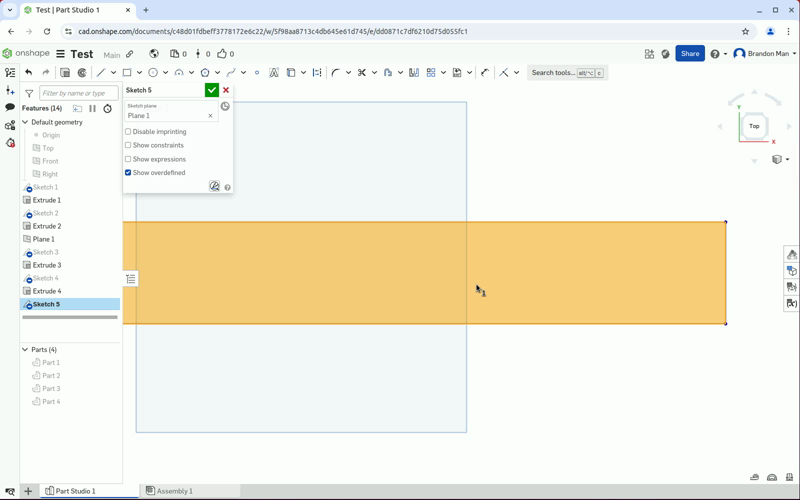
scroll(-6)
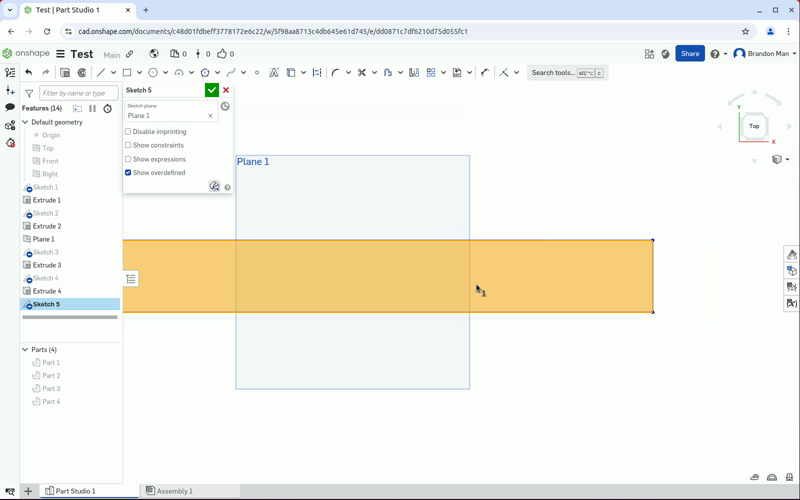
scroll(-6)
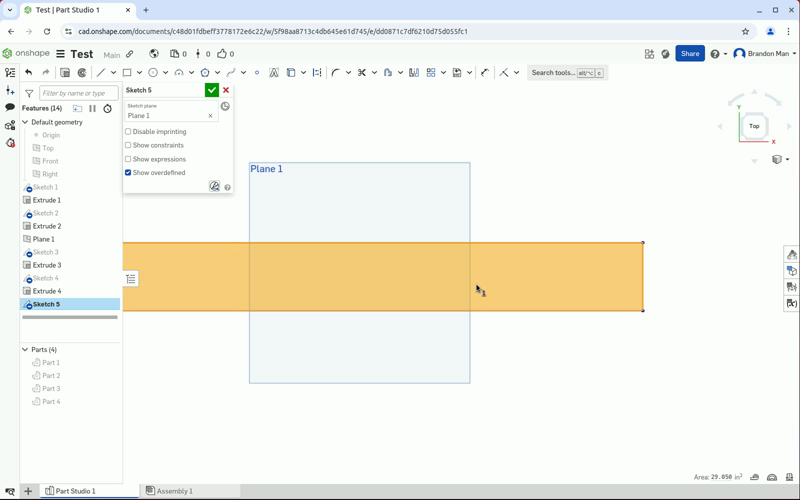
scroll(-6)
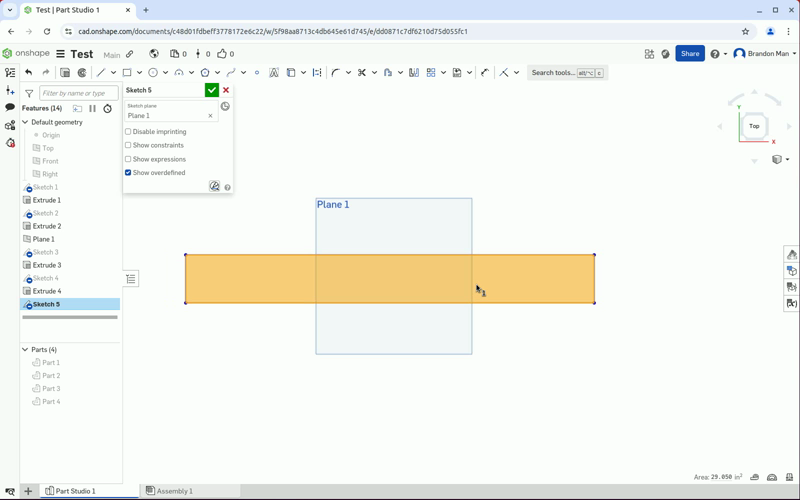
scroll(-6)
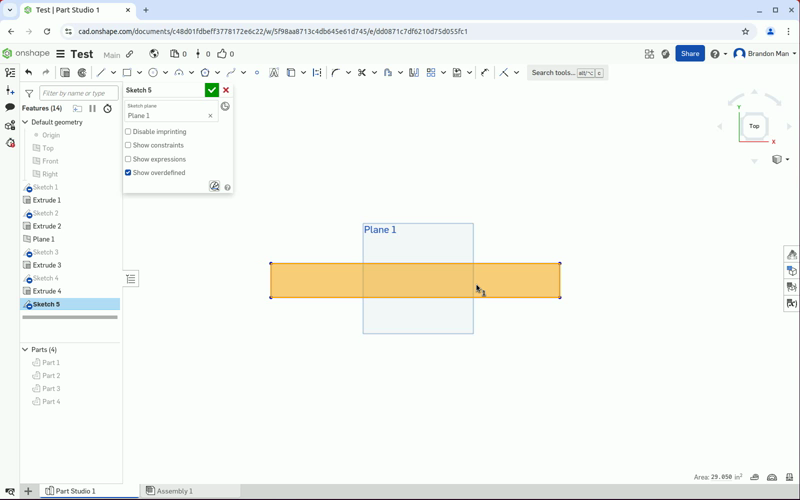
scroll(-6)
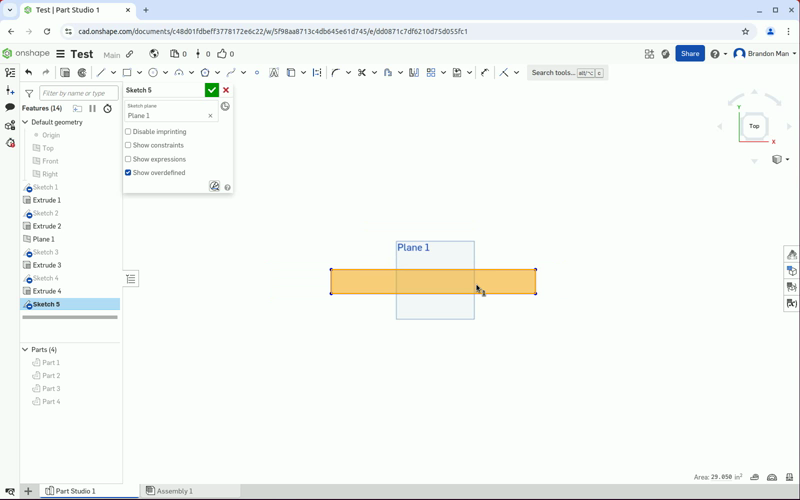
scroll(-6)
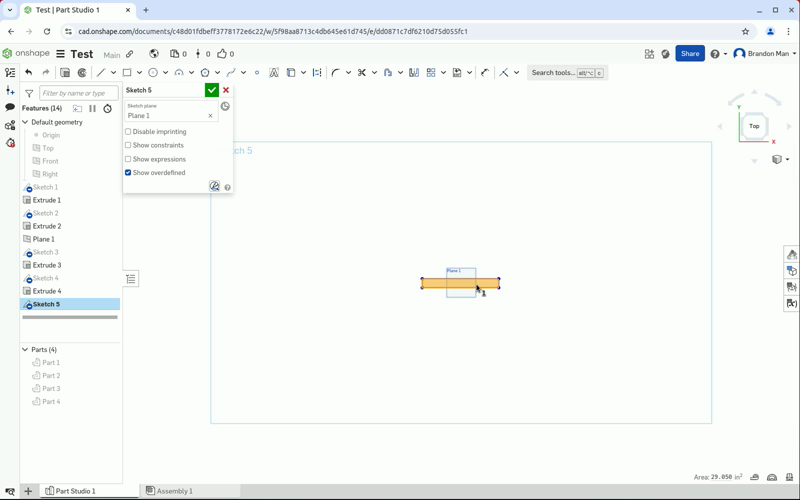
mouse_move(73, 352)
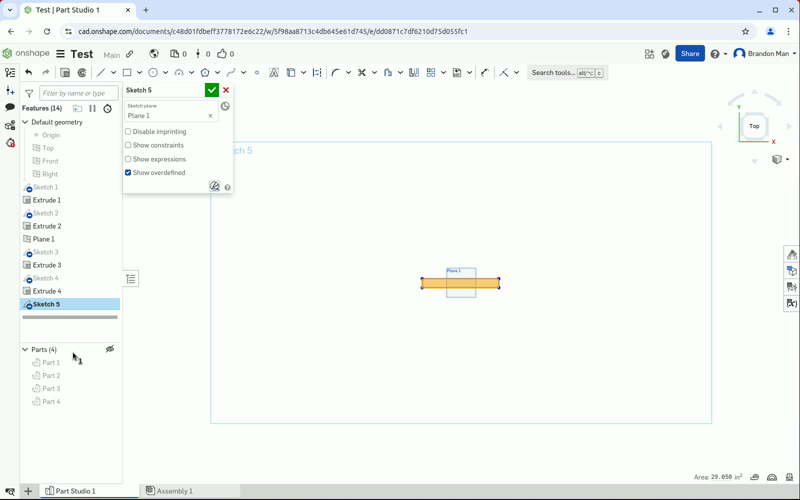
key(shift+y)
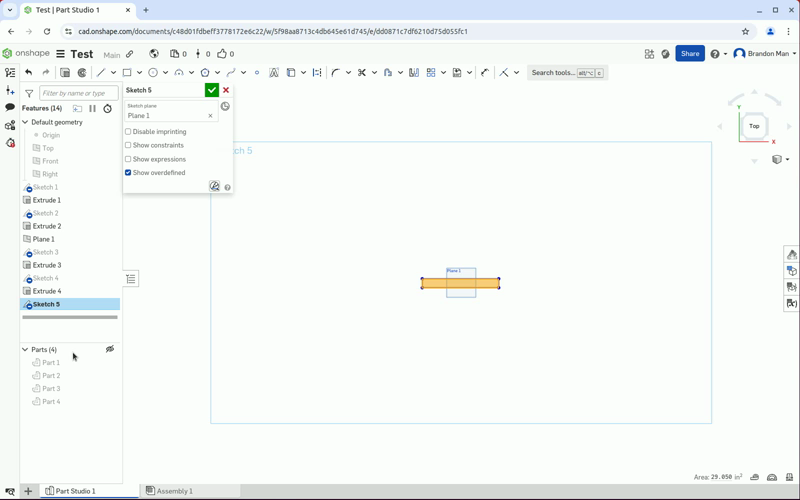
key(shift+e)
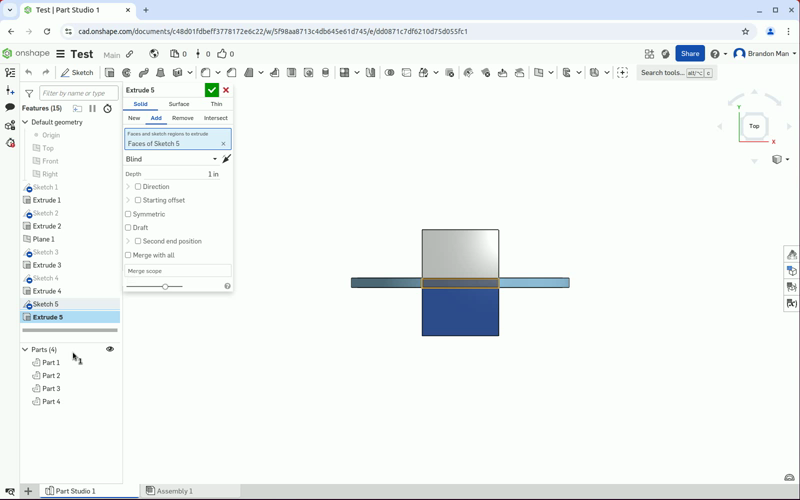
mouse_move(143, 106)
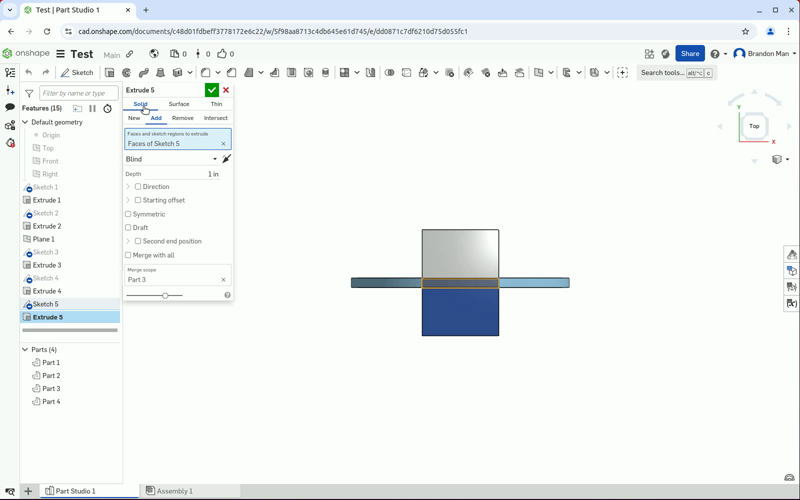
click(143, 106)
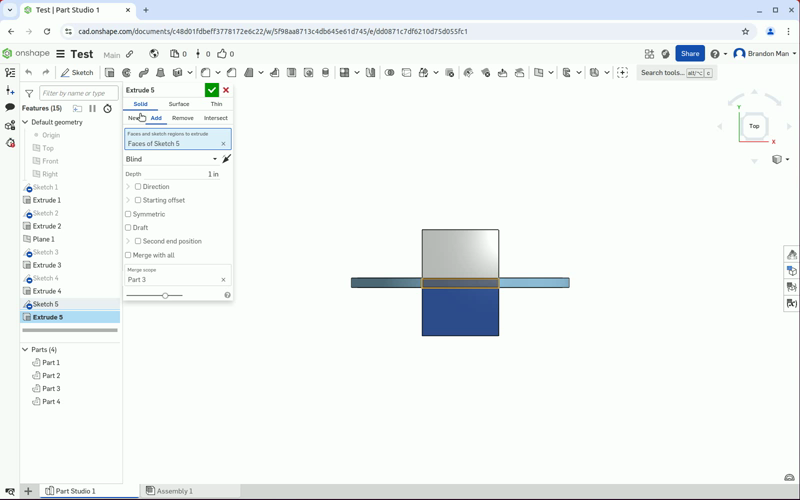
mouse_move(137, 120)
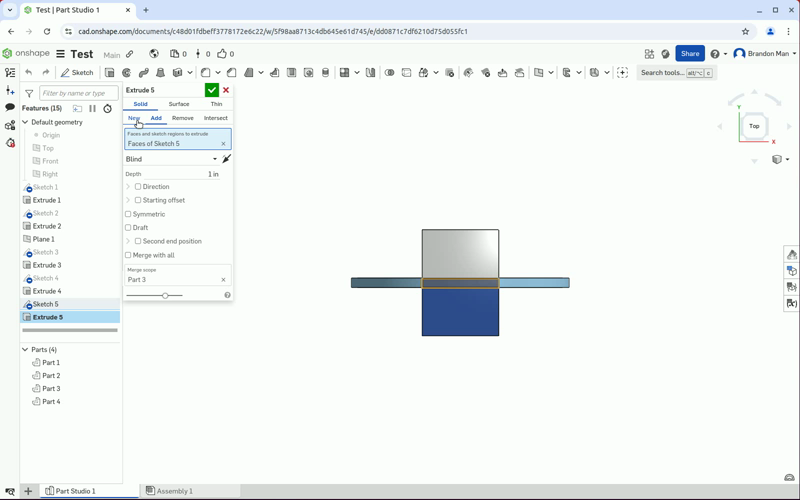
click(137, 120)
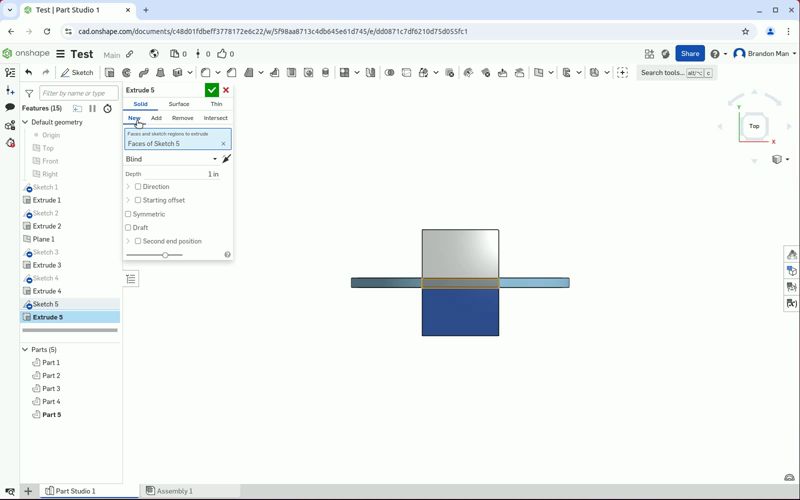
key(tab, 4)
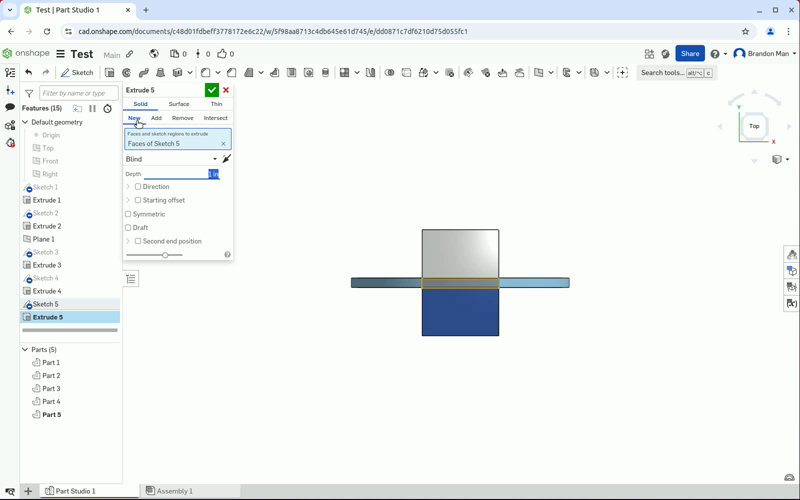
text(1.926)
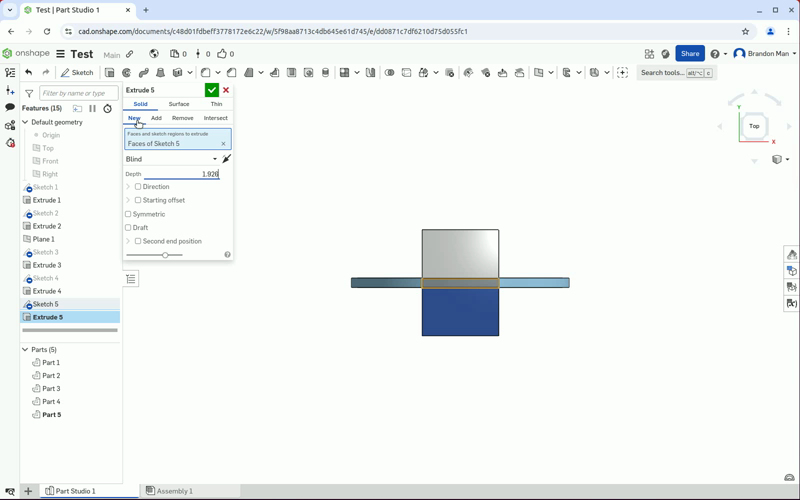
key(enter)
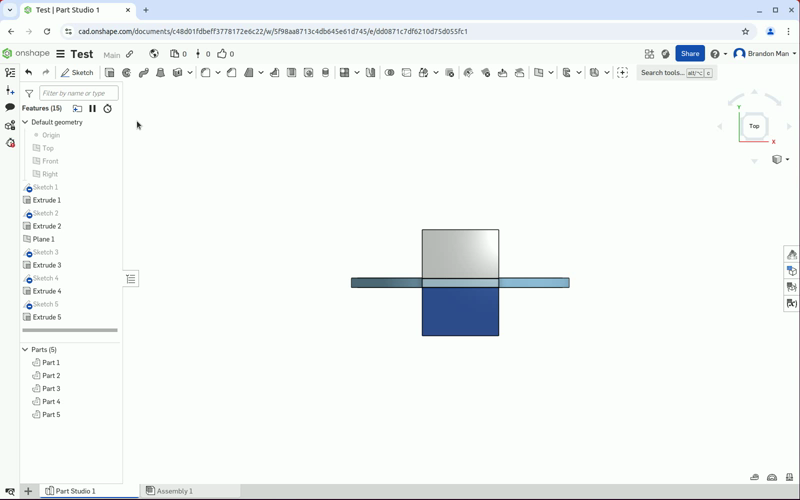
key(shift+h)
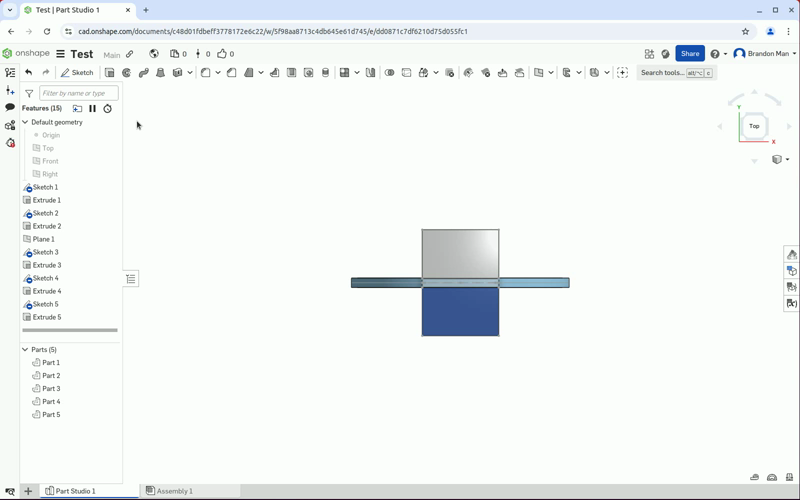
key(shift+h)
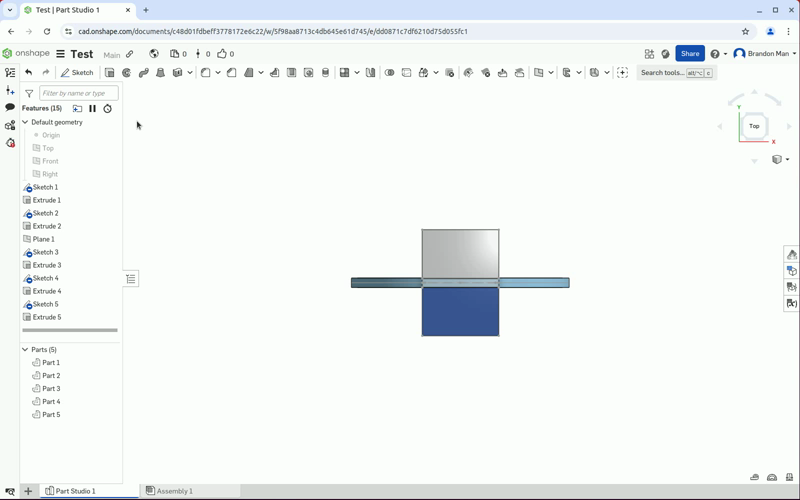
key(shift+7)
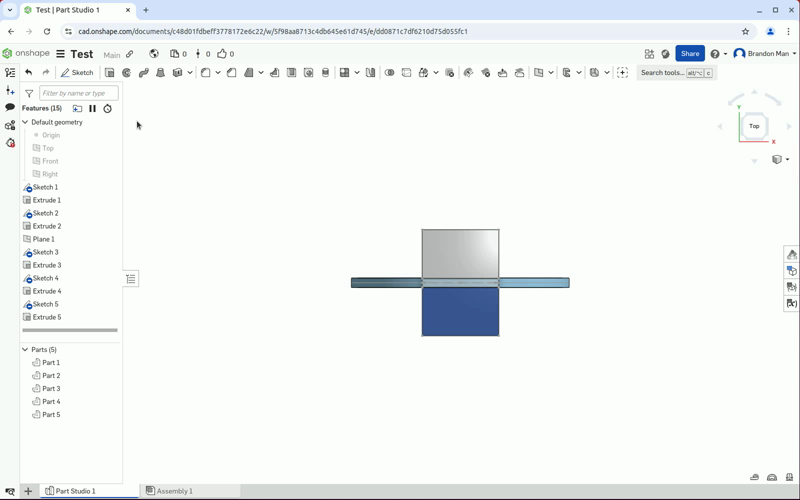
key(up, 3)
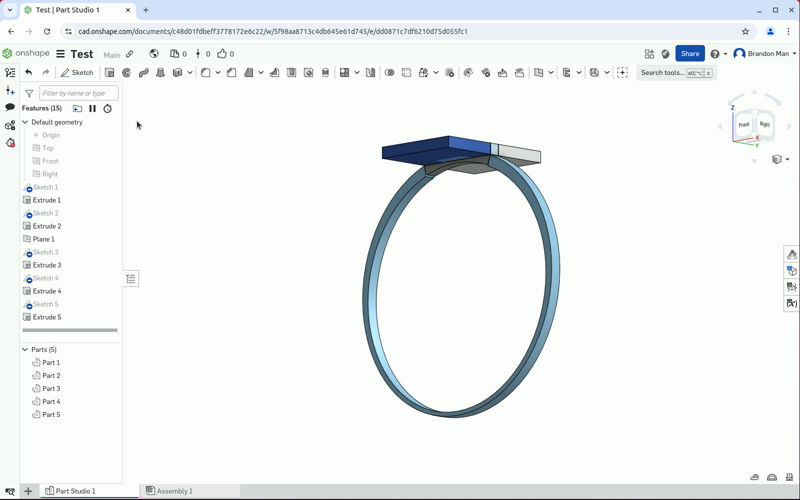
key(left, 3)
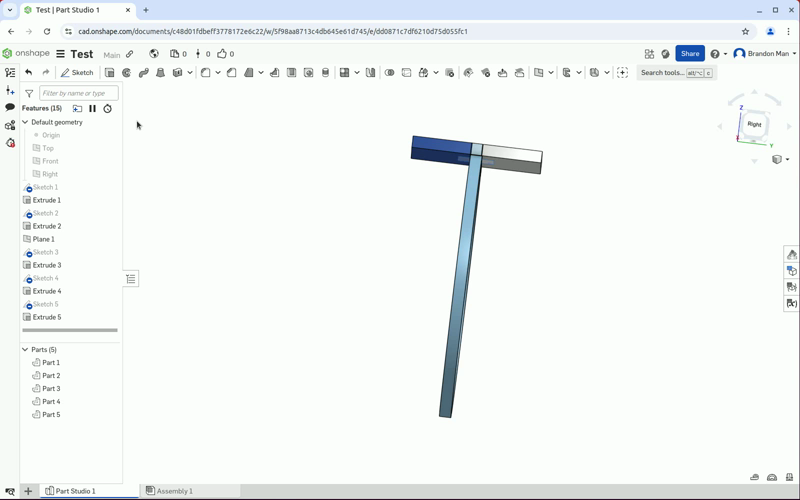
key(right, 3)
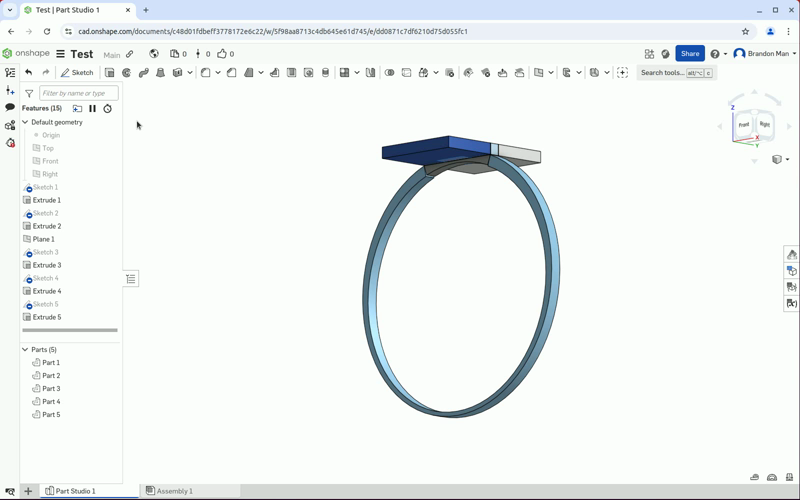
key(down, 3)
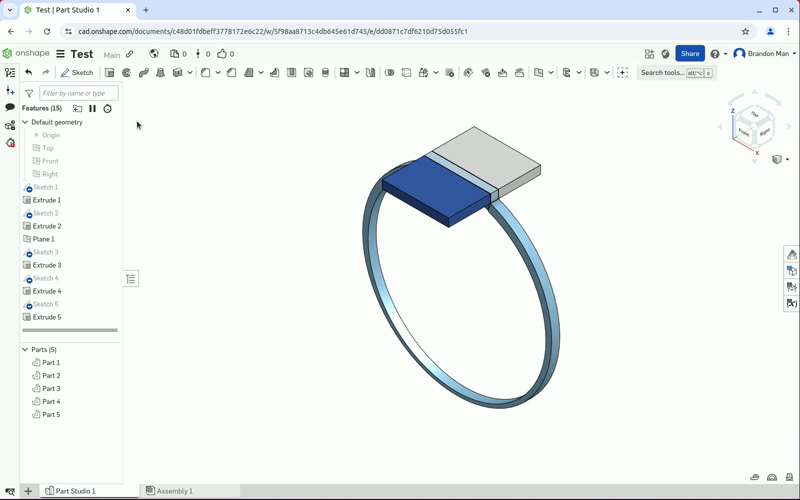
mouse_move(73, 189)
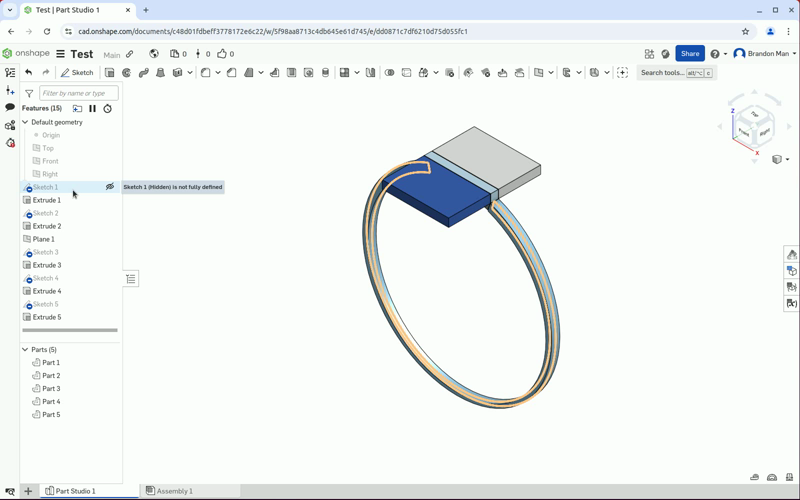
click(73, 189)